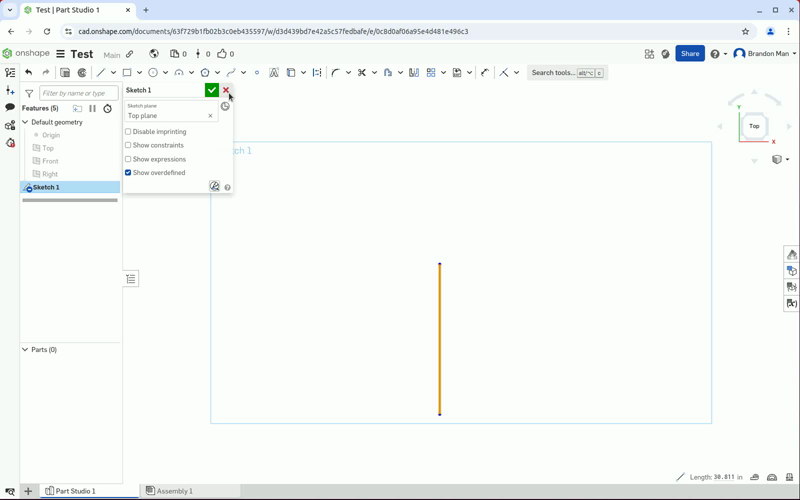
key(shift+h)
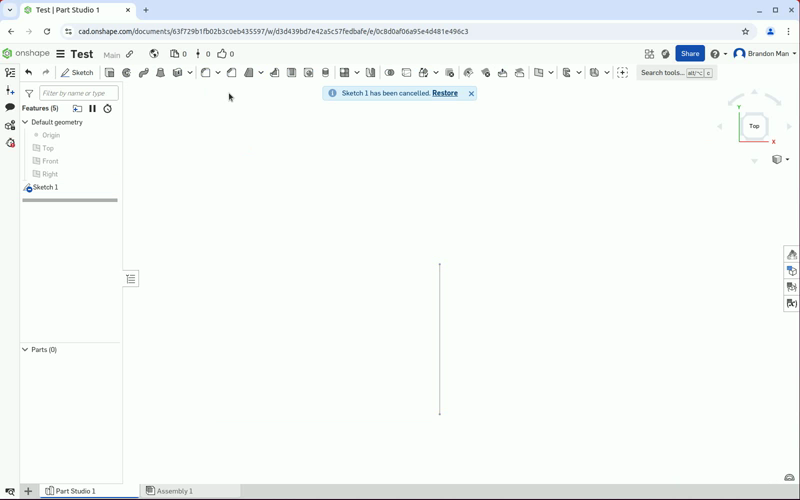
key(shift+s)
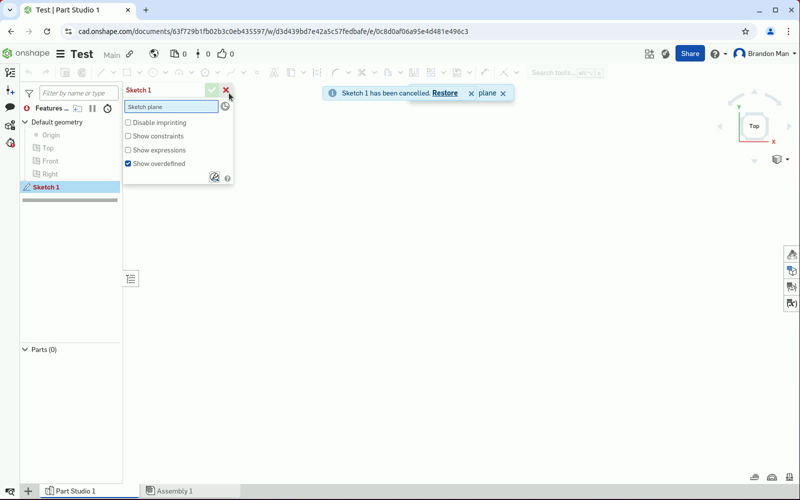
mouse_move(73, 150)
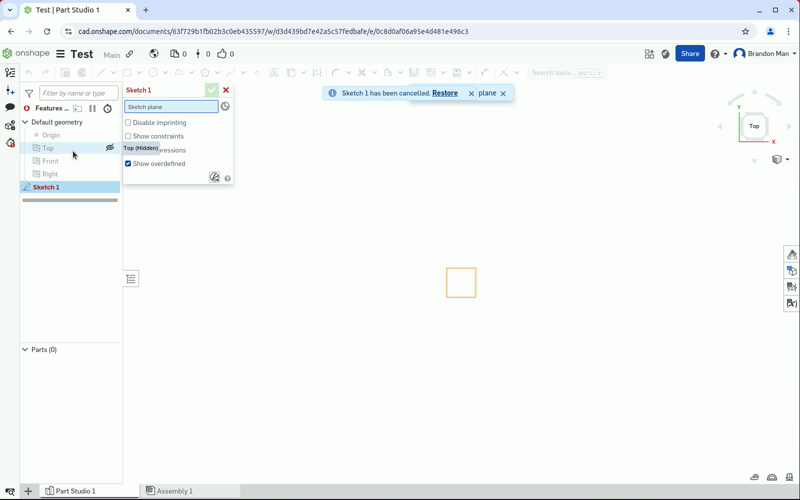
click(73, 150)
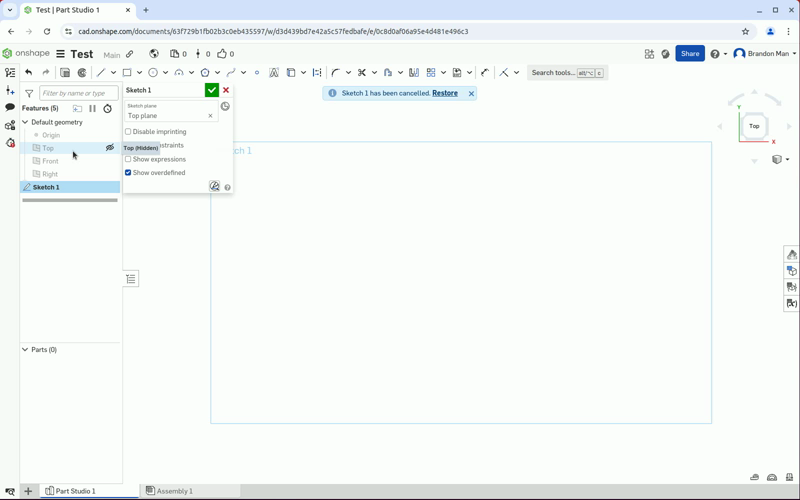
mouse_move(73, 352)
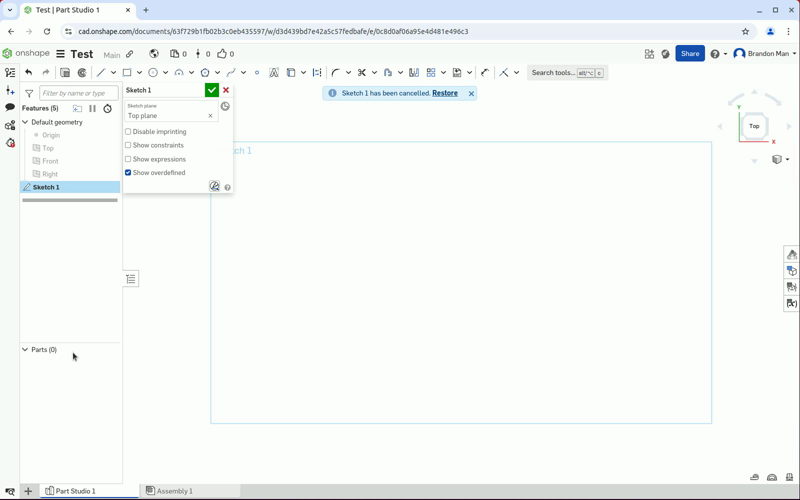
key(y)
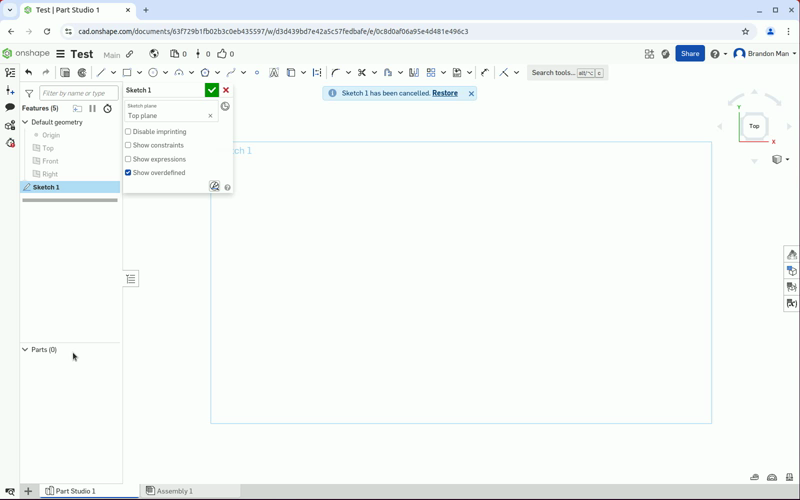
key(l)
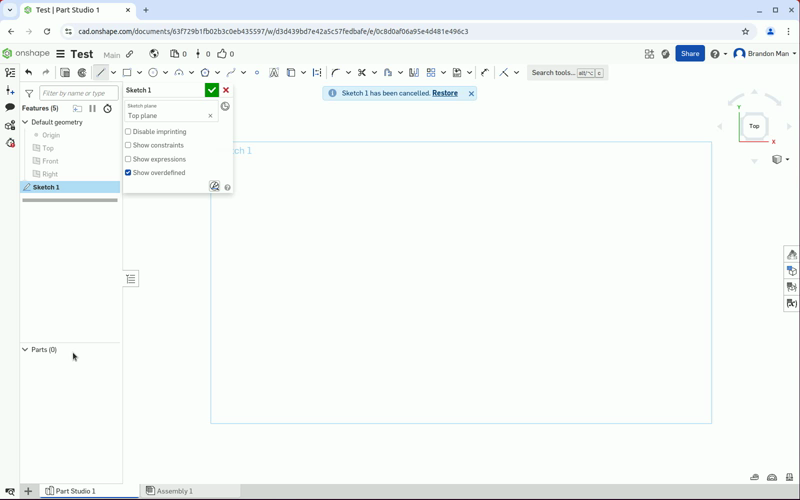
key_down(shift)
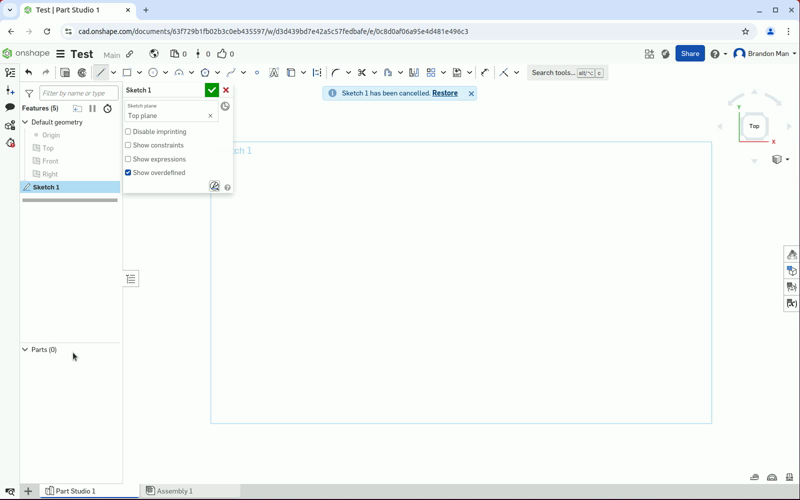
mouse_move(356, 355)
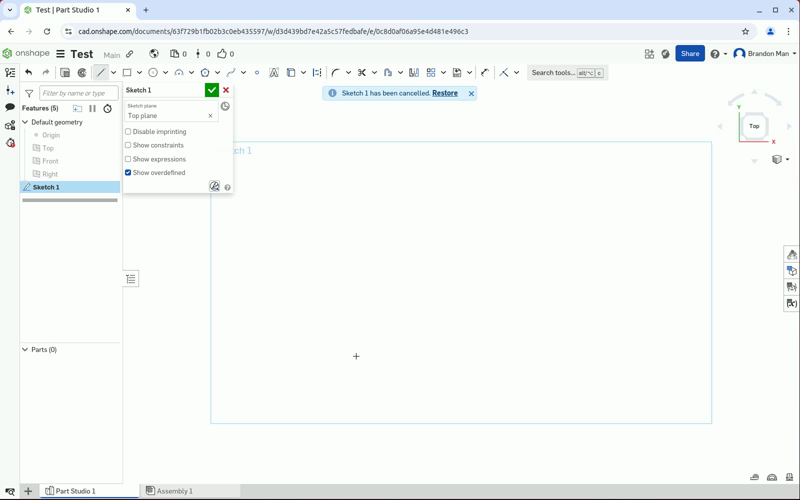
click(356, 355)
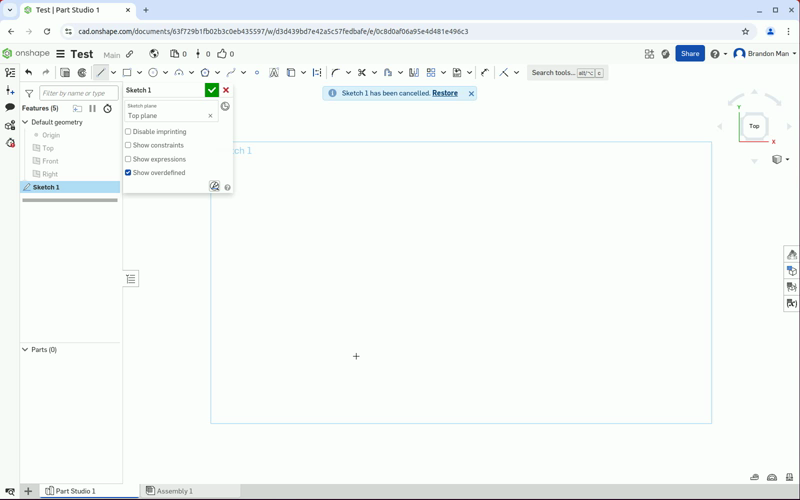
key_up(shift)
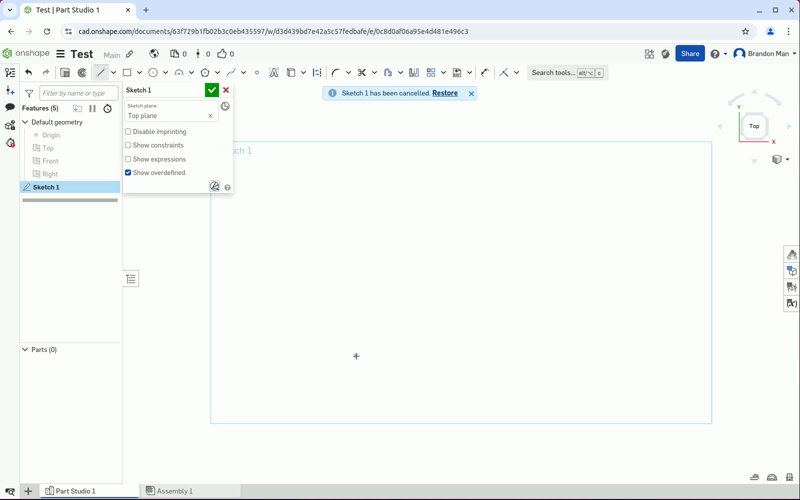
key_down(shift)
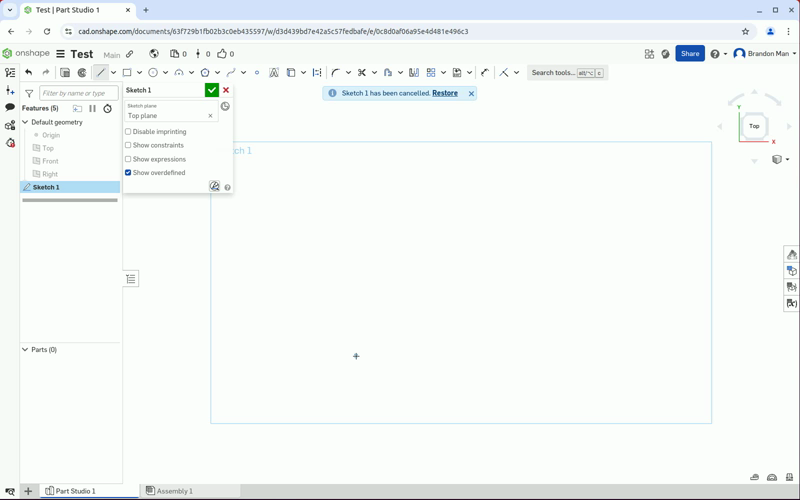
mouse_move(572, 355)
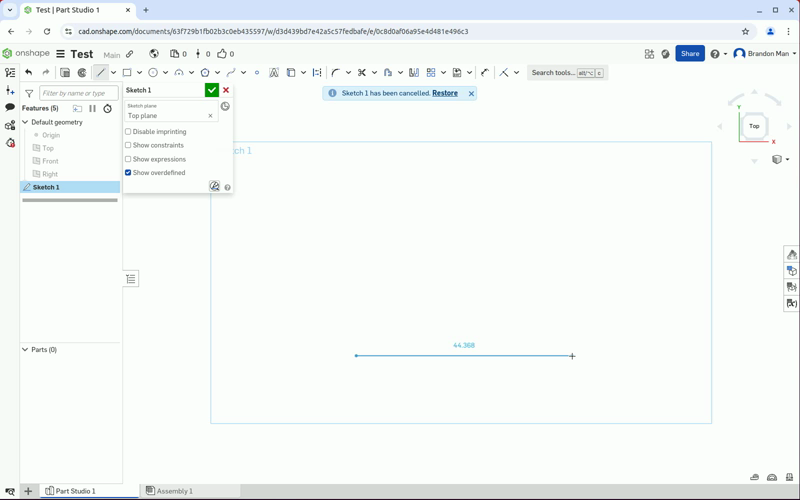
click(572, 355)
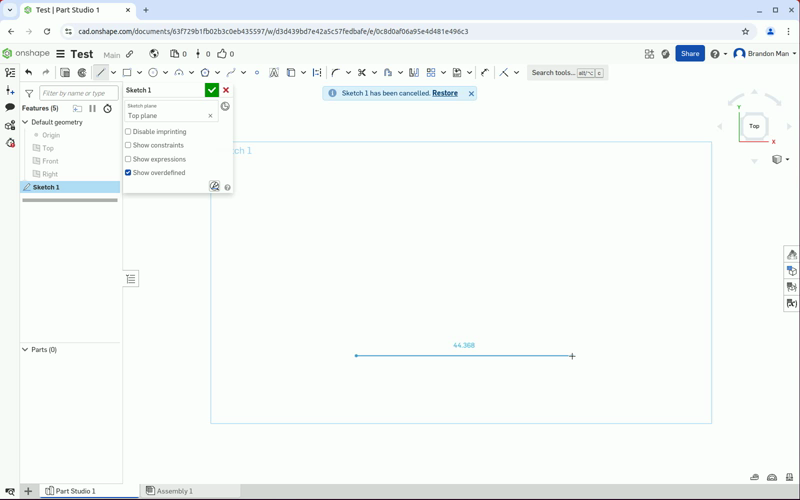
key_up(shift)
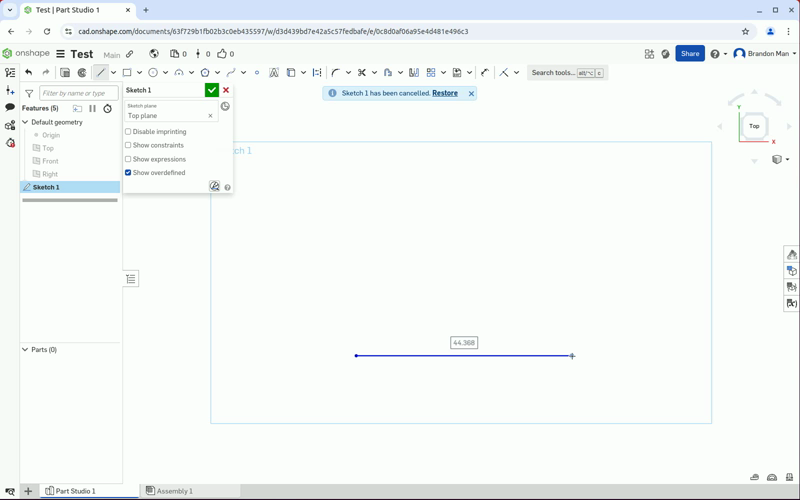
key_down(shift)
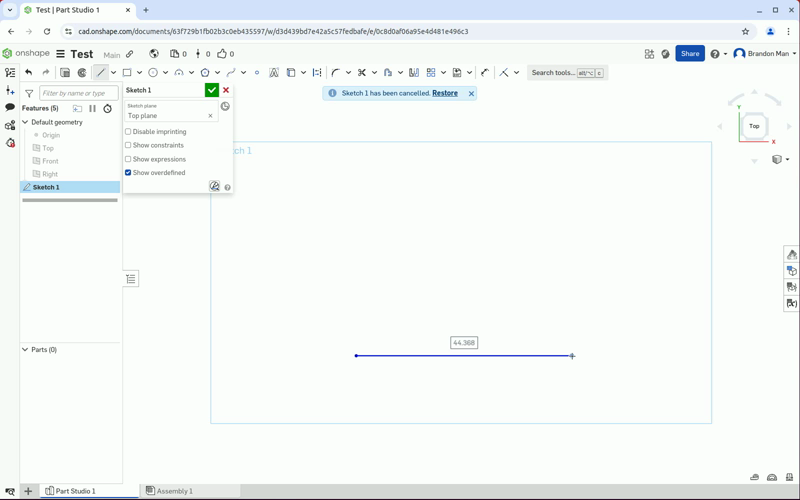
mouse_move(572, 205)
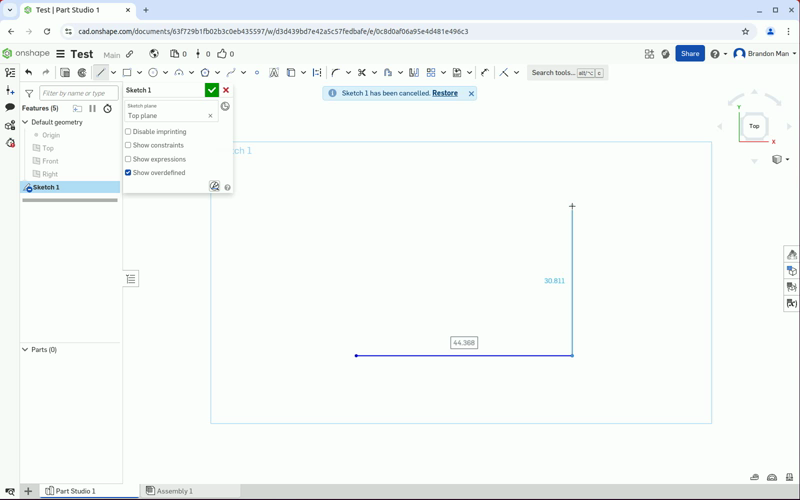
click(572, 205)
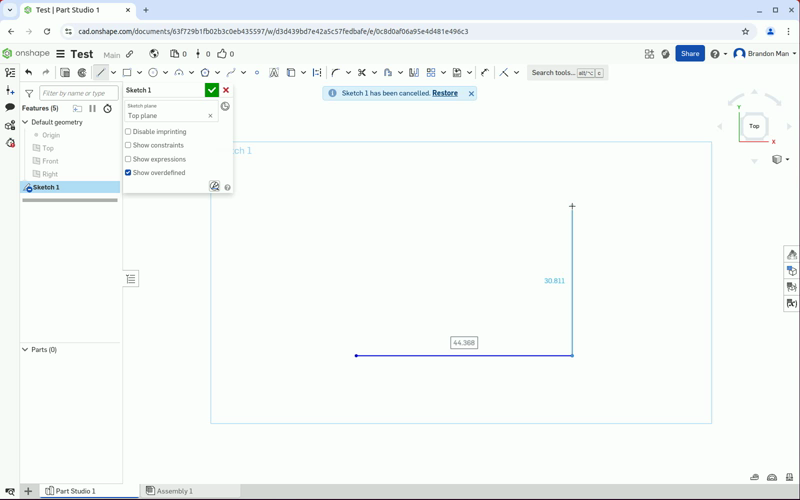
key_up(shift)
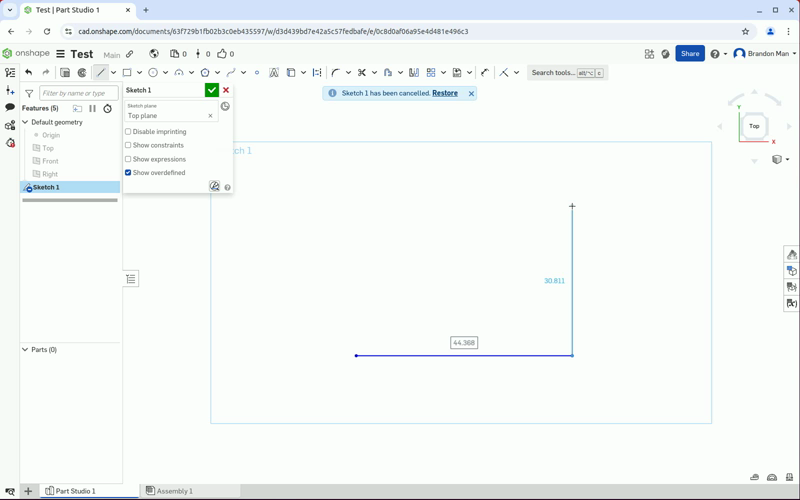
key_down(shift)
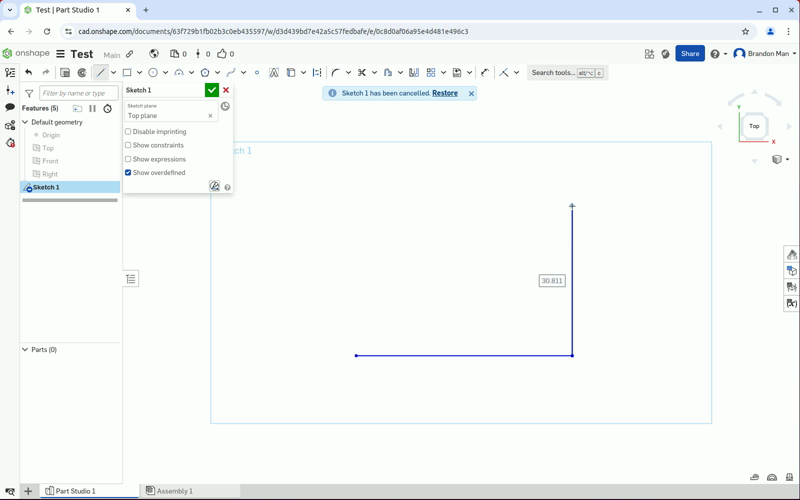
mouse_move(356, 205)
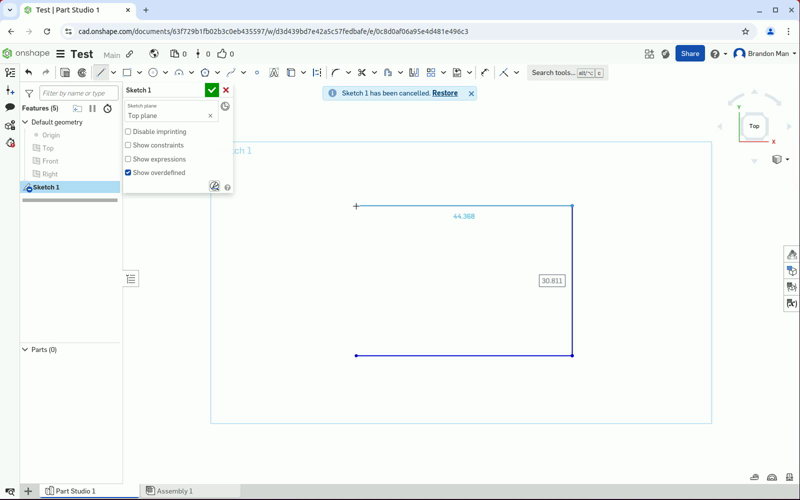
click(356, 205)
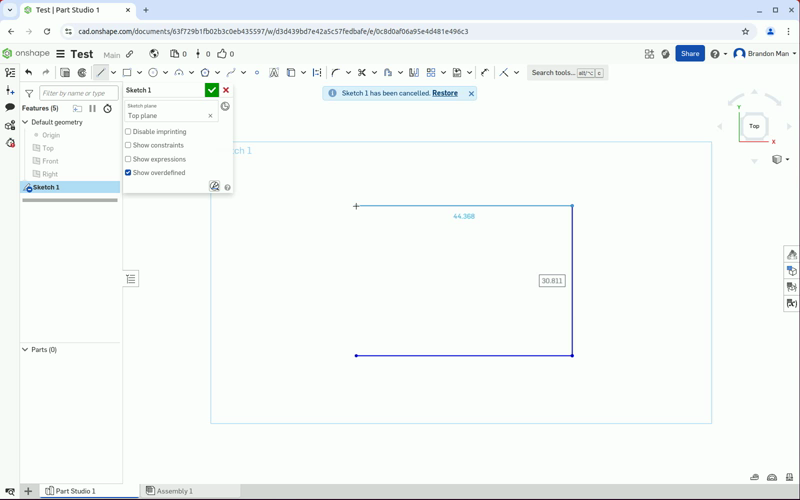
key_up(shift)
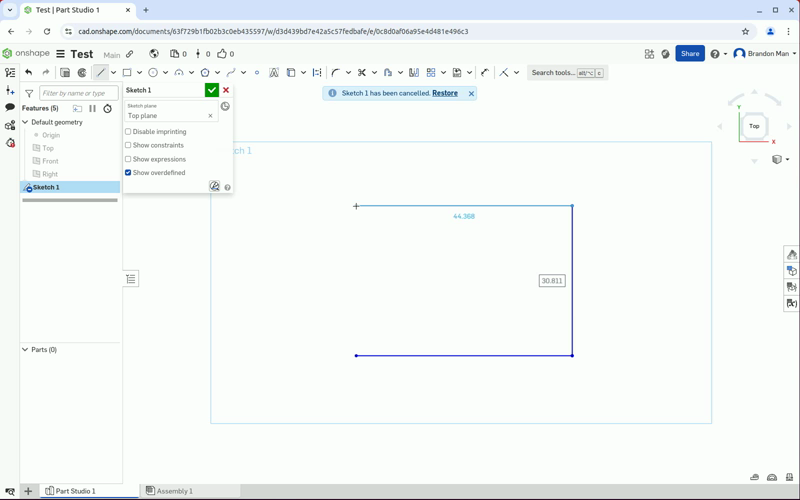
key_down(shift)
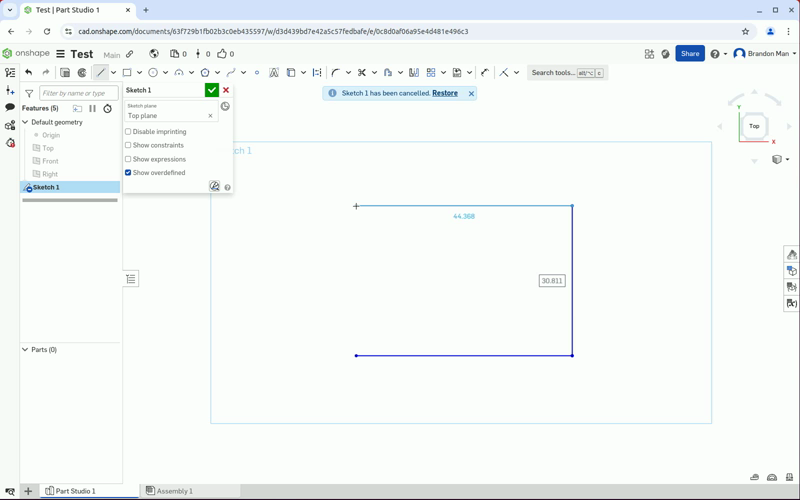
mouse_move(356, 355)
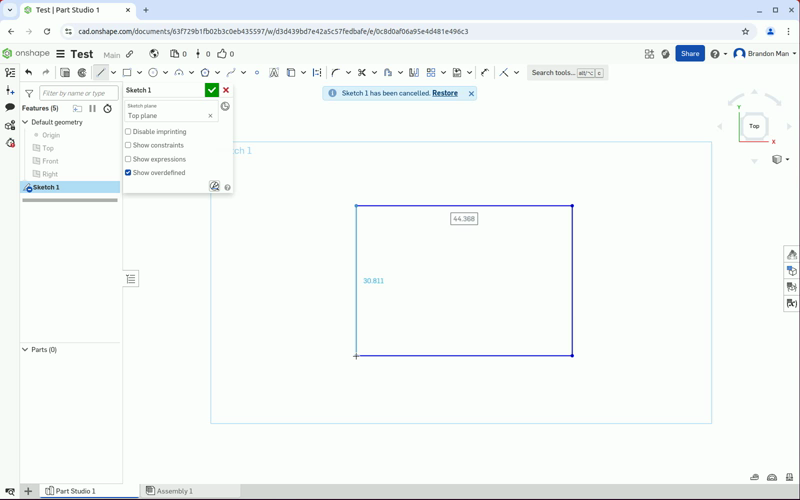
key_up(shift)
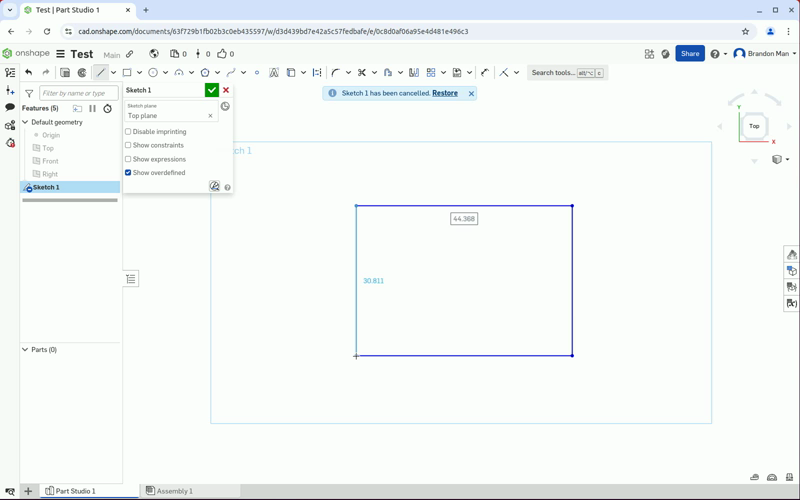
click(356, 355)
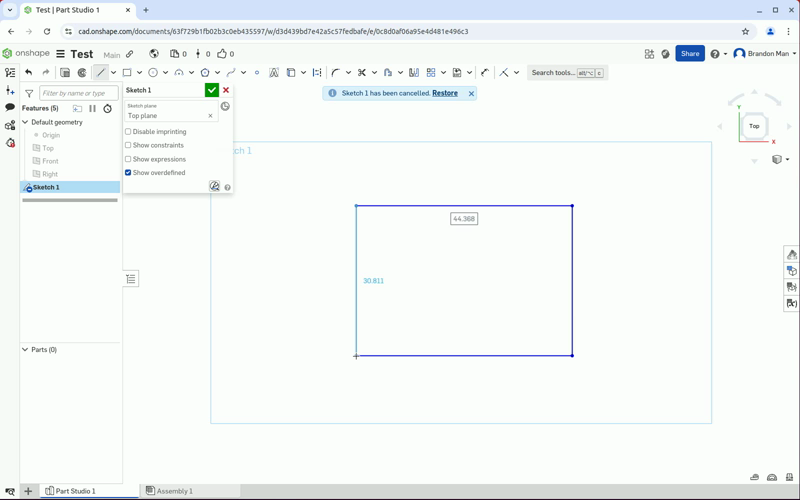
key(esc)
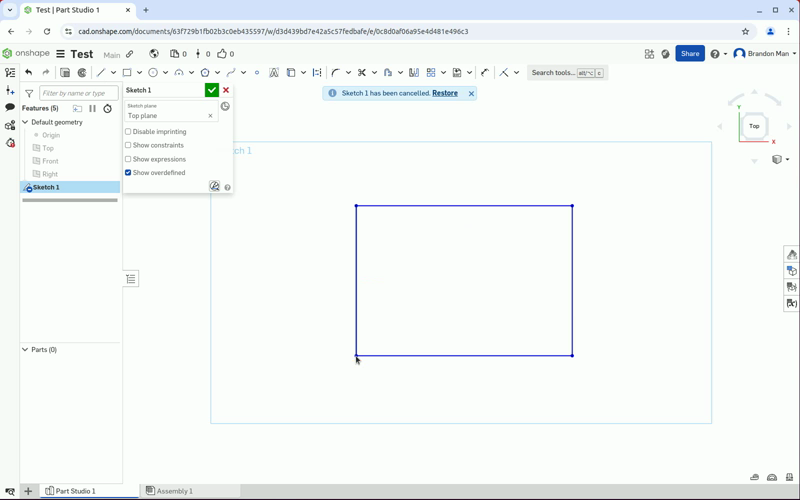
mouse_move(436, 298)
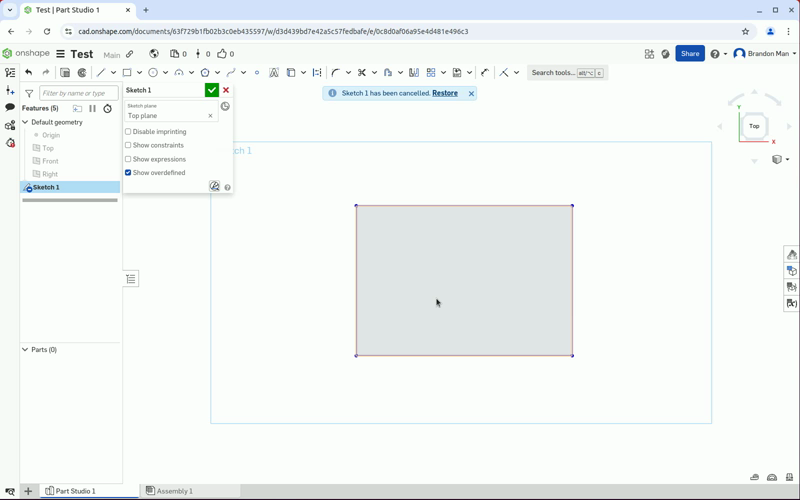
click(436, 298)
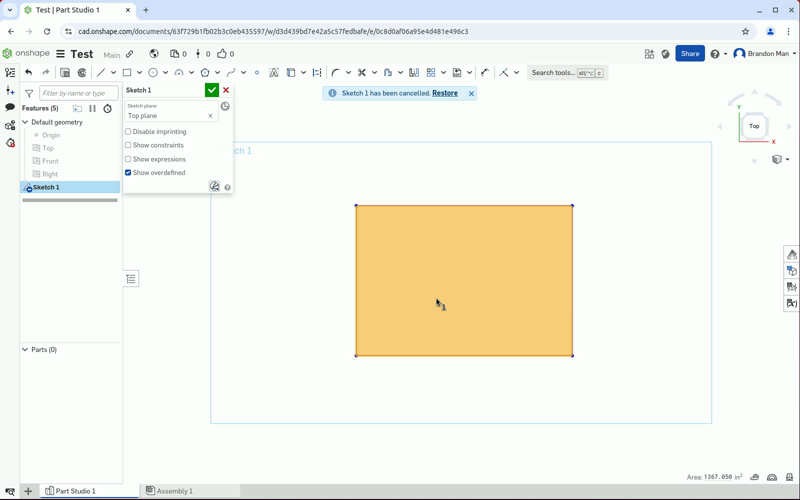
mouse_move(73, 352)
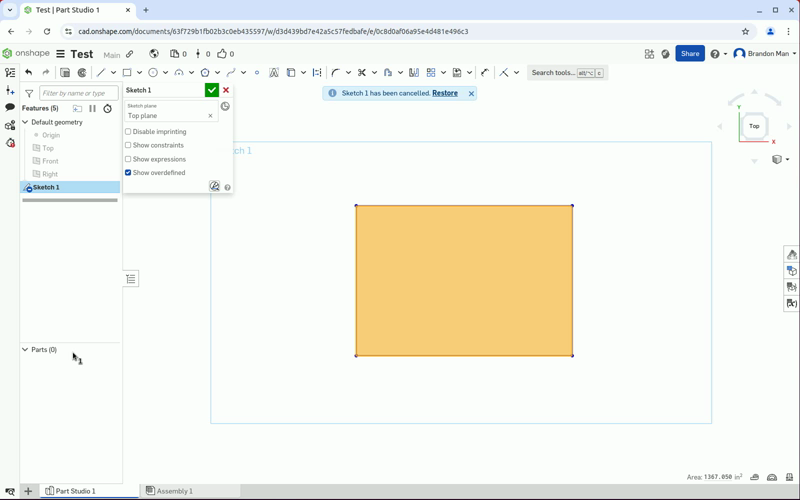
key(shift+y)
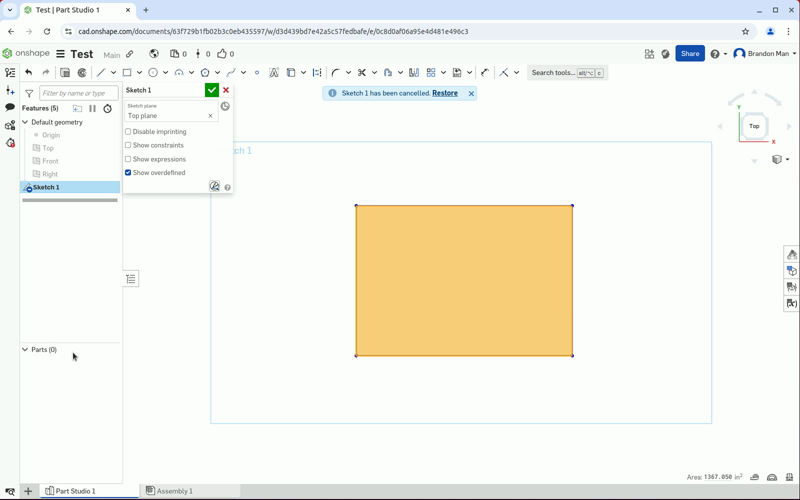
key(shift+e)
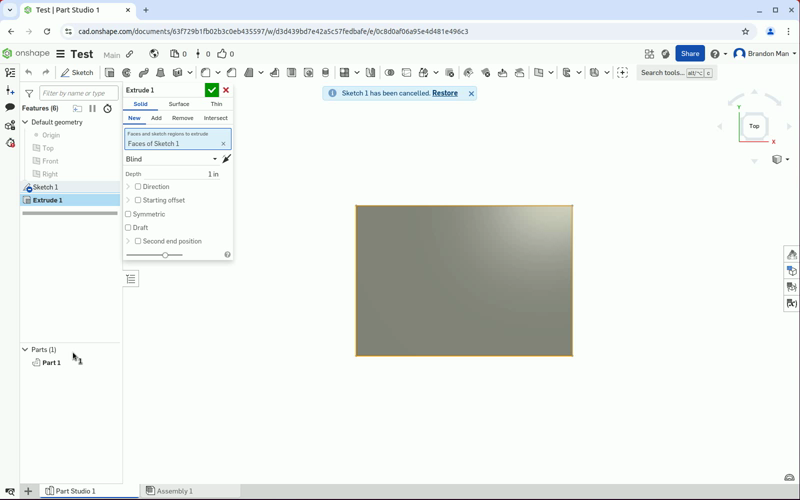
mouse_move(143, 106)
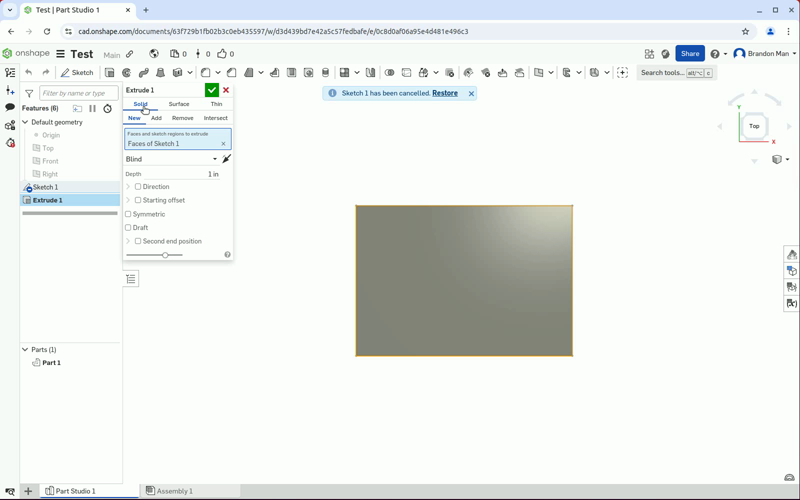
click(143, 106)
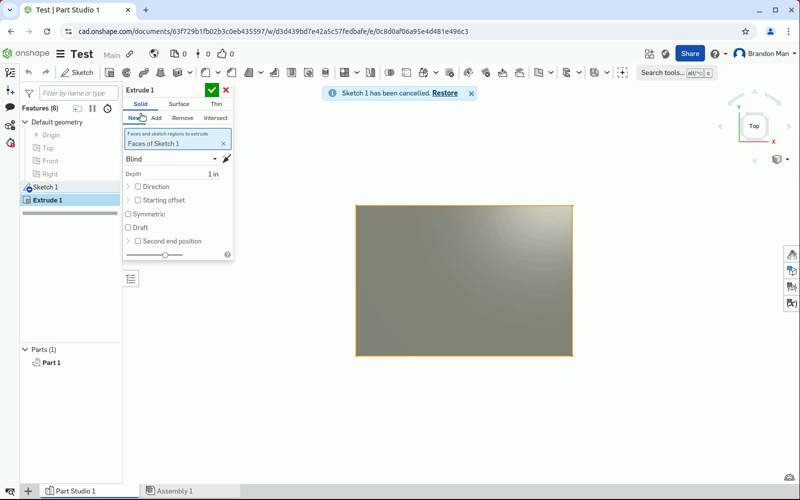
mouse_move(137, 120)
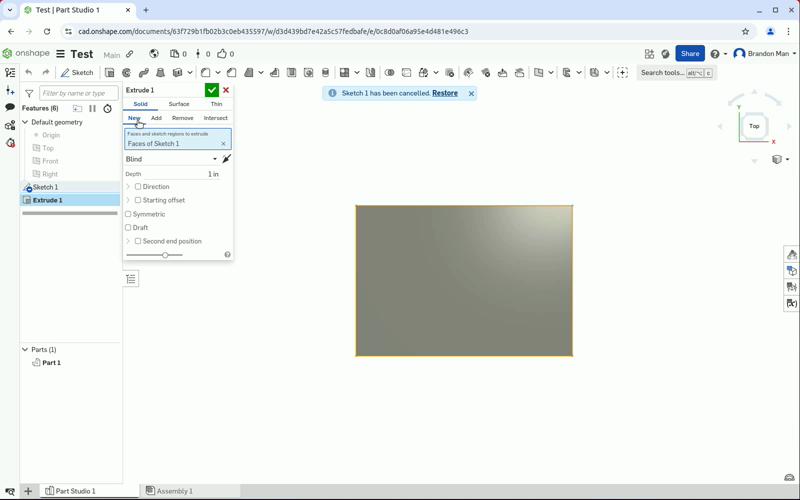
click(137, 120)
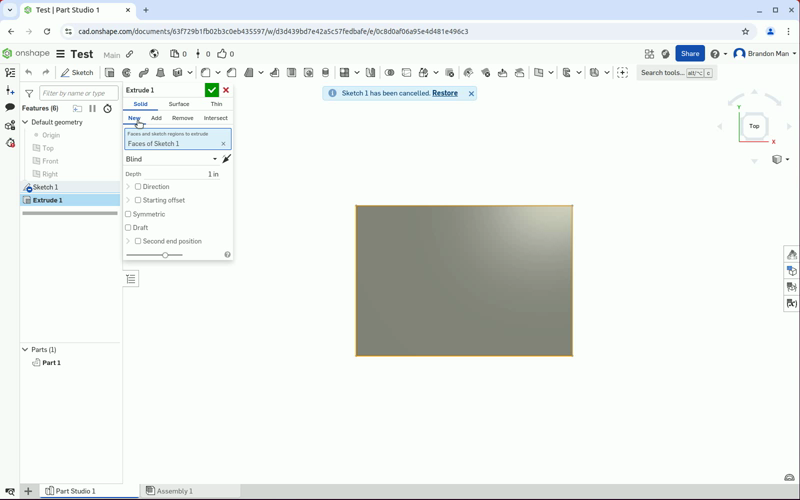
key(tab, 4)
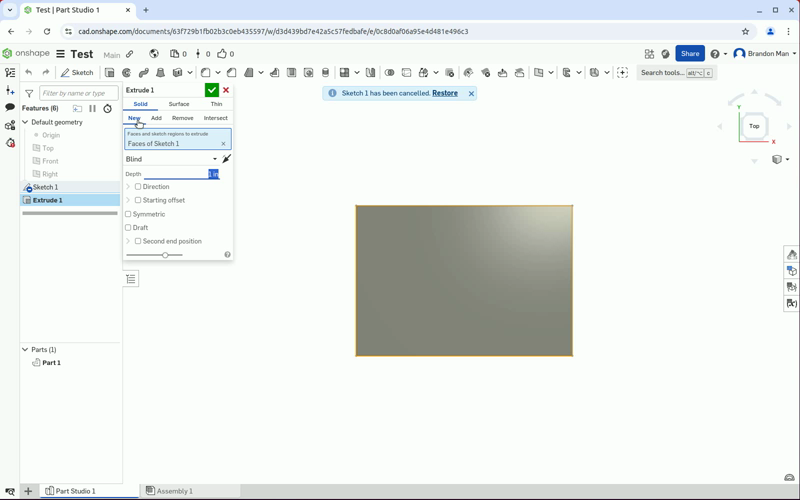
text(23.108)
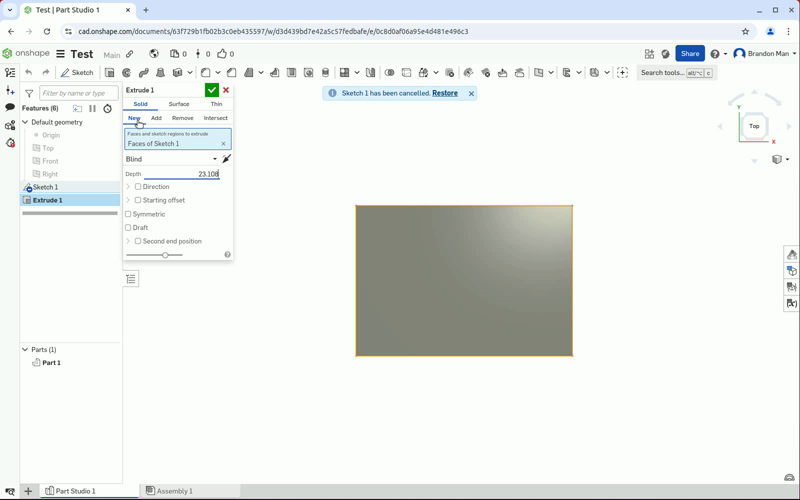
key(enter)
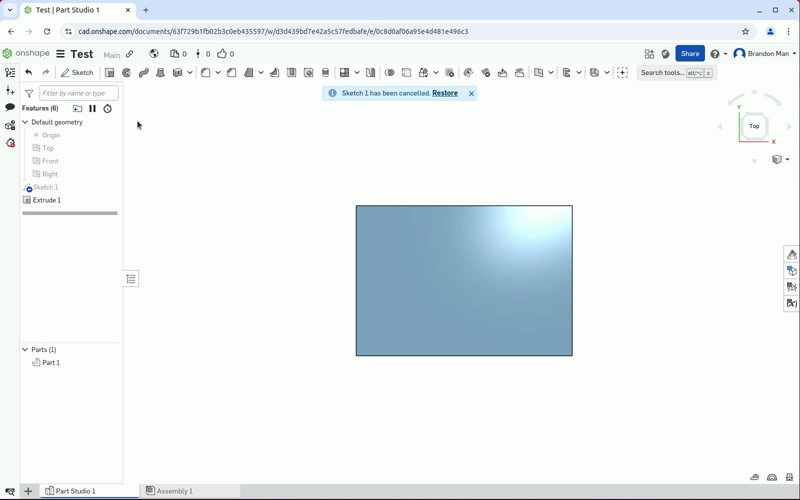
key(shift+h)
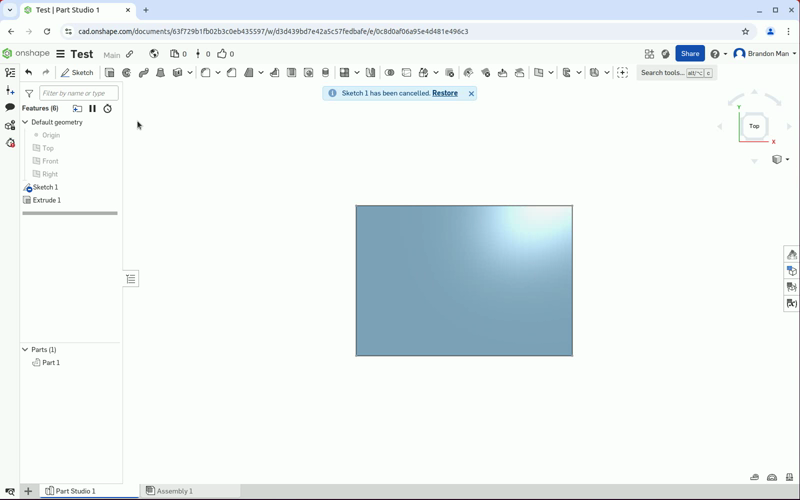
key(shift+h)
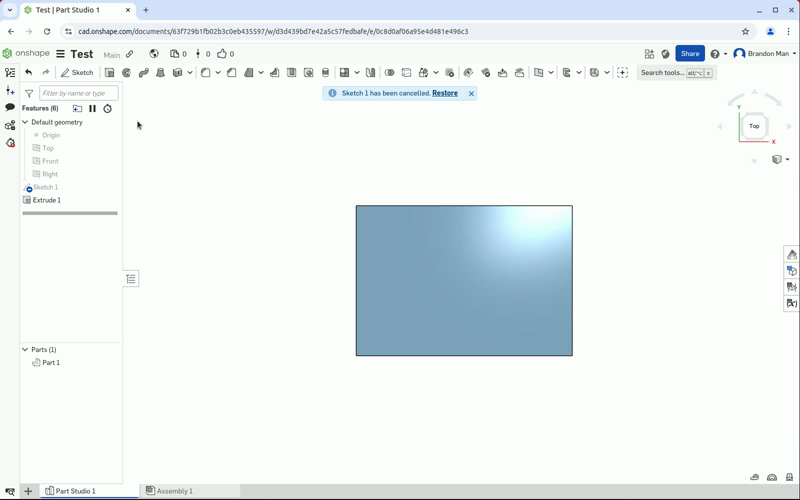
mouse_move(73, 189)
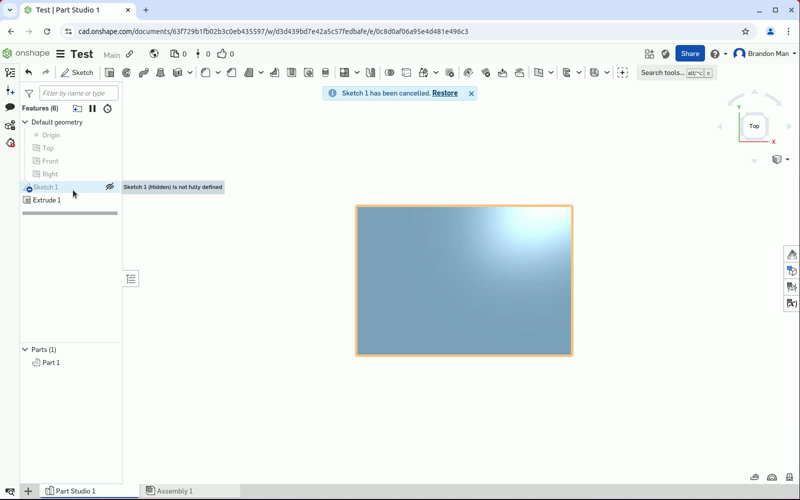
click(73, 189)
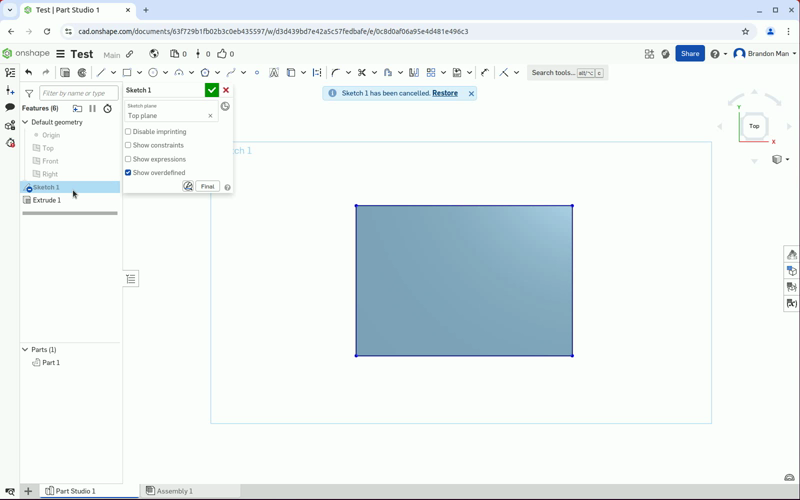
mouse_move(229, 92)
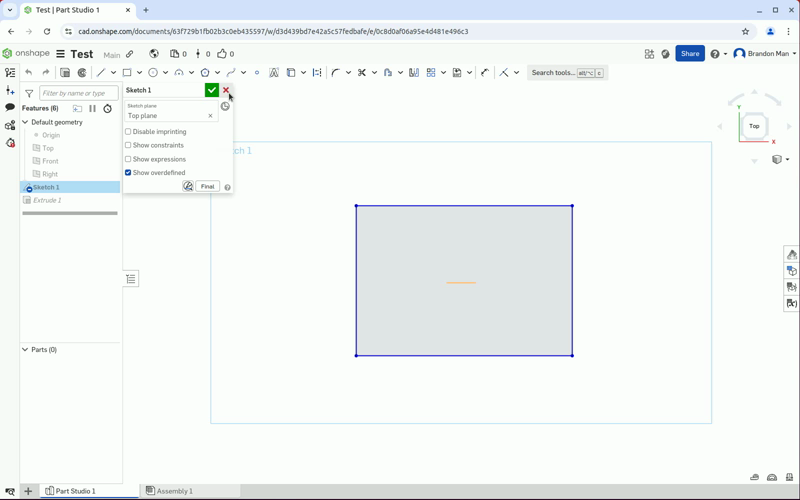
click(229, 92)
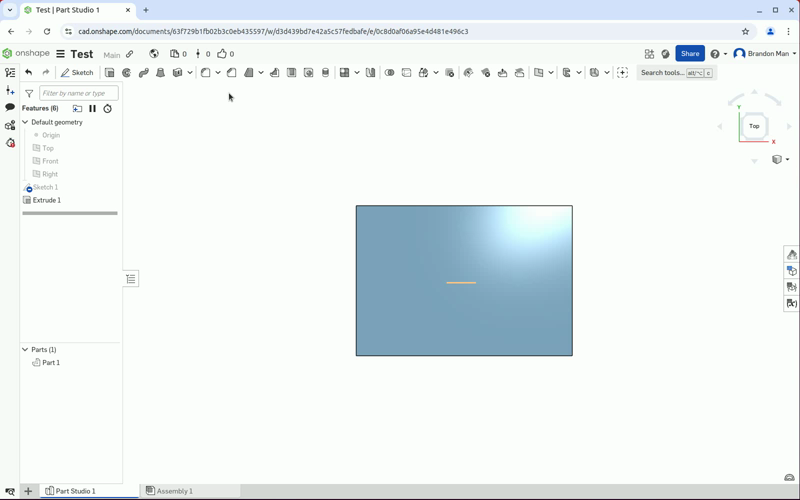
mouse_move(541, 75)
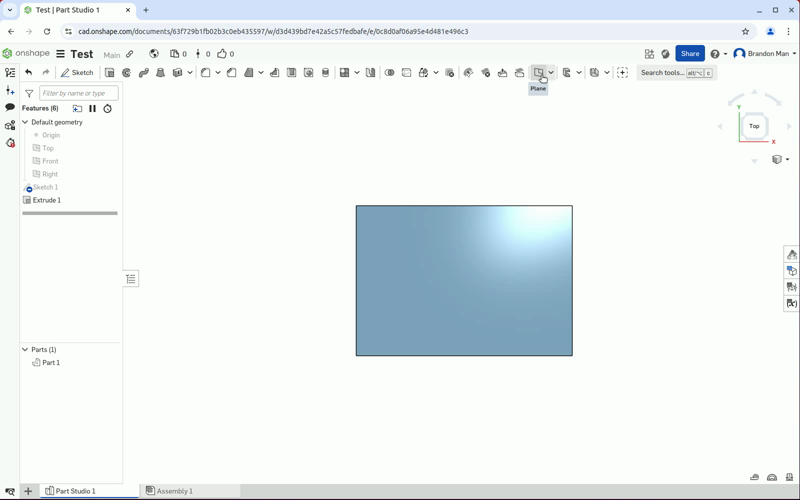
click(541, 75)
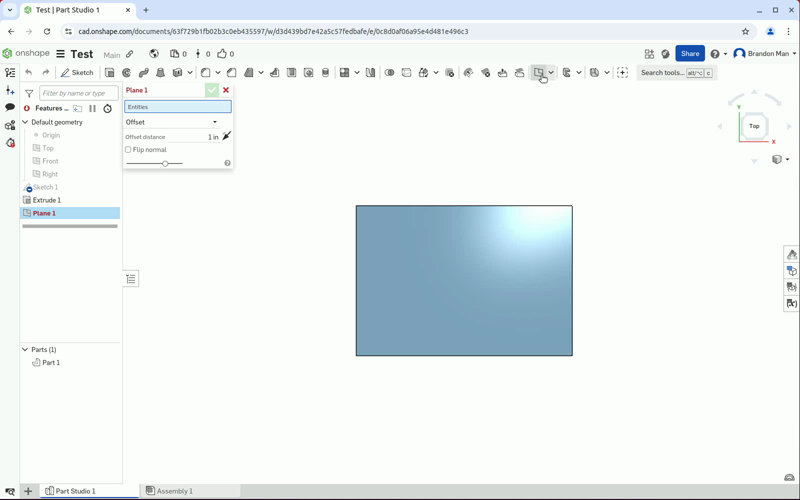
mouse_move(73, 150)
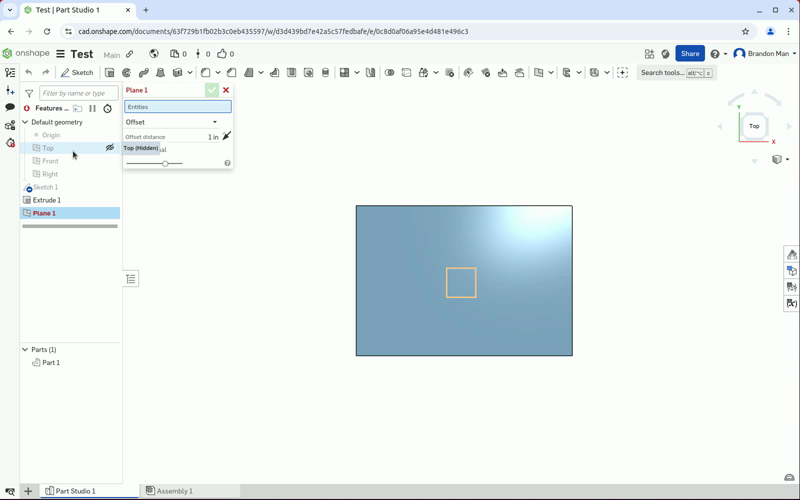
click(73, 150)
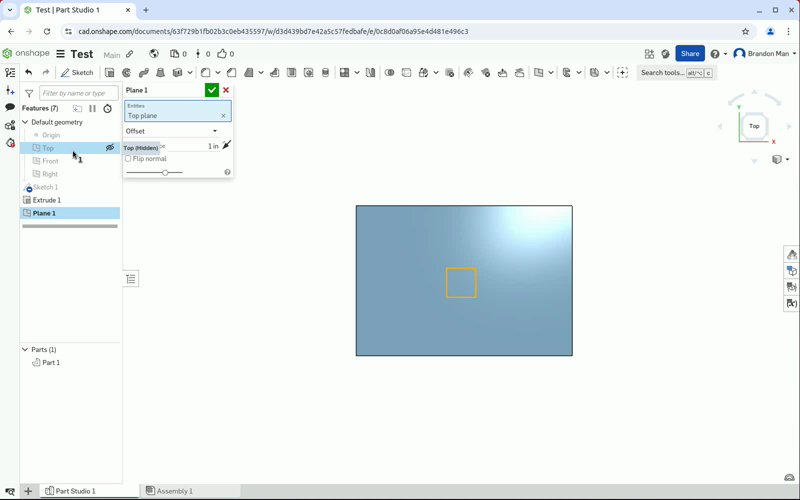
key(tab, 2)
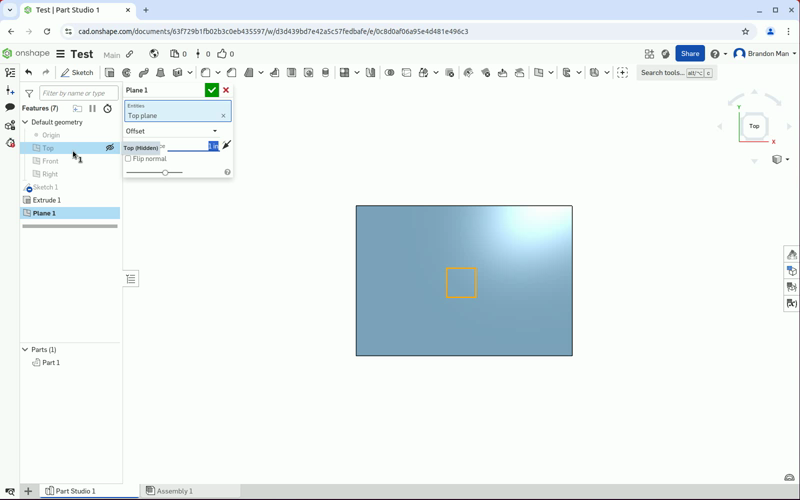
text(23.108)
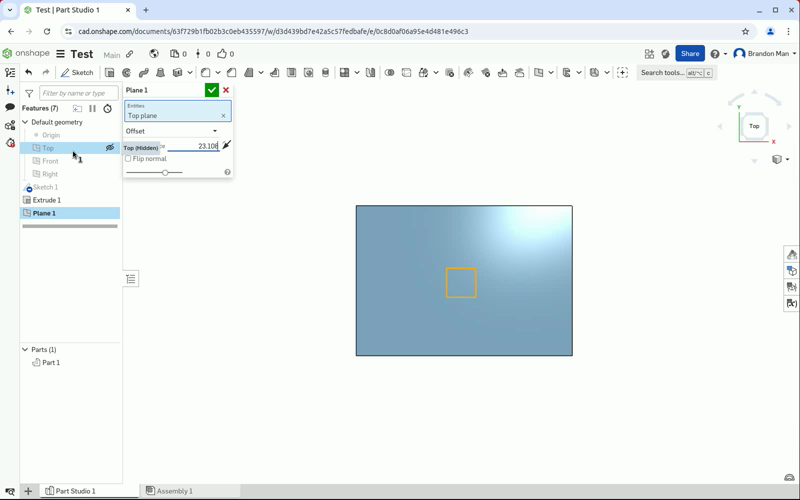
key(enter, 2)
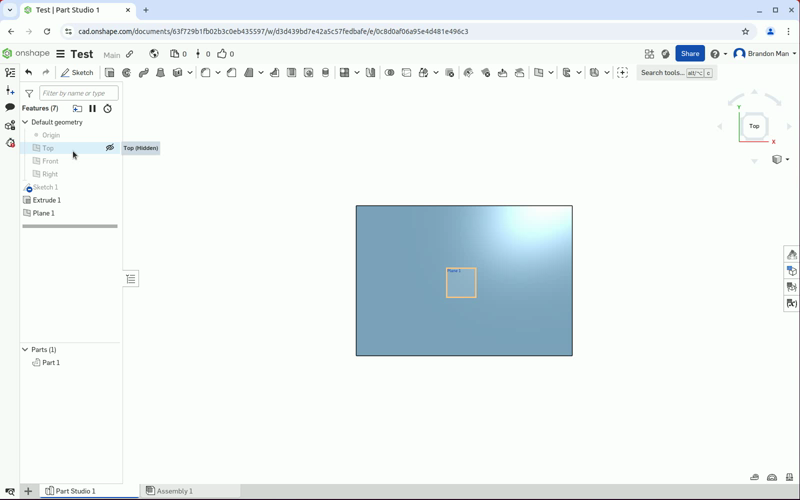
key(shift+s)
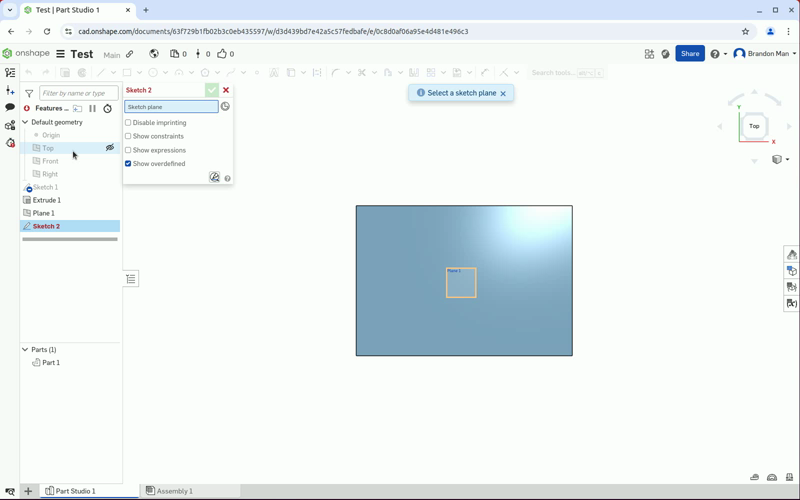
mouse_move(73, 215)
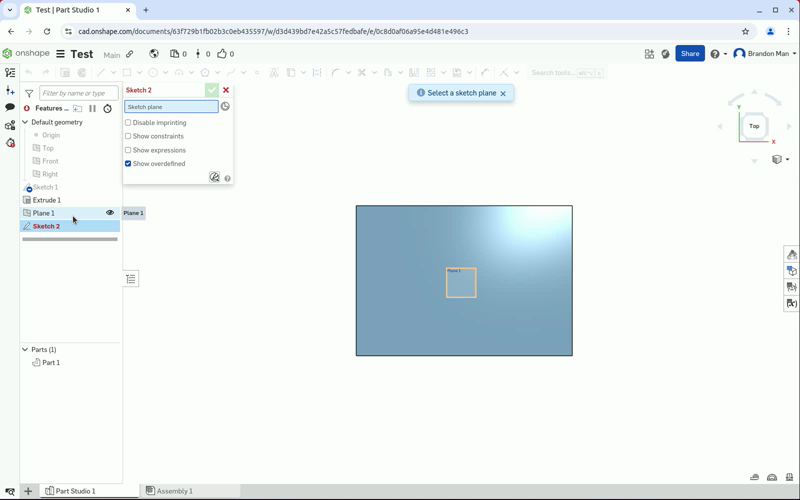
click(73, 215)
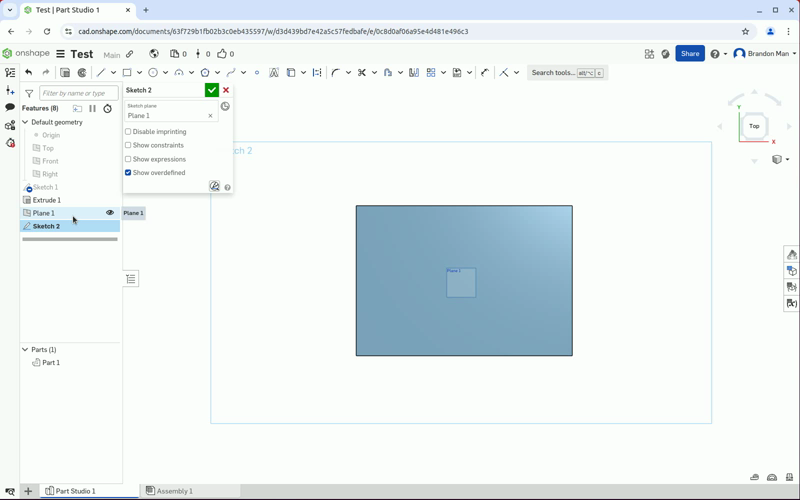
mouse_move(73, 352)
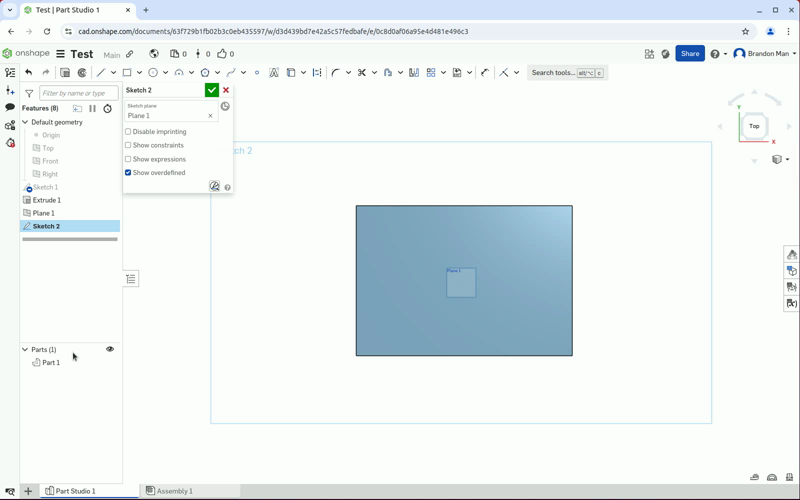
key(y)
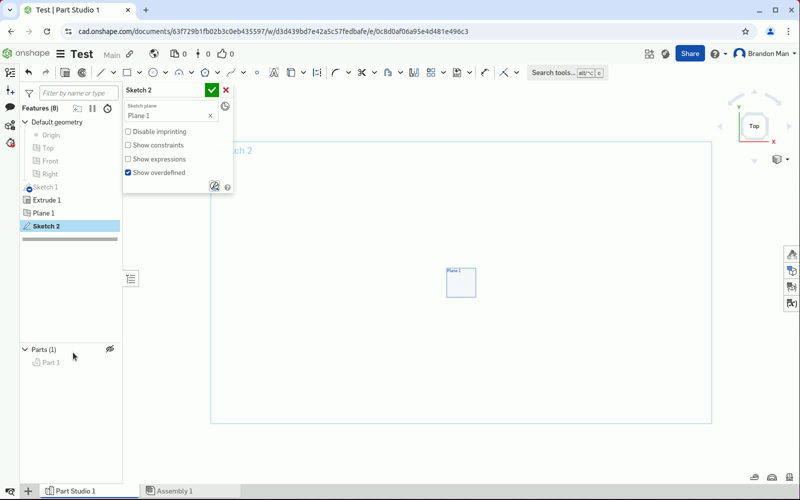
key(l)
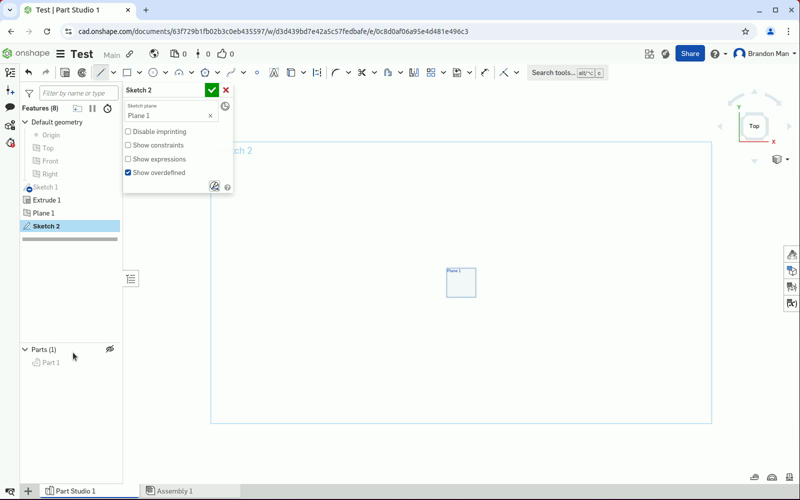
key_down(shift)
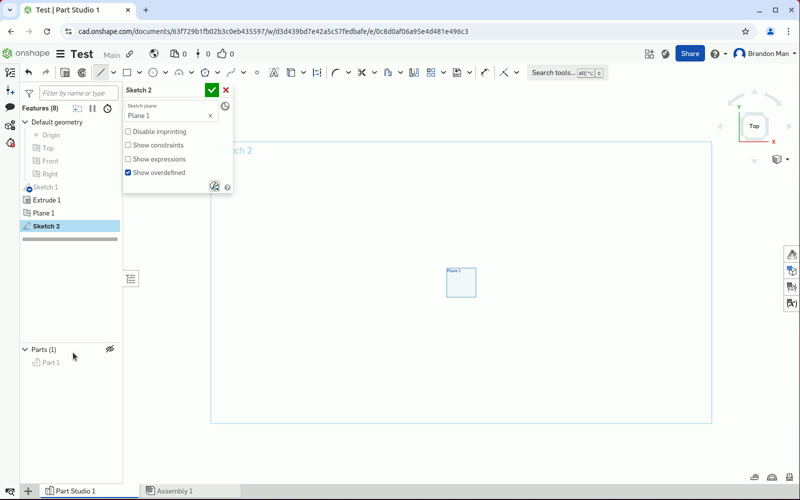
mouse_move(376, 339)
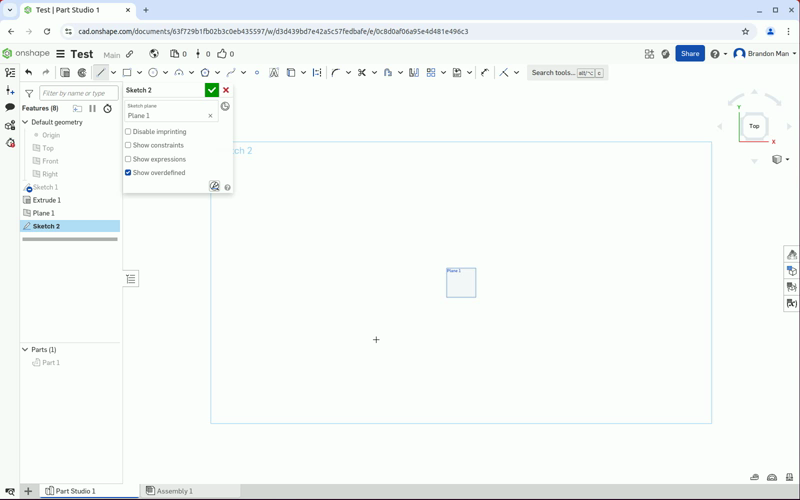
click(376, 339)
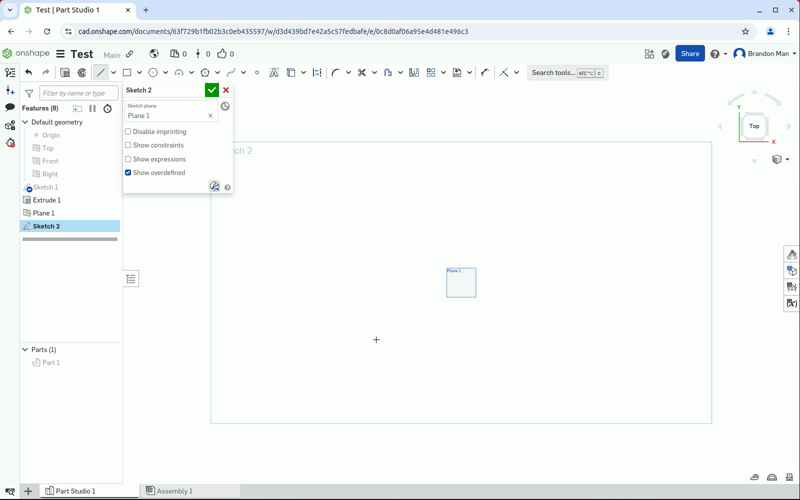
key_up(shift)
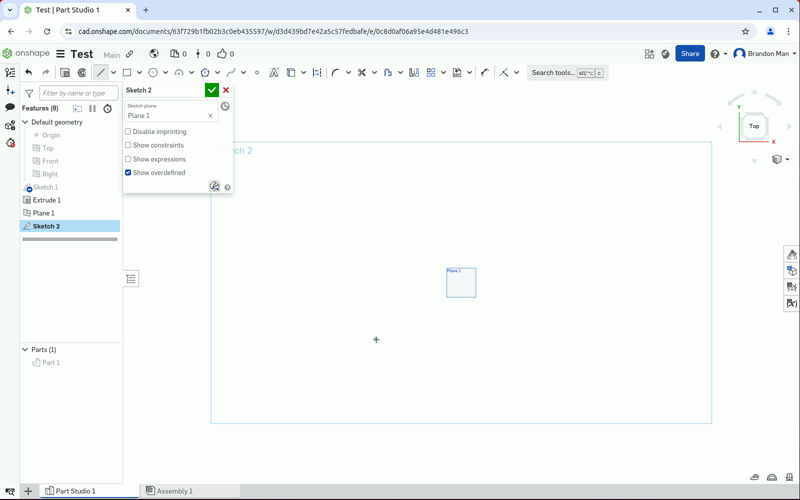
key_down(shift)
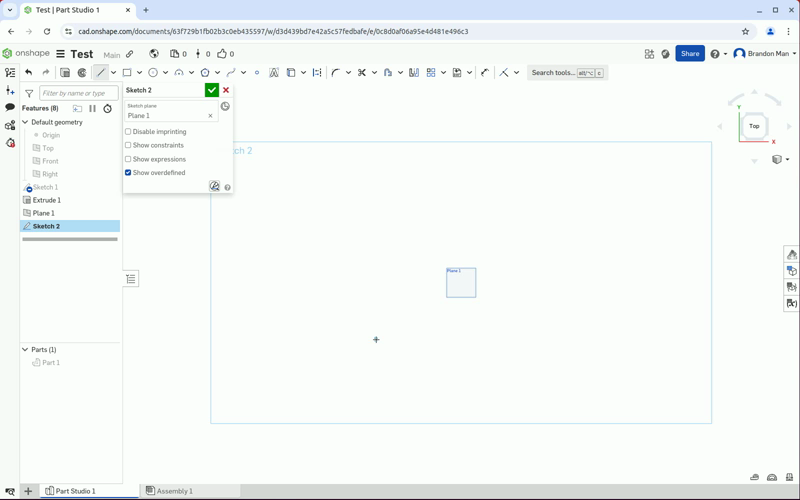
mouse_move(553, 339)
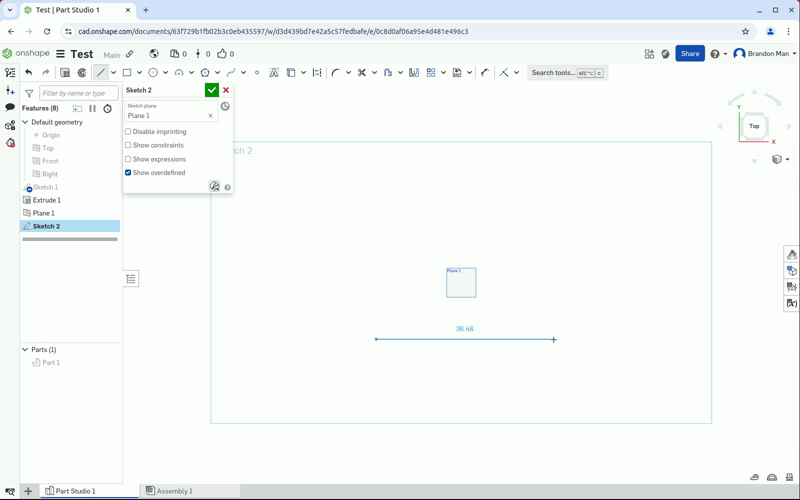
click(553, 339)
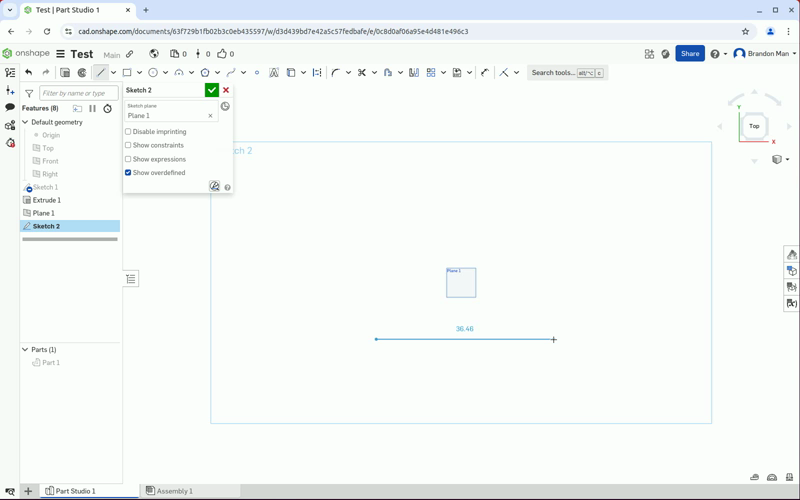
key_up(shift)
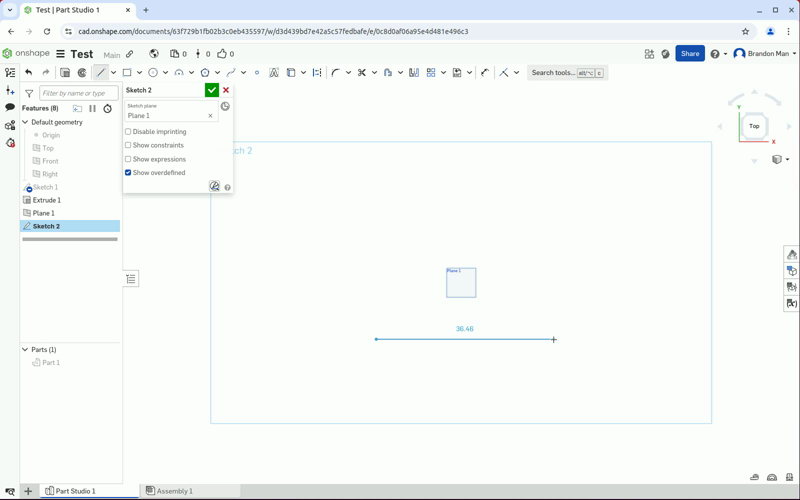
key_down(shift)
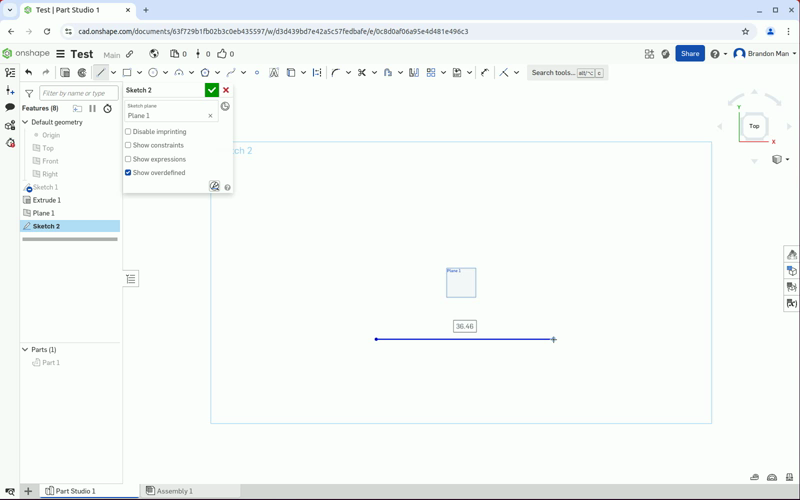
mouse_move(553, 223)
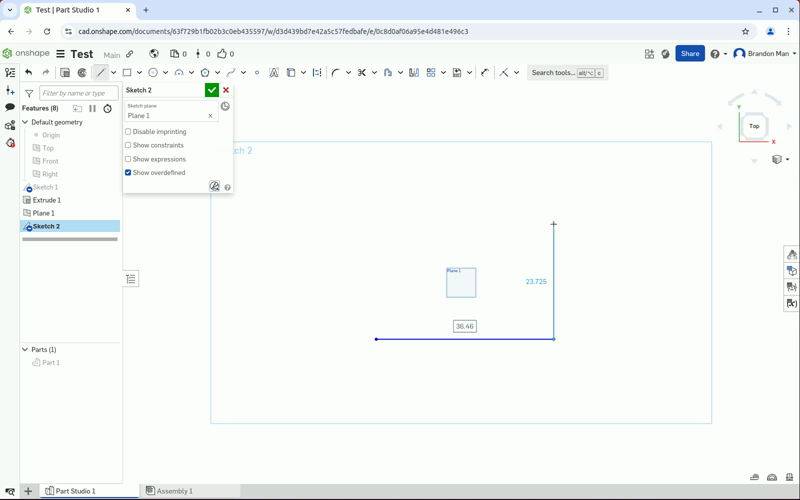
click(553, 223)
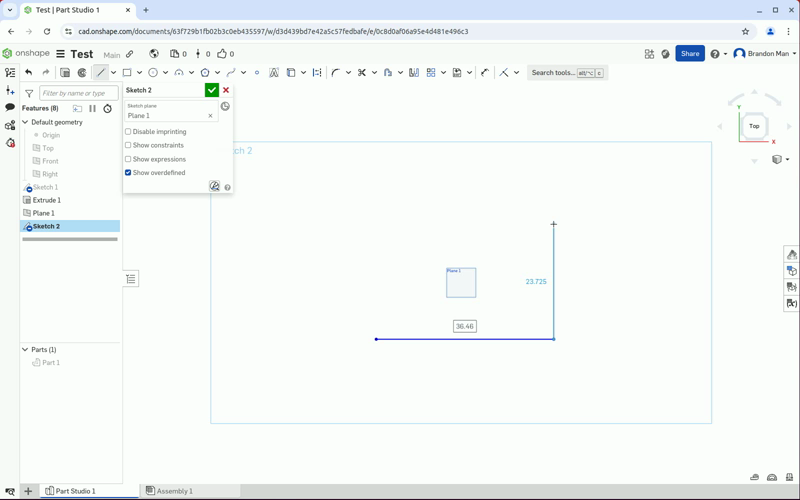
key_up(shift)
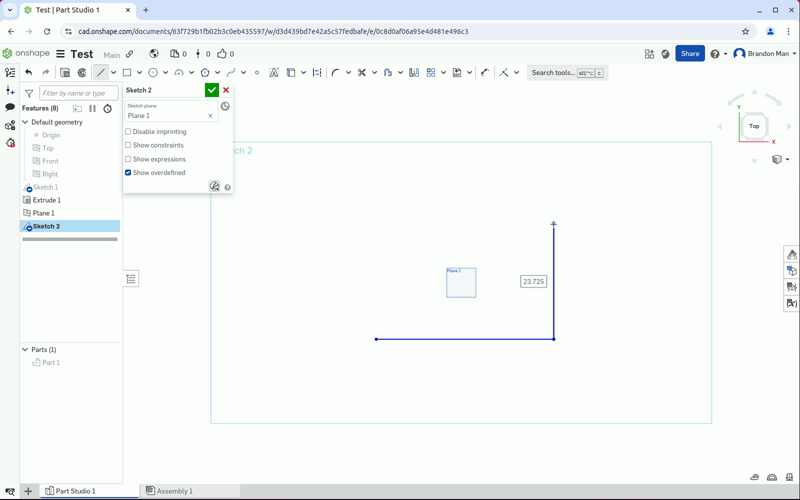
key_down(shift)
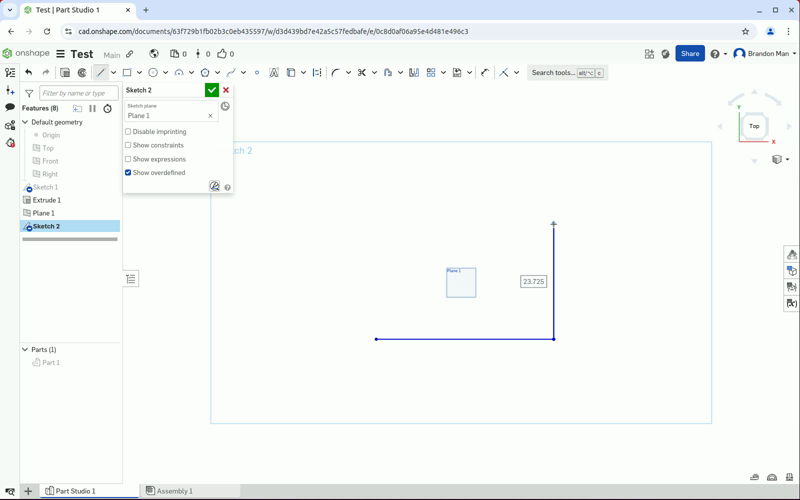
mouse_move(376, 223)
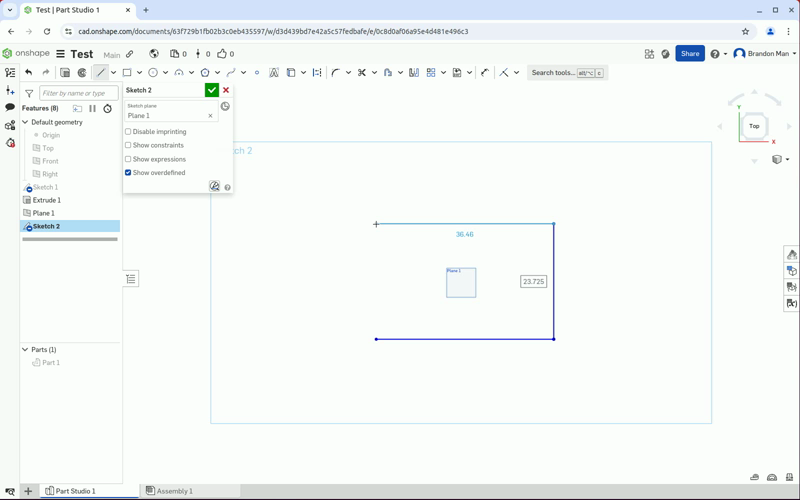
click(376, 223)
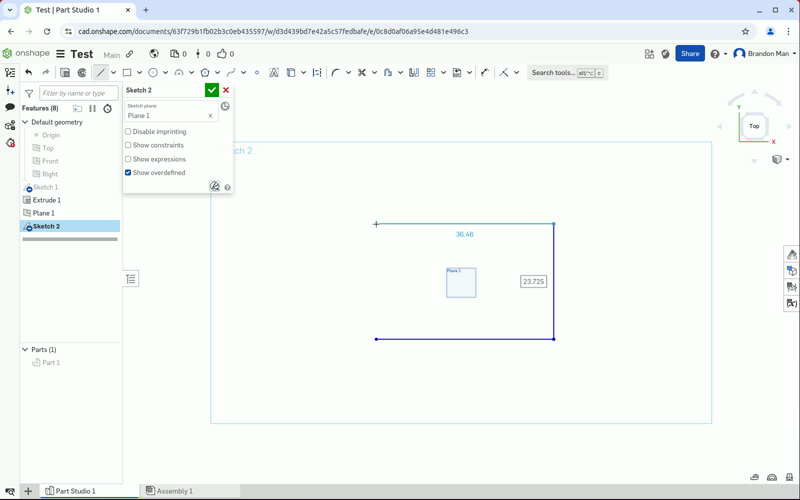
key_up(shift)
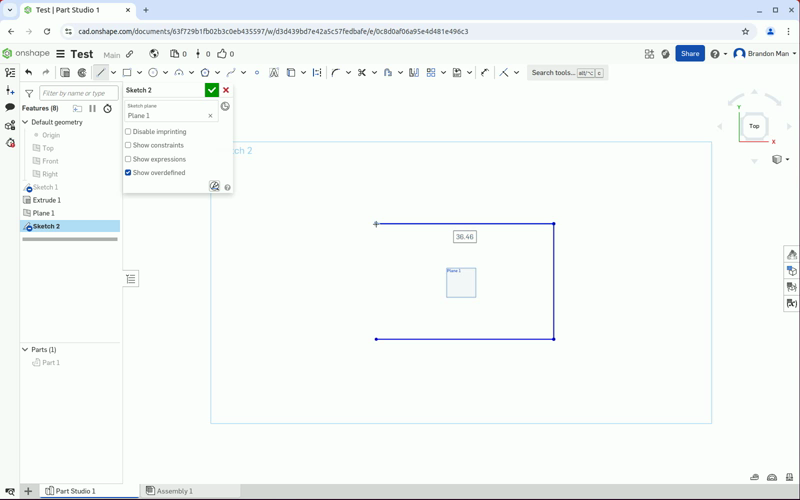
key_down(shift)
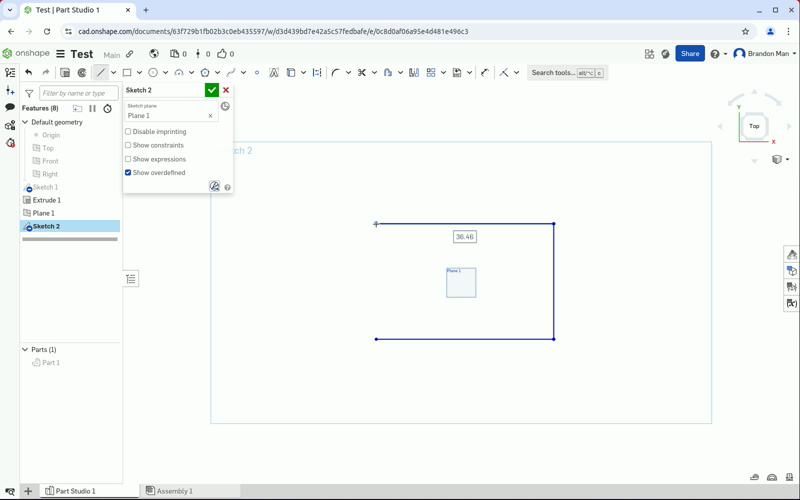
mouse_move(376, 339)
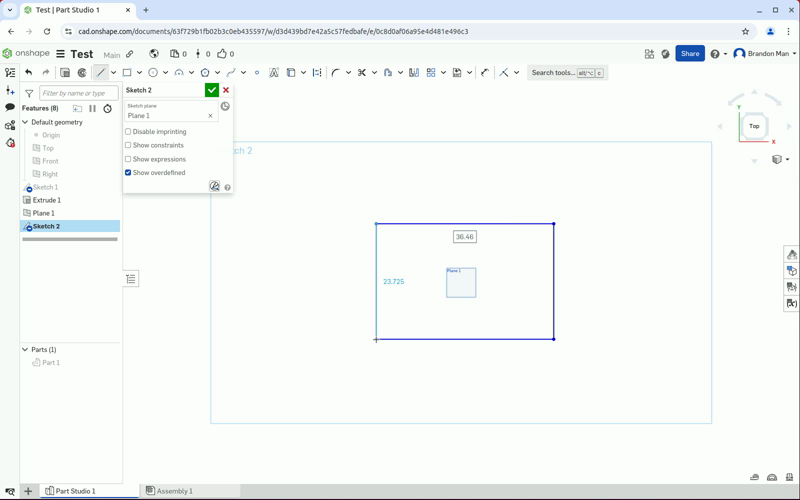
key_up(shift)
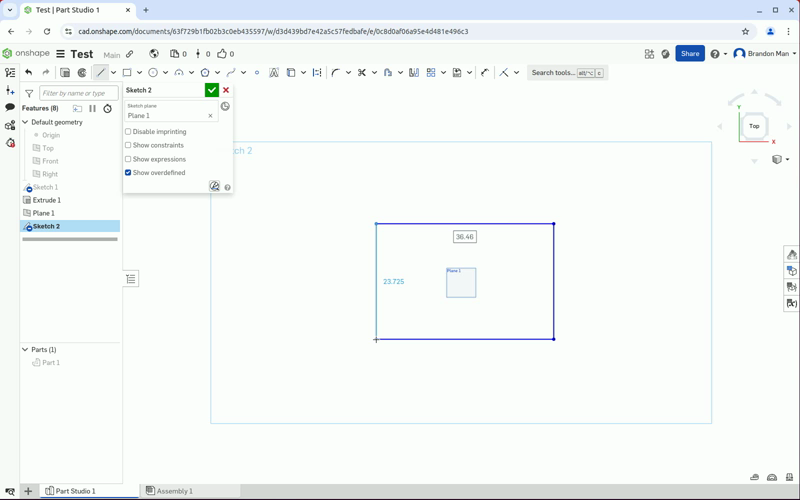
click(376, 339)
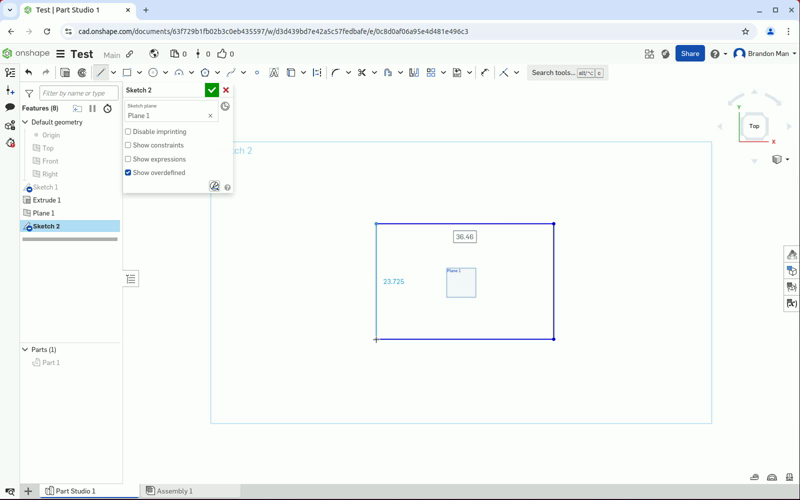
key(esc)
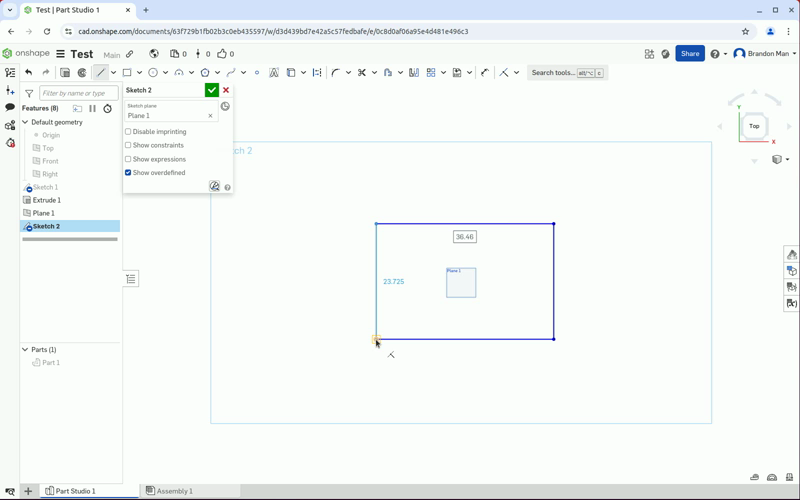
mouse_move(524, 287)
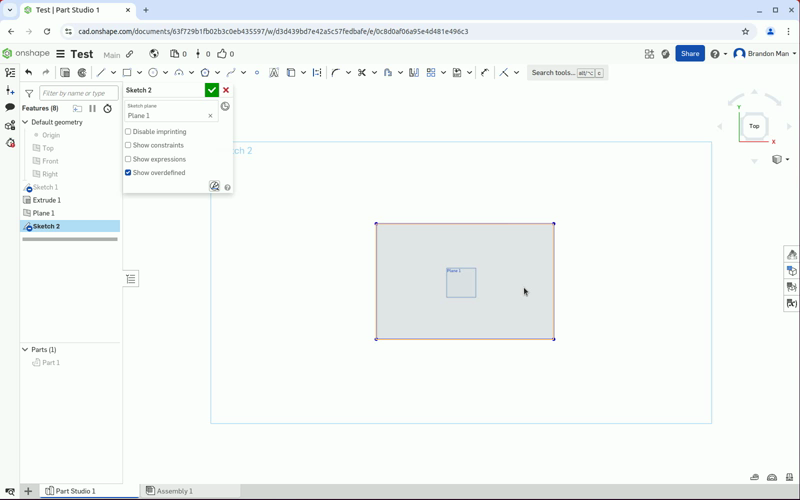
click(524, 287)
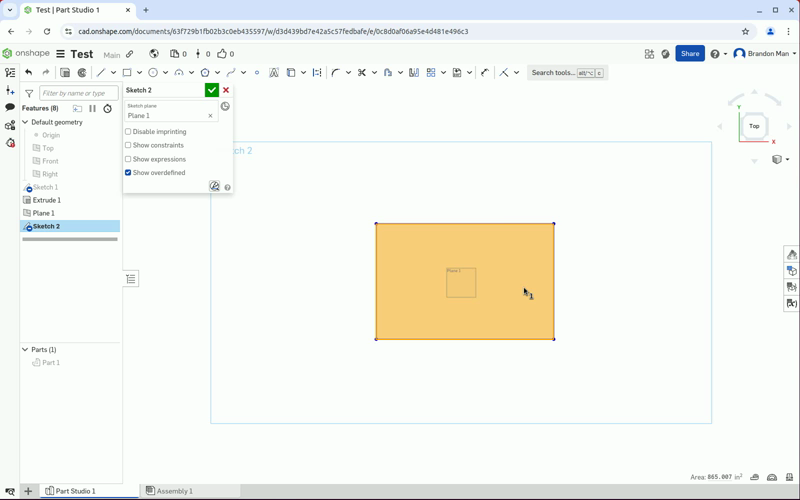
mouse_move(73, 352)
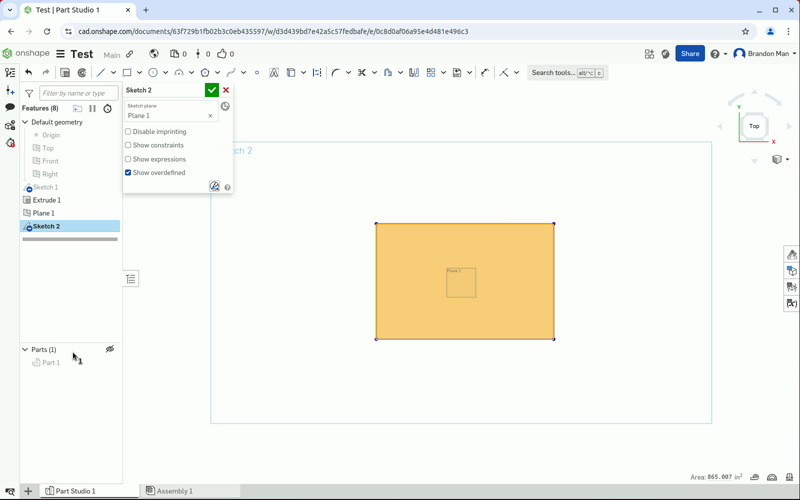
key(shift+y)
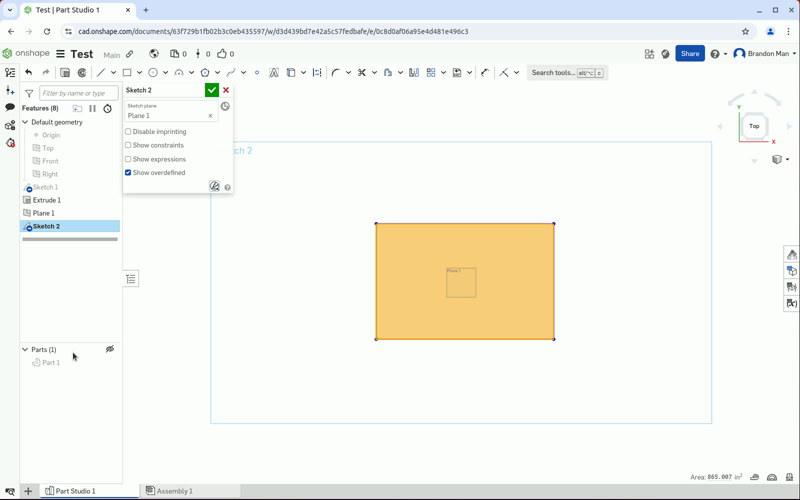
key(shift+e)
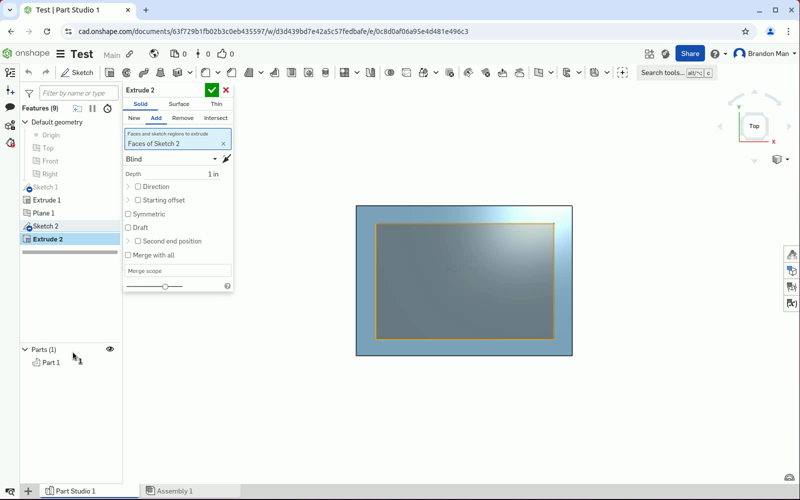
mouse_move(143, 106)
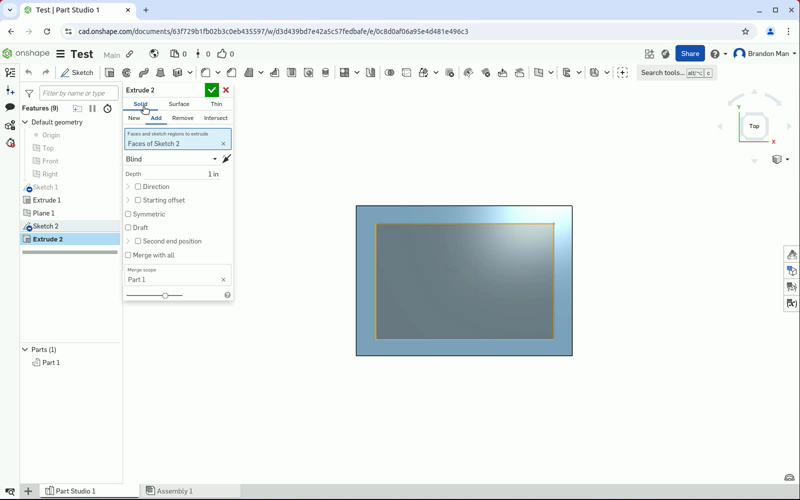
click(143, 106)
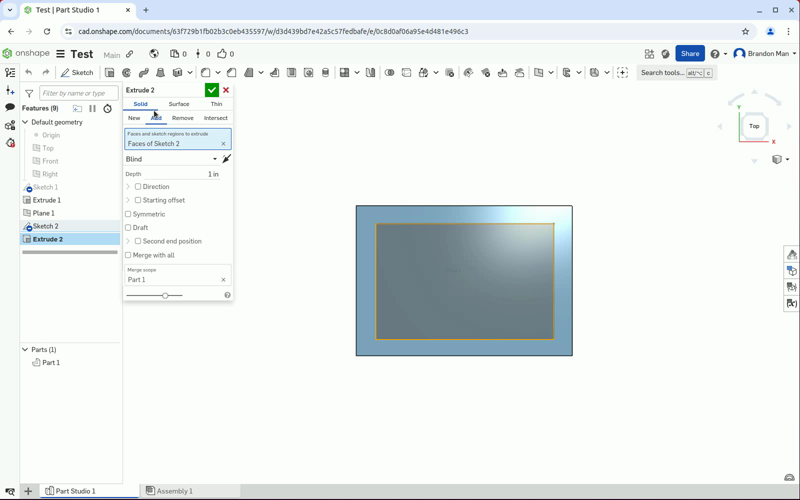
mouse_move(186, 120)
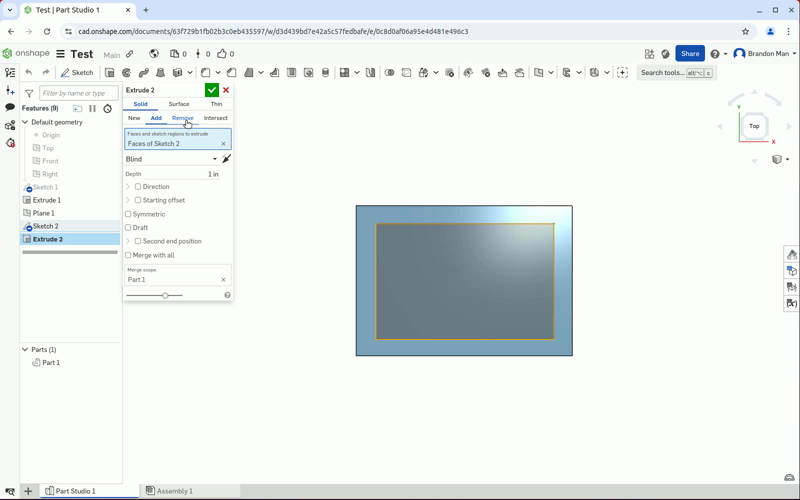
click(186, 120)
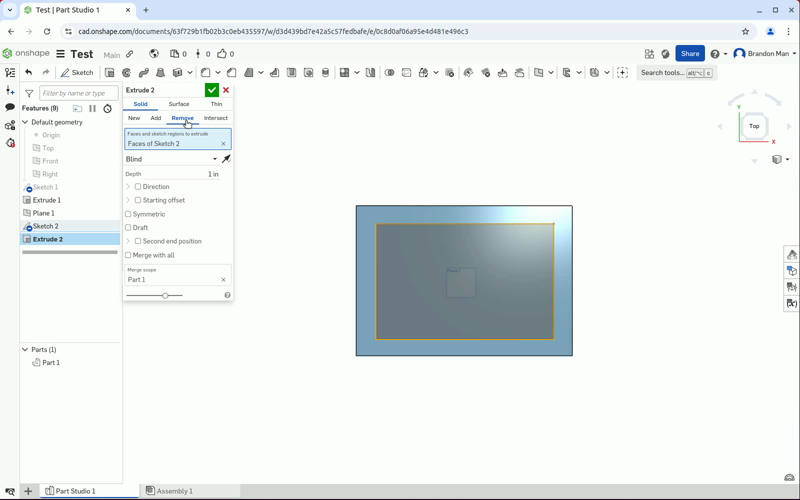
key(tab, 4)
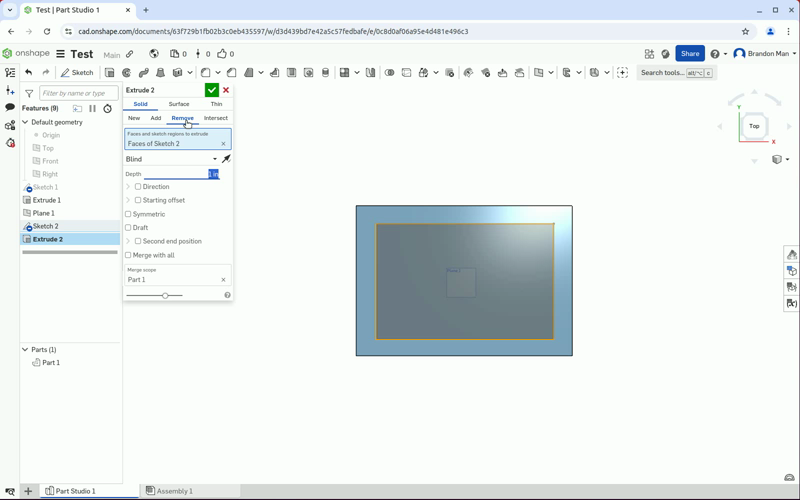
text(23.83)
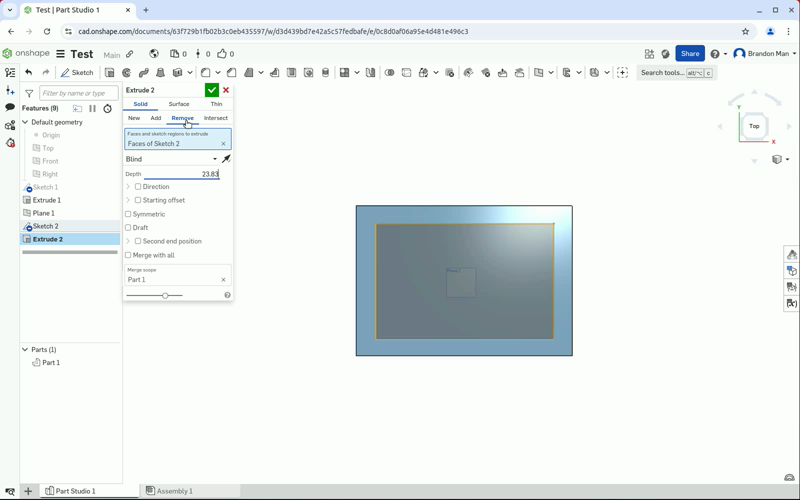
key(tab, 6)
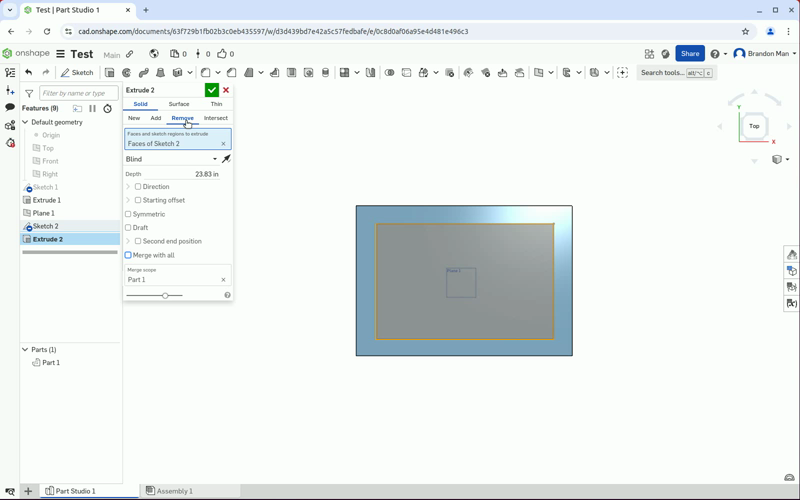
key(space)
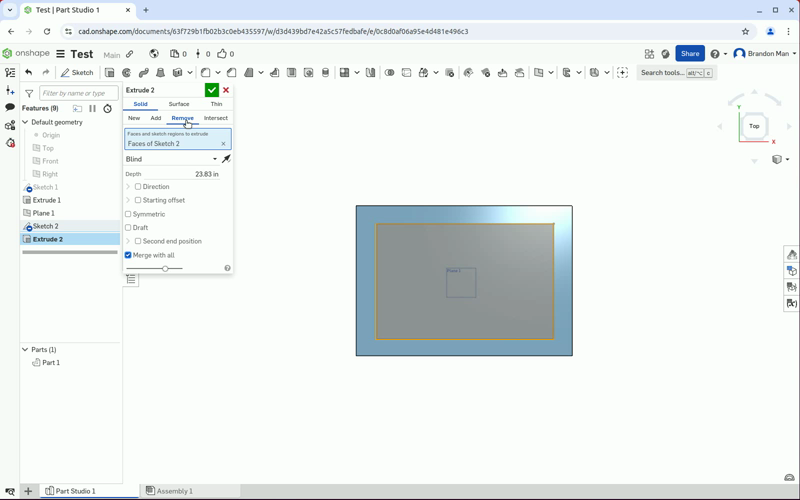
key(enter)
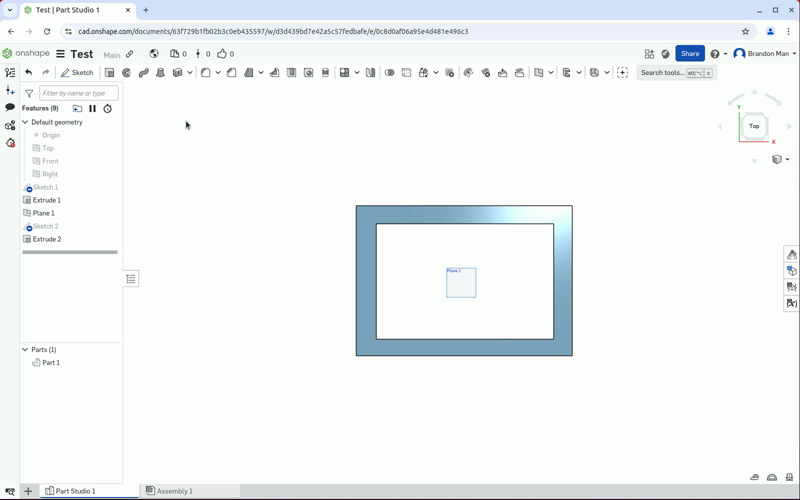
key(shift+h)
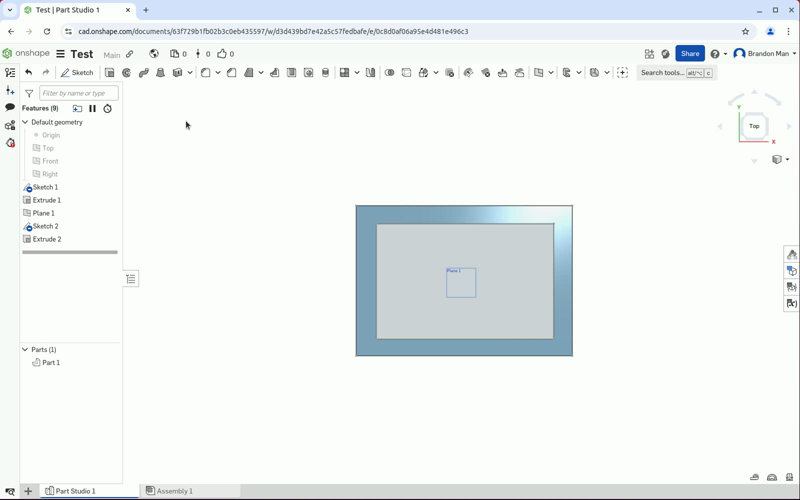
key(shift+h)
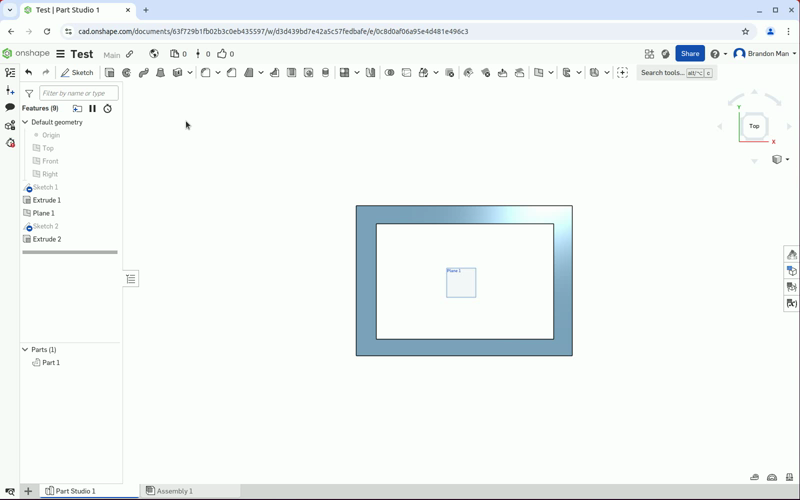
mouse_move(73, 189)
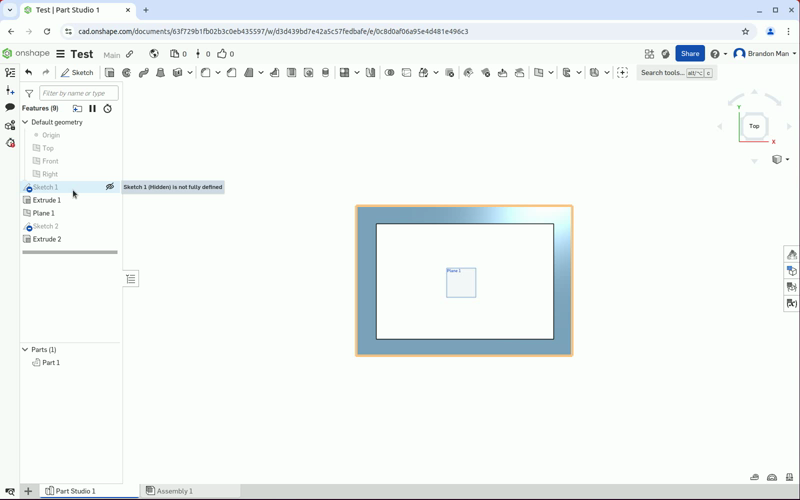
click(73, 189)
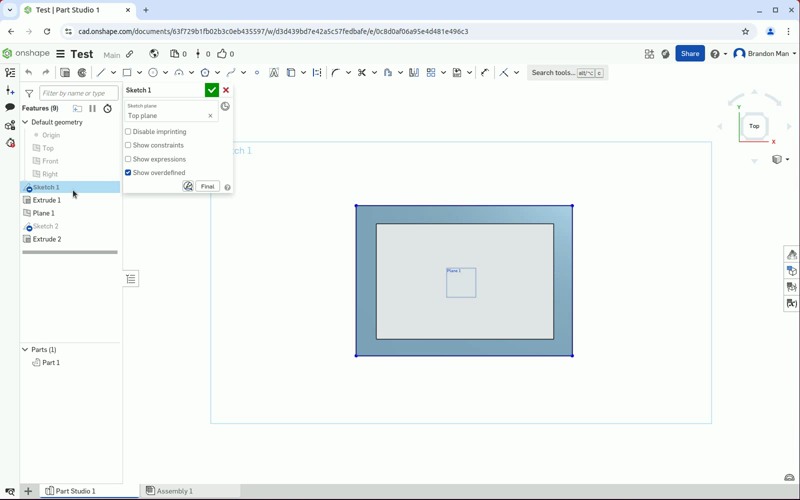
mouse_move(229, 92)
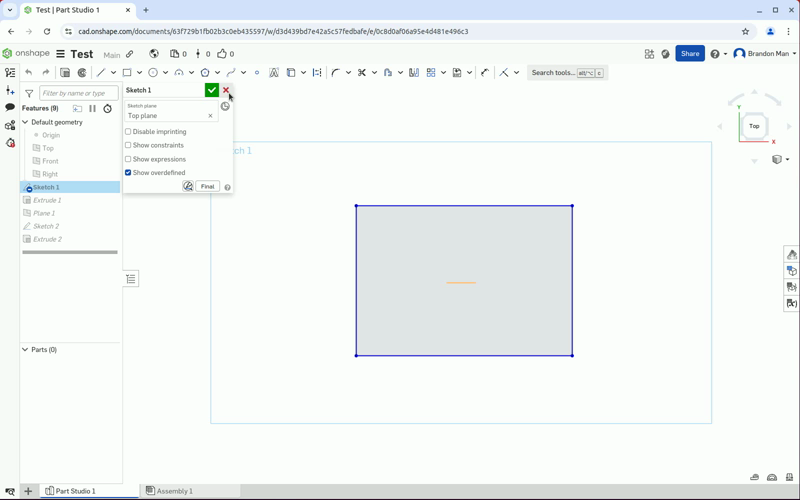
click(229, 92)
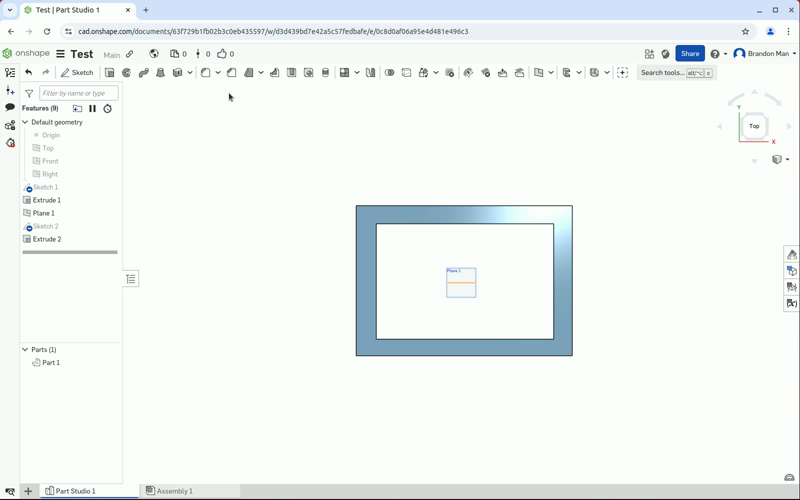
mouse_move(73, 352)
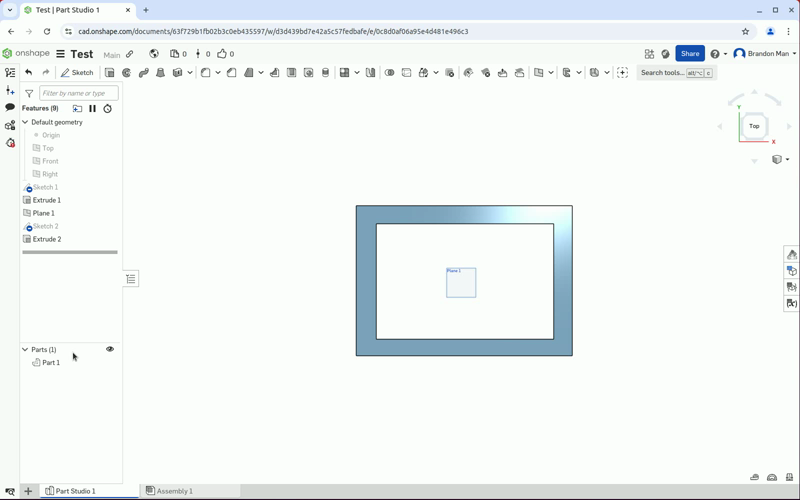
key(y)
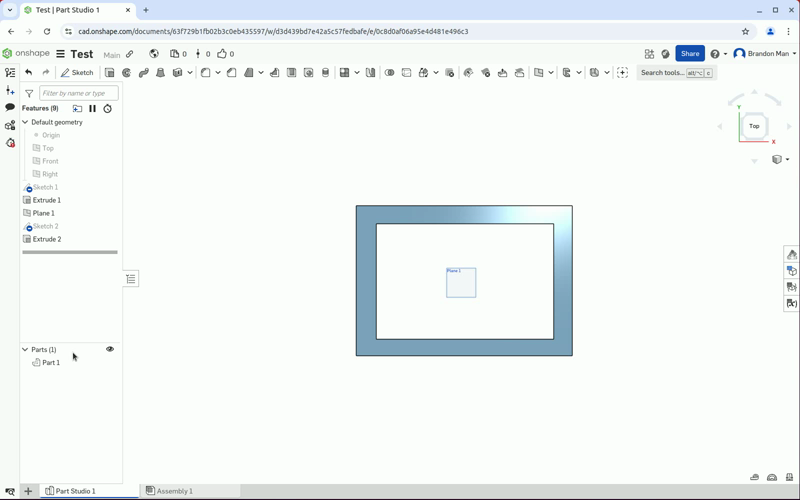
key(shift+p)
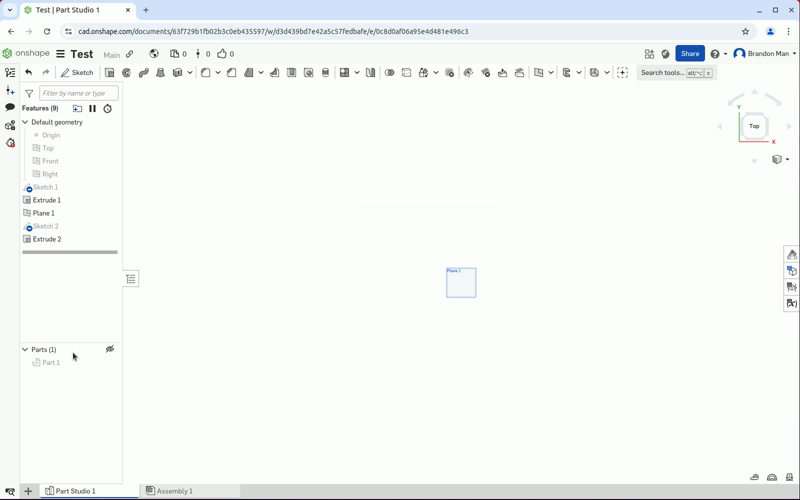
key(space)
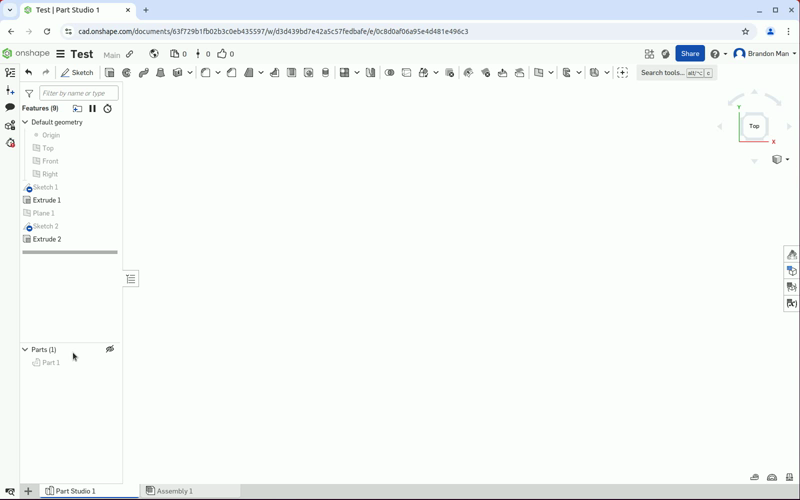
key_down(shift)
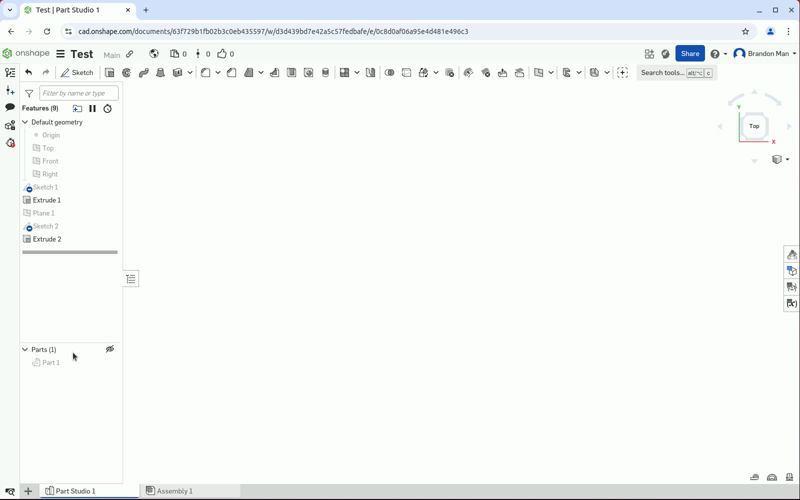
key(up)
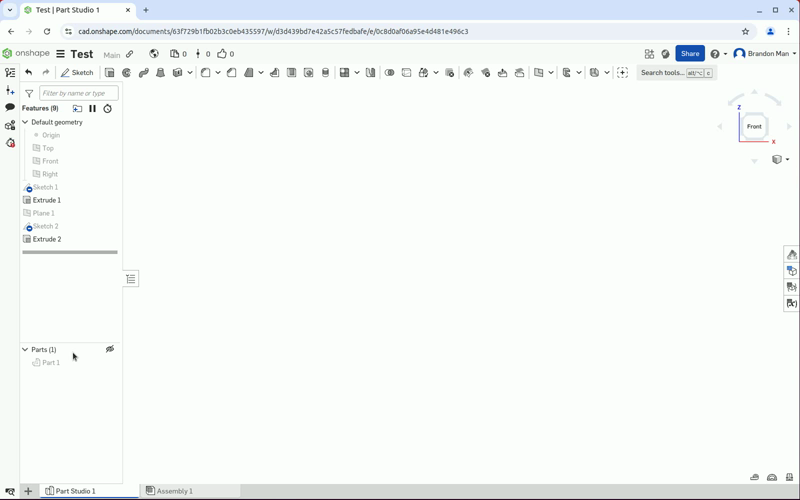
key_up(shift)
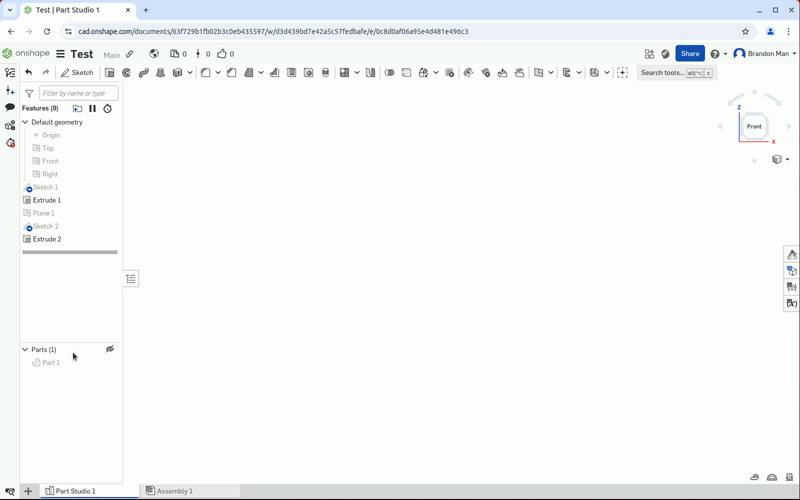
mouse_move(73, 352)
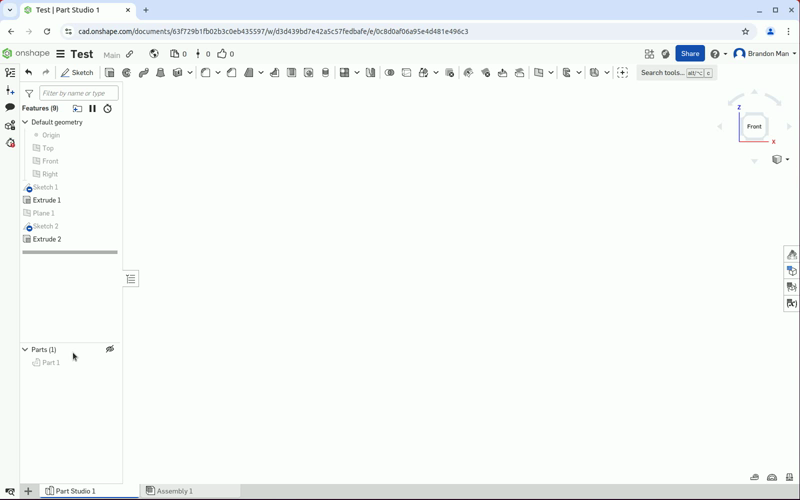
key(shift+y)
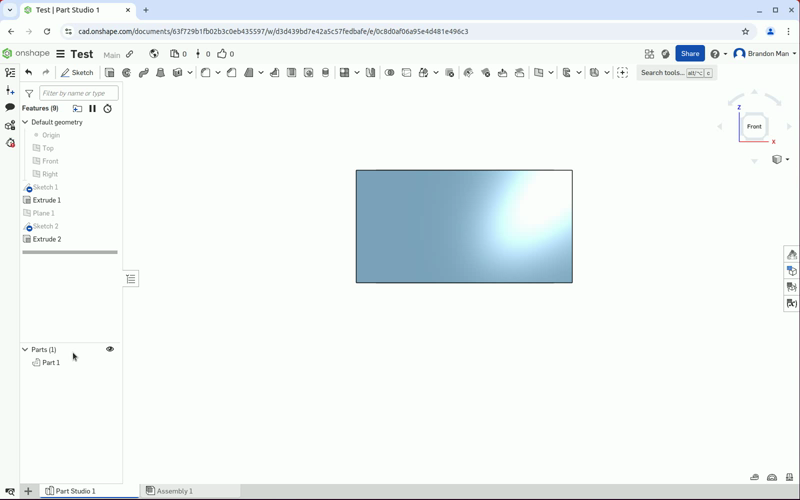
mouse_move(541, 75)
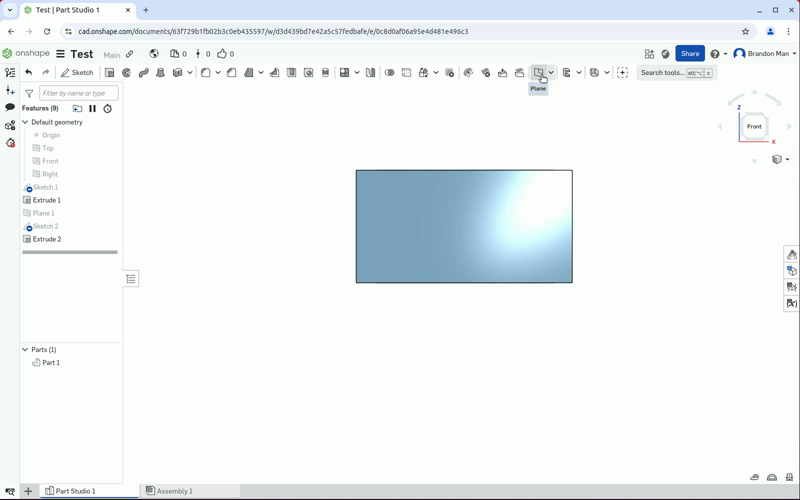
click(541, 75)
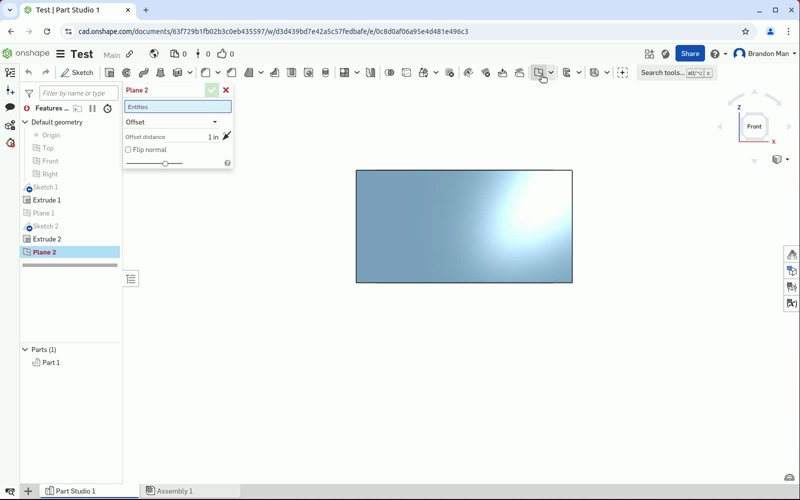
mouse_move(73, 163)
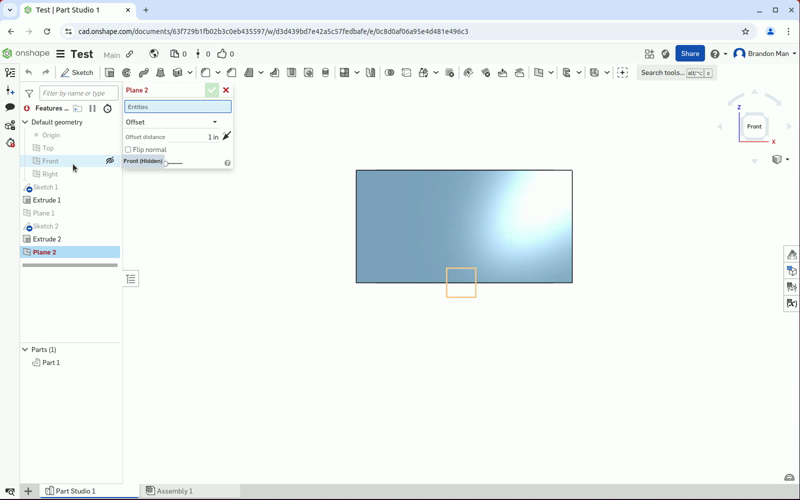
click(73, 163)
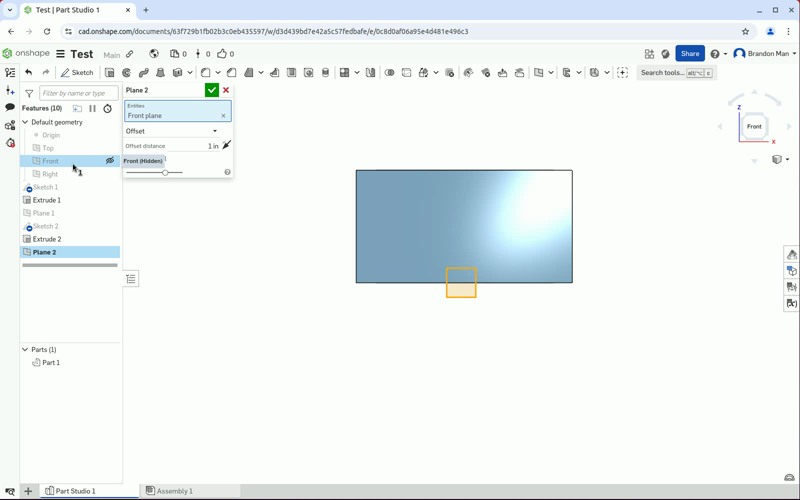
key(tab, 2)
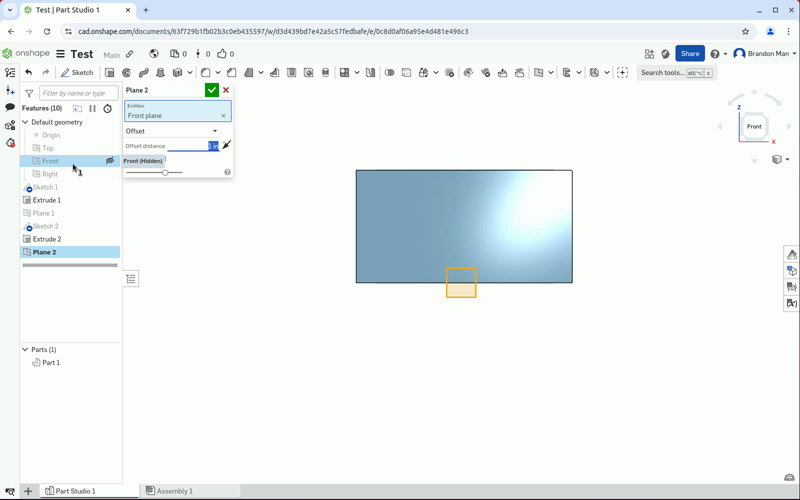
text(14.913)
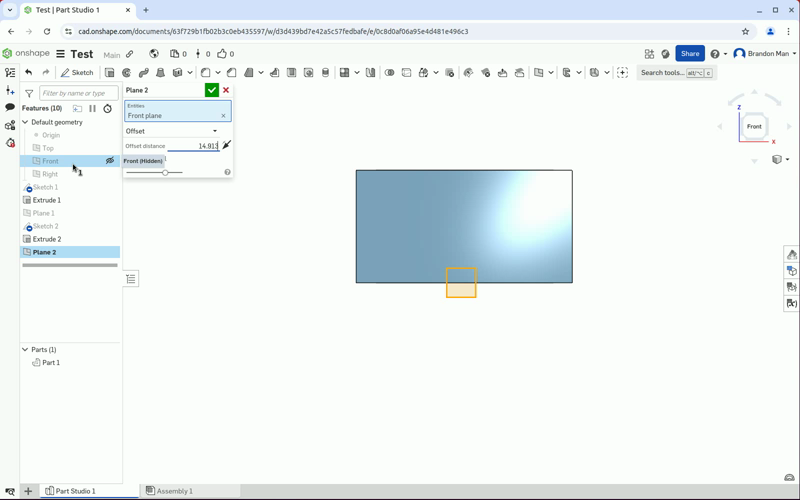
key(enter, 2)
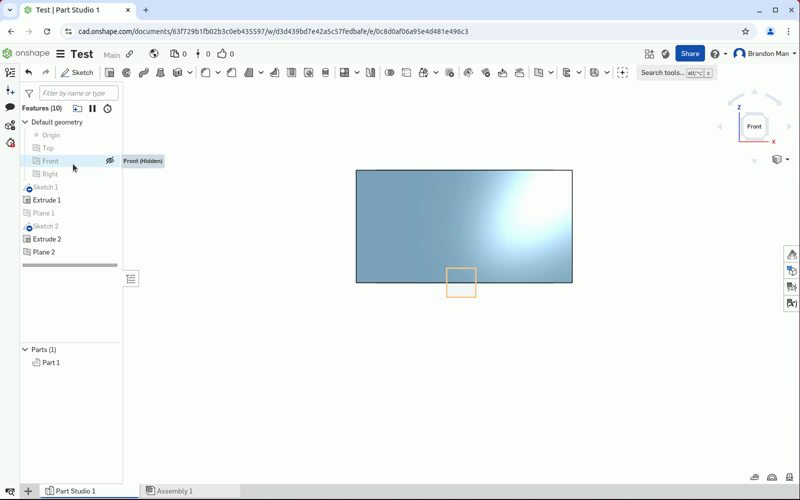
key(shift+s)
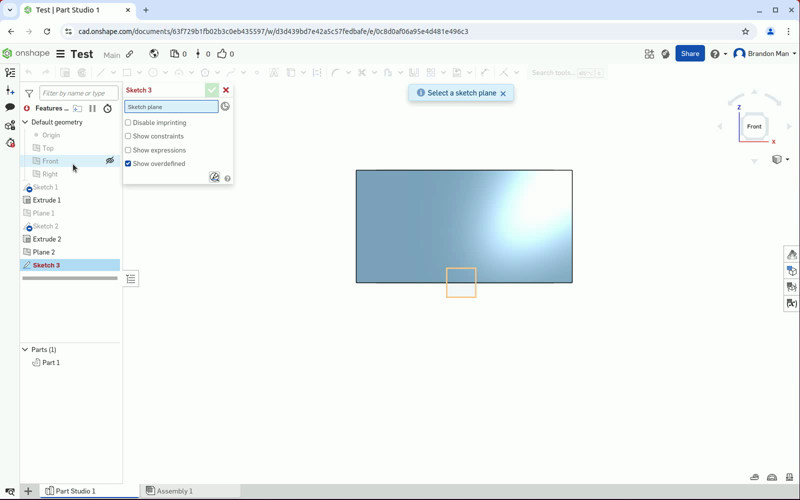
mouse_move(73, 254)
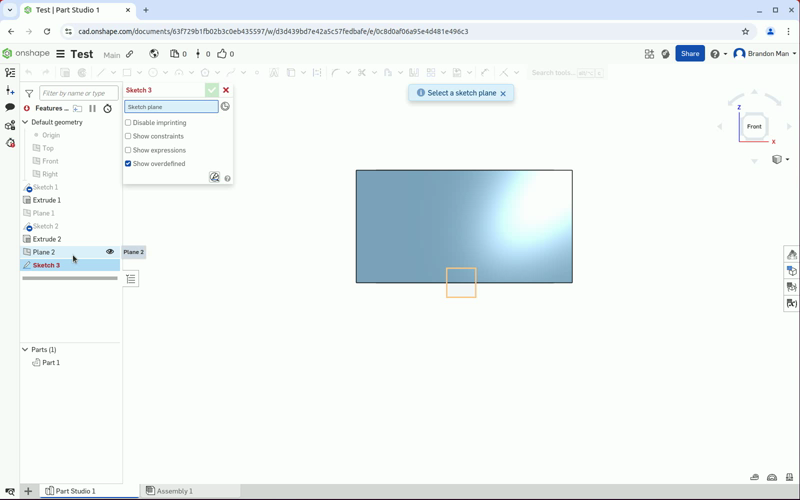
click(73, 254)
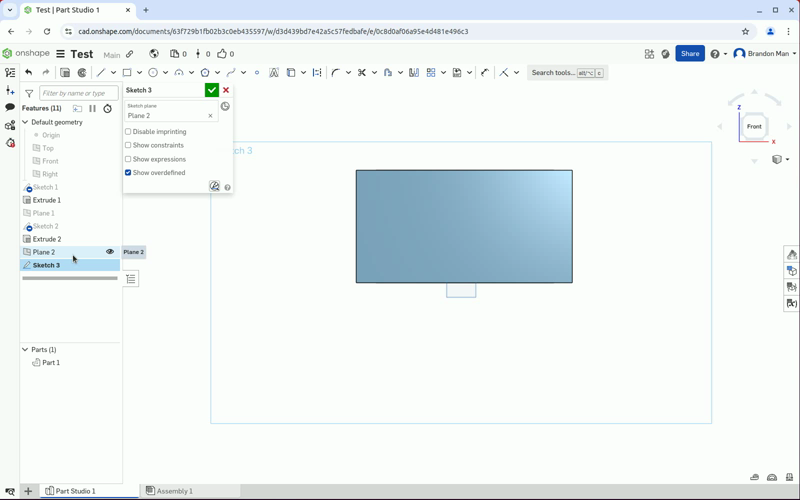
mouse_move(73, 352)
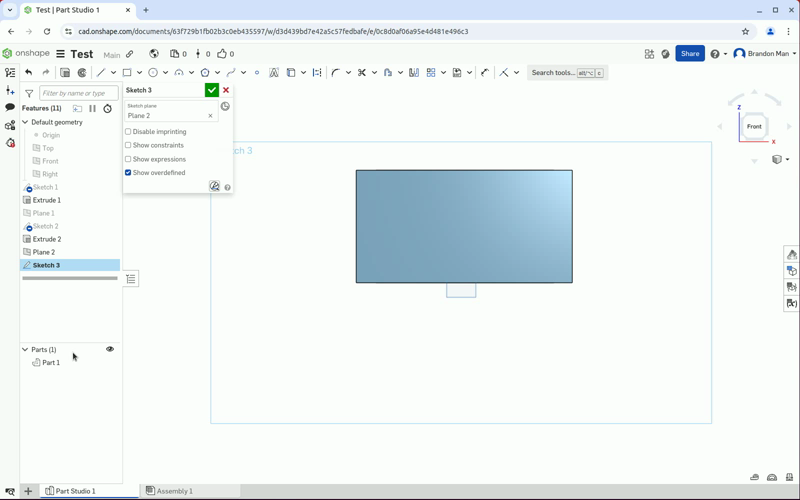
key(y)
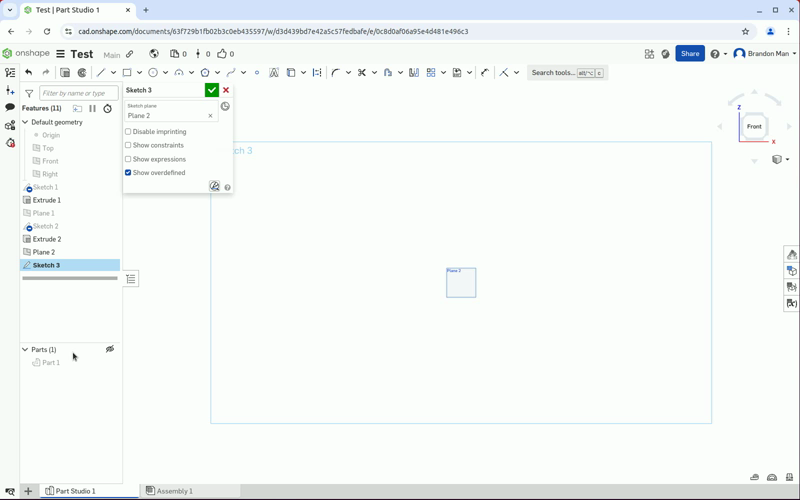
key(l)
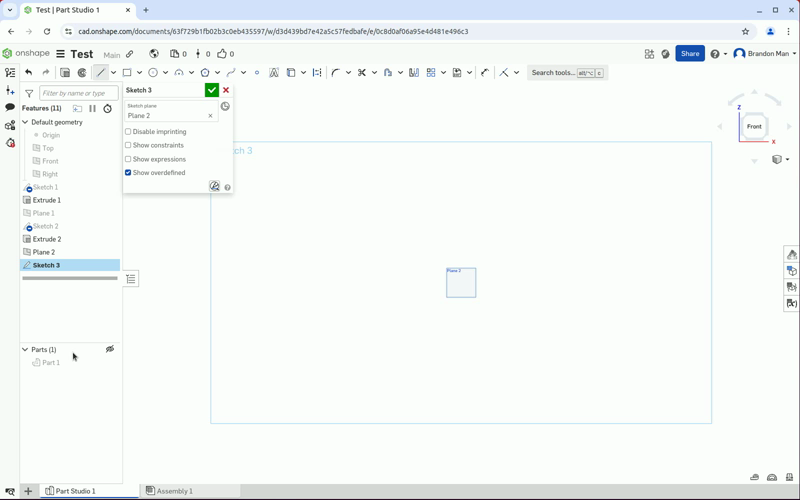
key_down(shift)
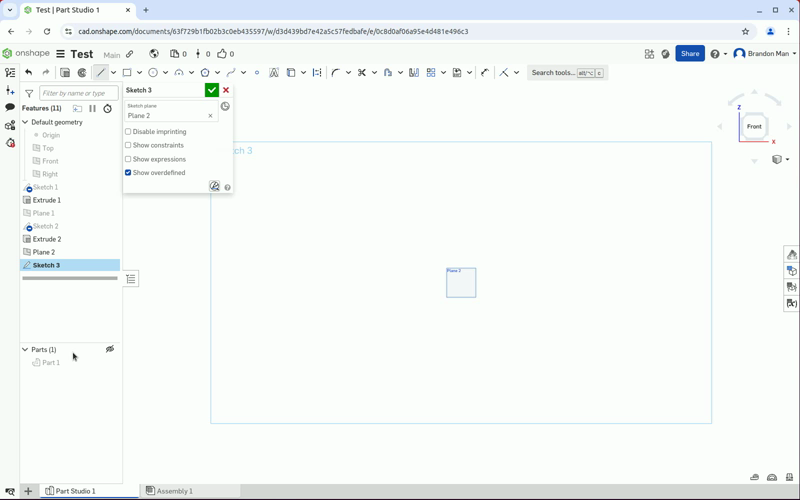
mouse_move(407, 232)
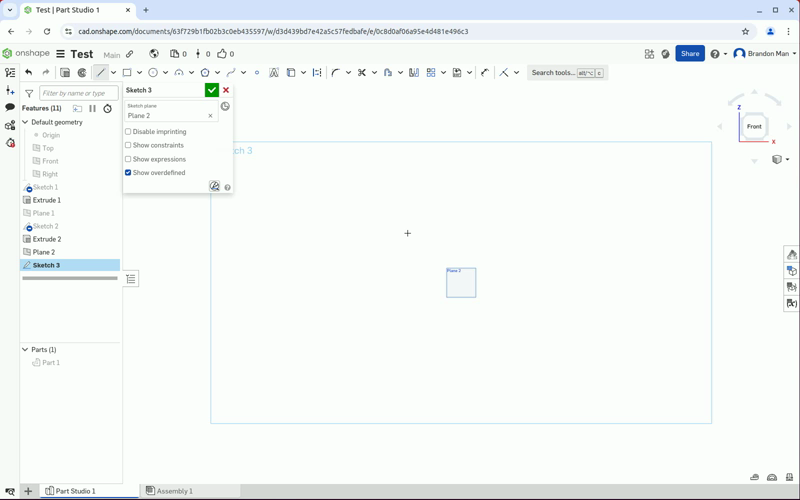
click(407, 232)
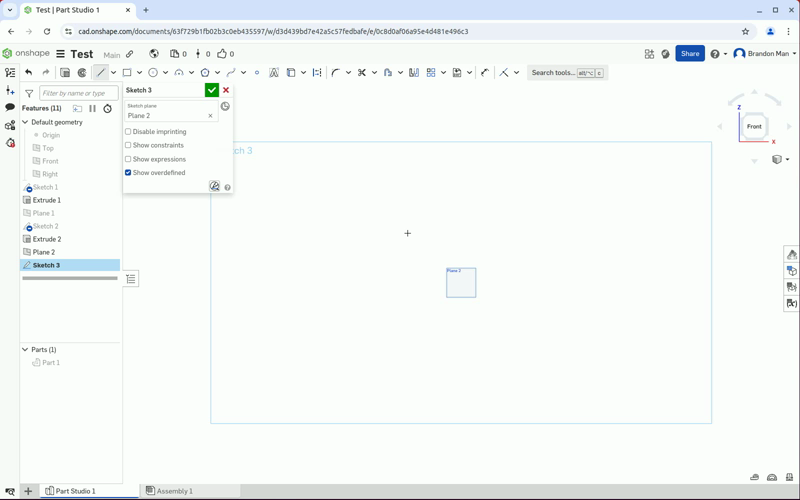
key_up(shift)
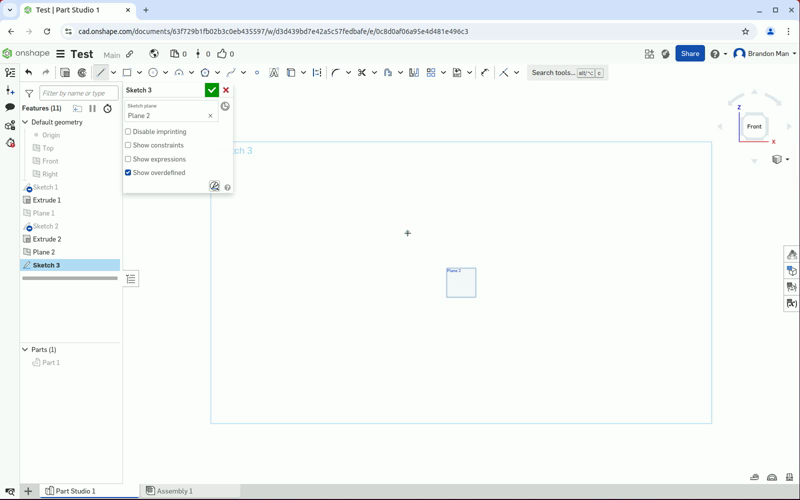
key_down(shift)
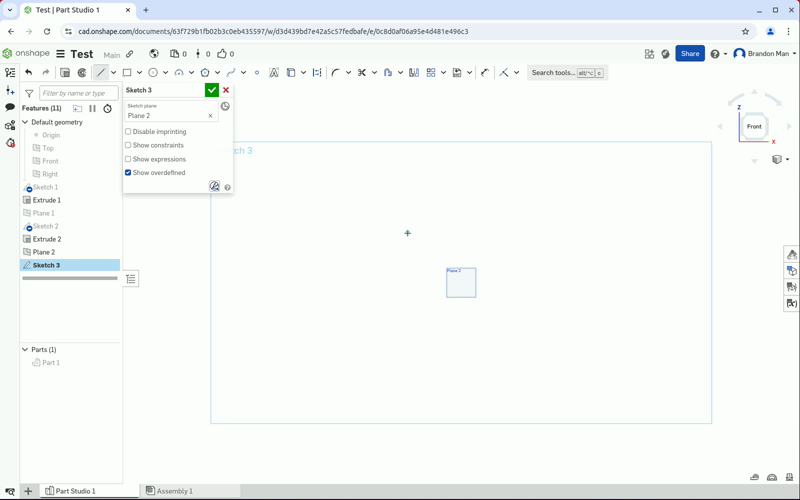
mouse_move(521, 232)
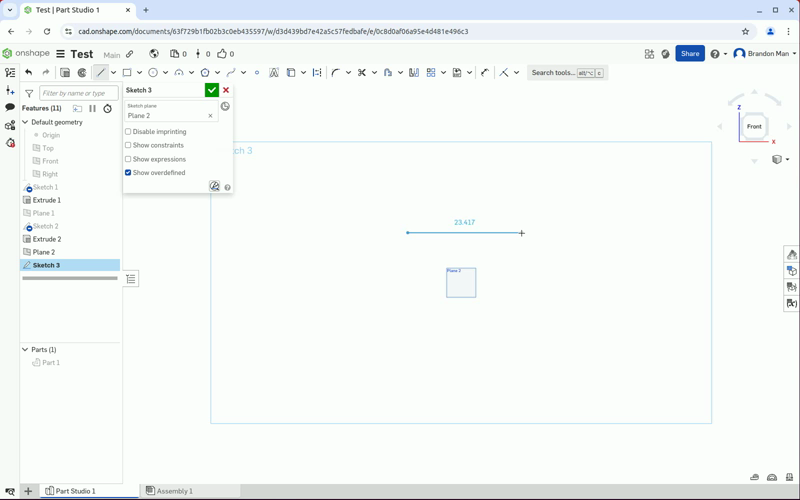
click(521, 232)
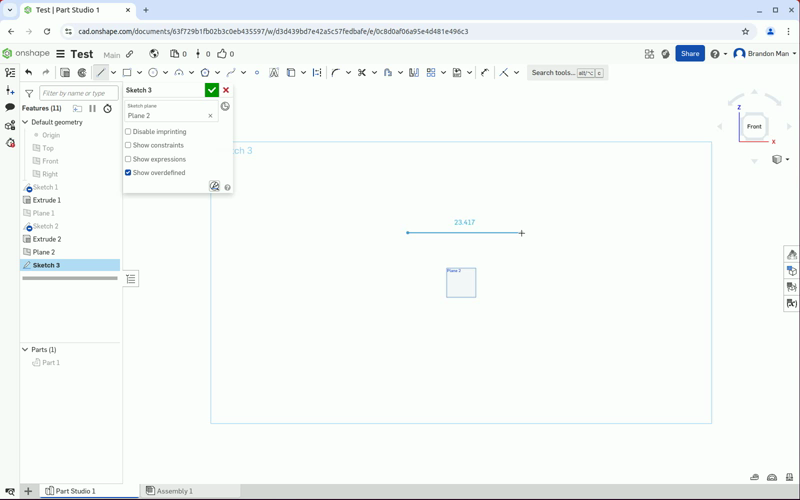
key_up(shift)
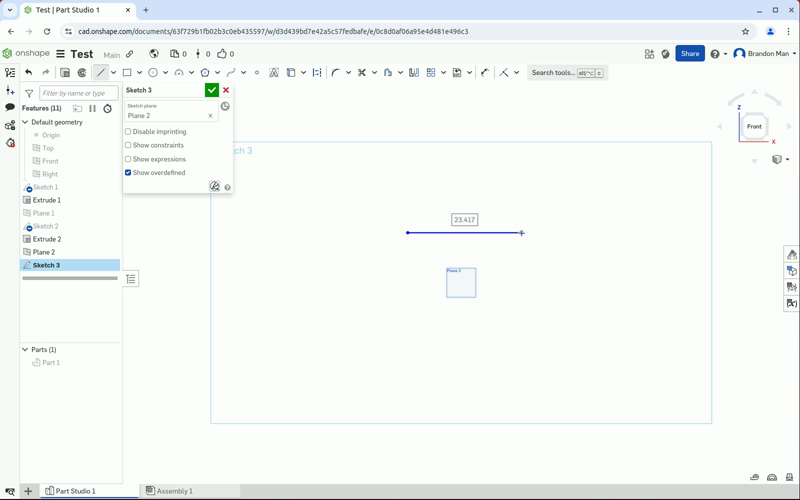
key_down(shift)
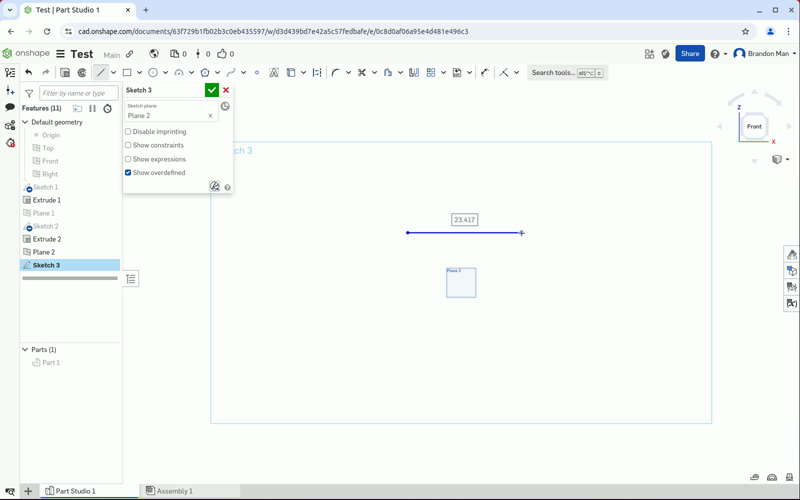
mouse_move(521, 170)
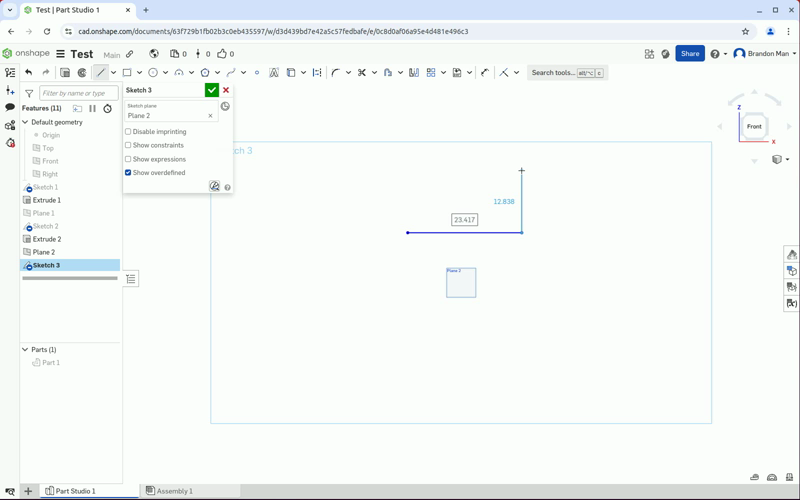
click(521, 170)
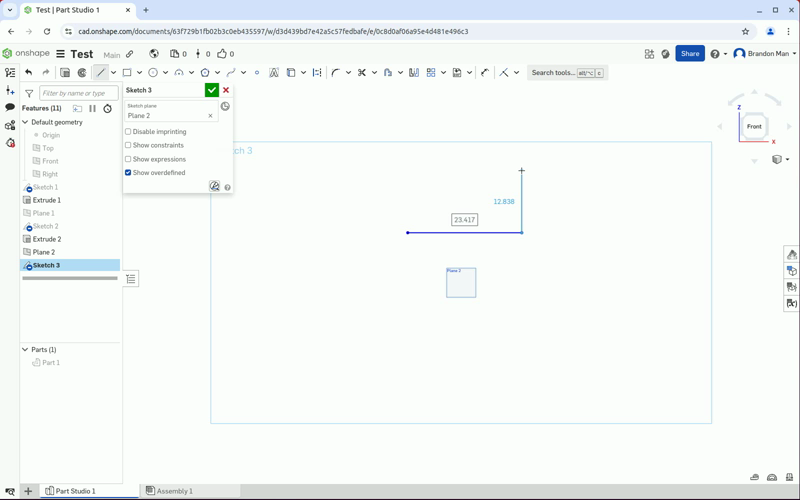
key_up(shift)
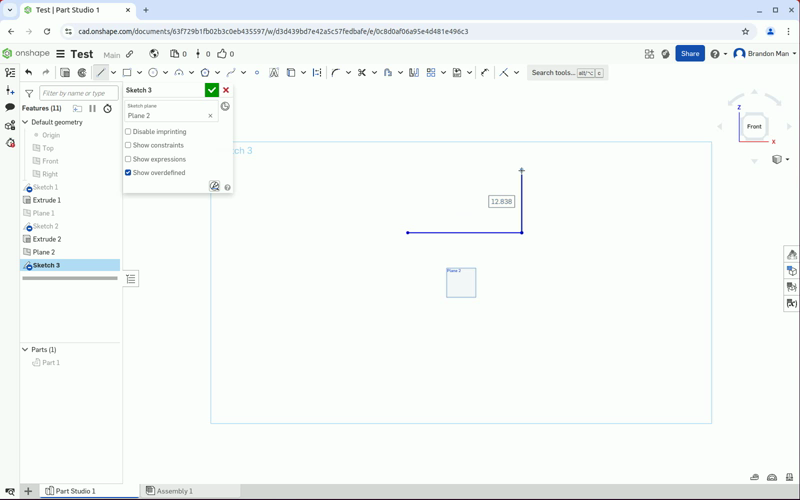
key_down(shift)
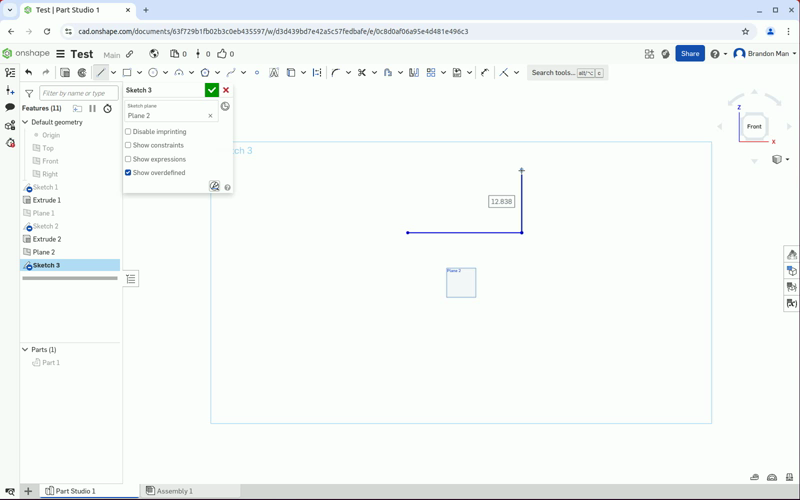
mouse_move(407, 170)
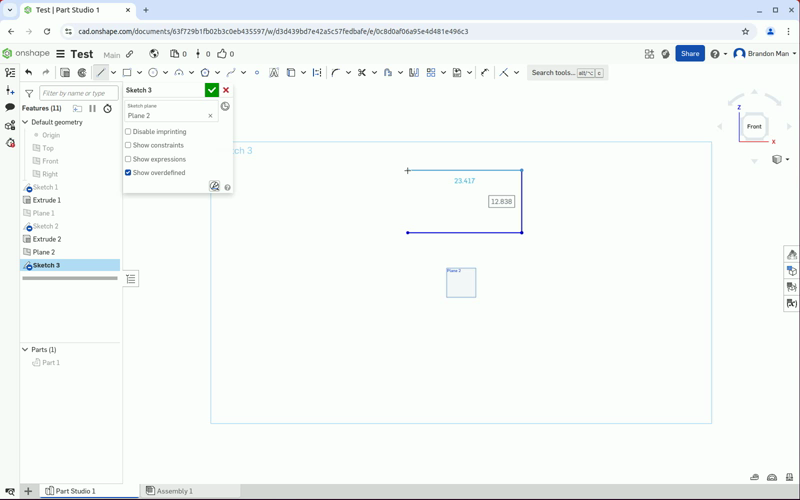
click(407, 170)
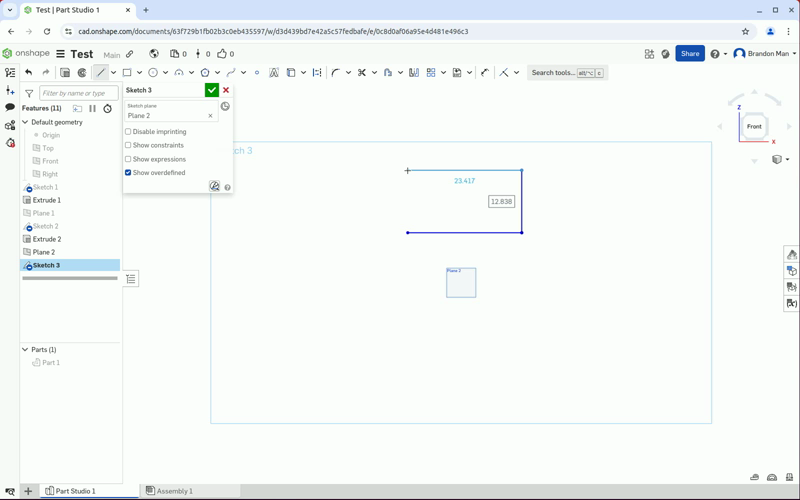
key_up(shift)
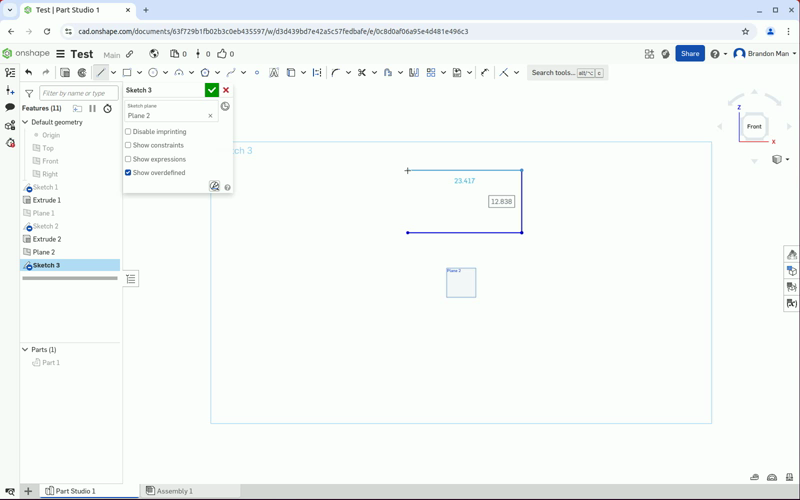
key_down(shift)
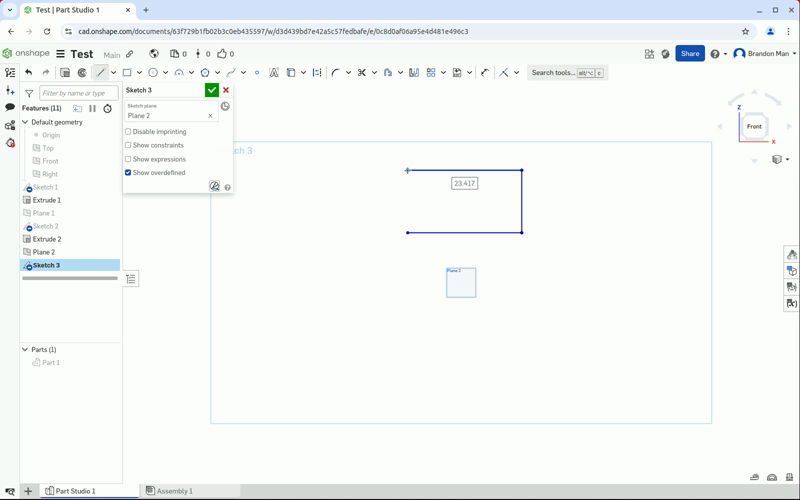
mouse_move(407, 232)
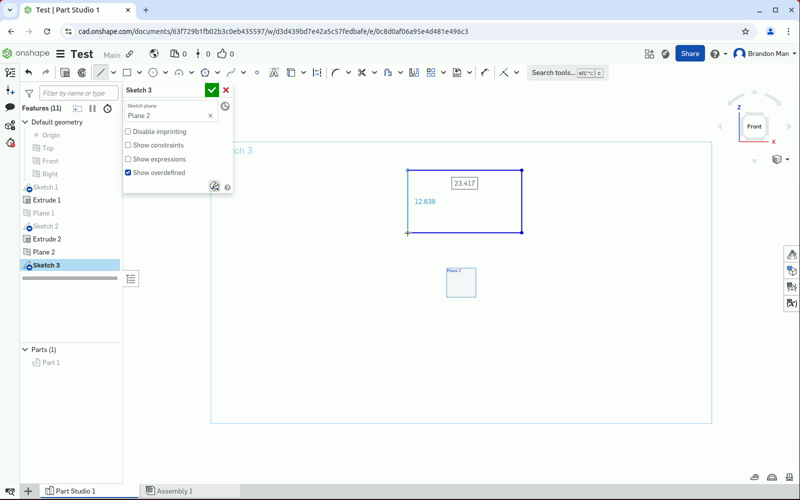
key_up(shift)
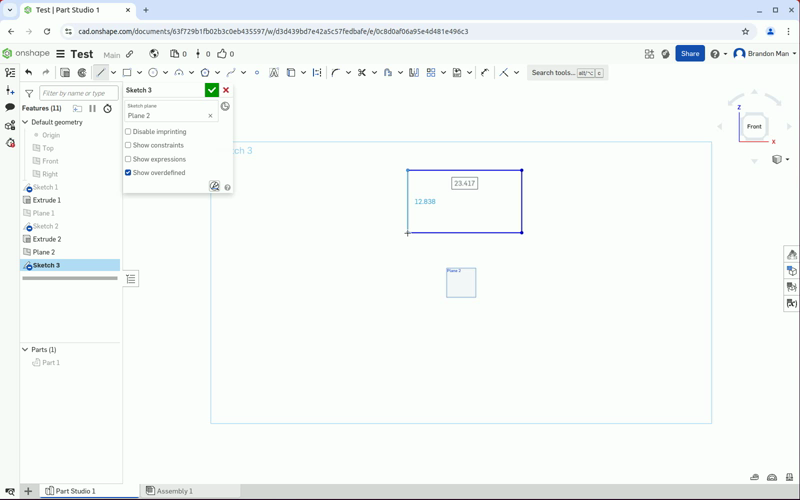
click(407, 232)
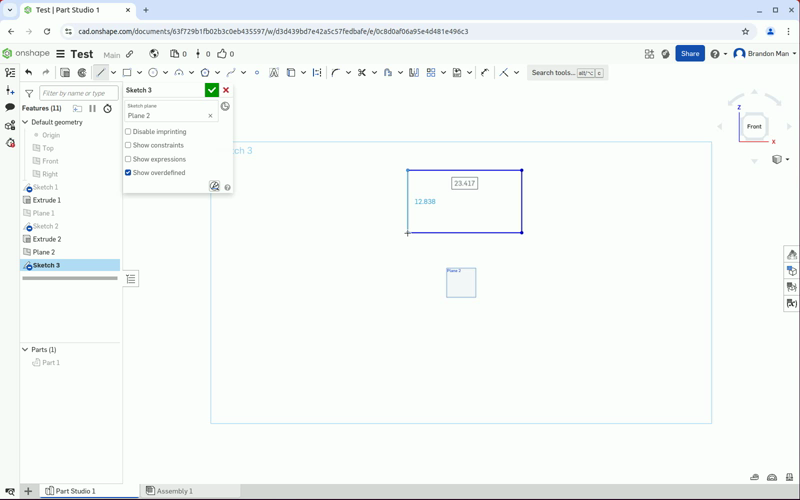
key(esc)
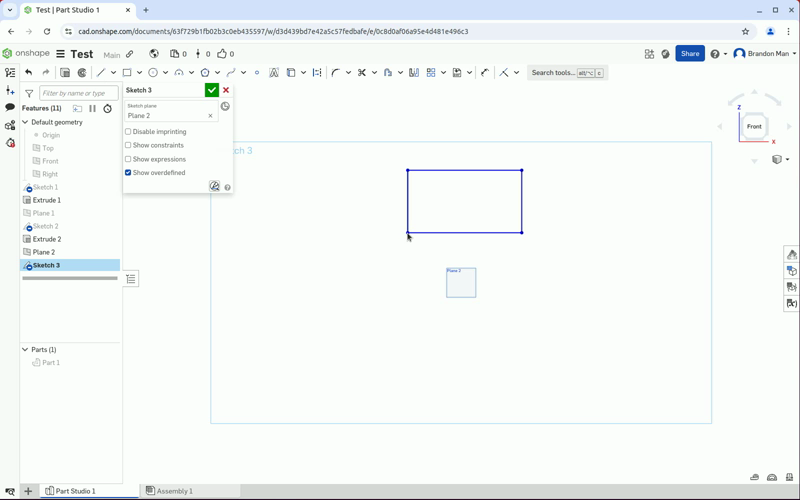
mouse_move(508, 192)
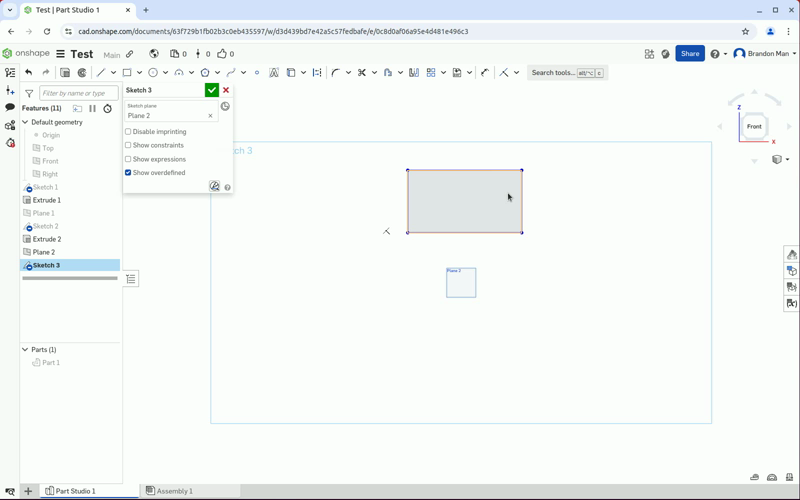
click(508, 192)
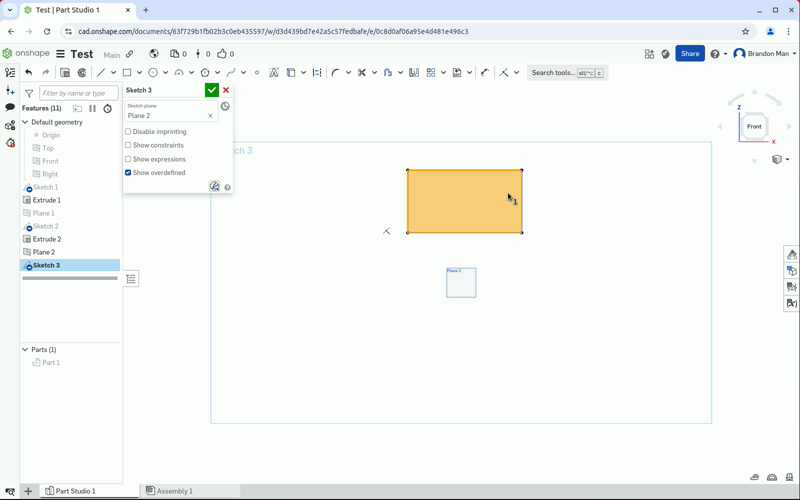
mouse_move(73, 352)
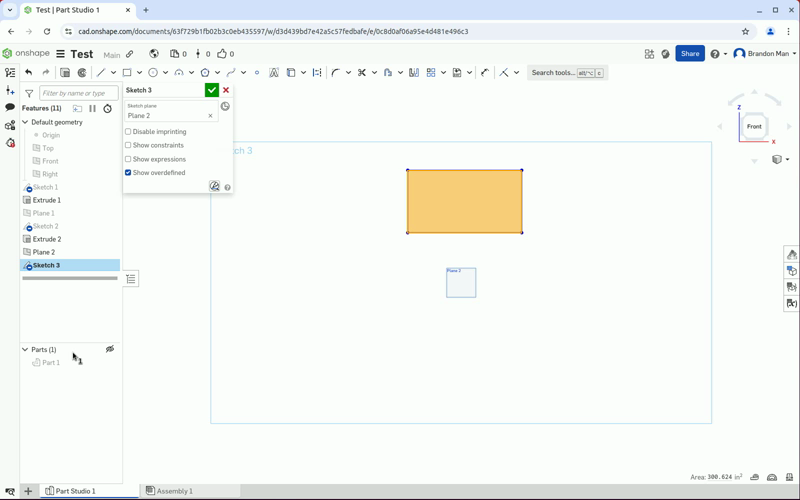
key(shift+y)
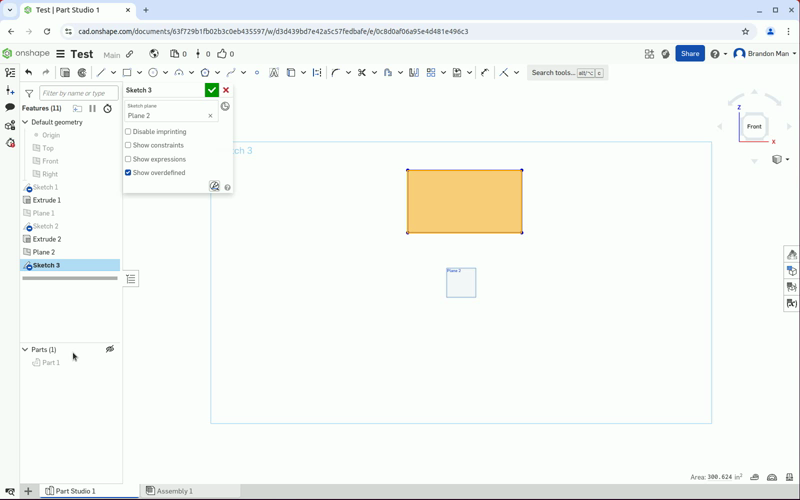
key(shift+e)
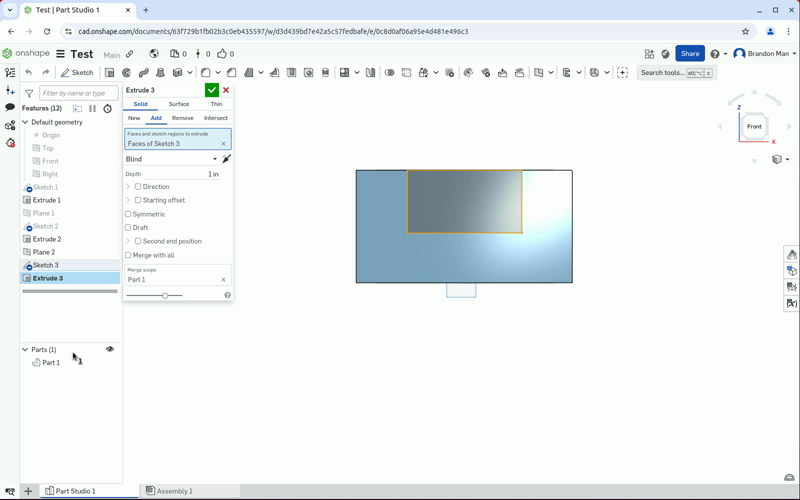
mouse_move(143, 106)
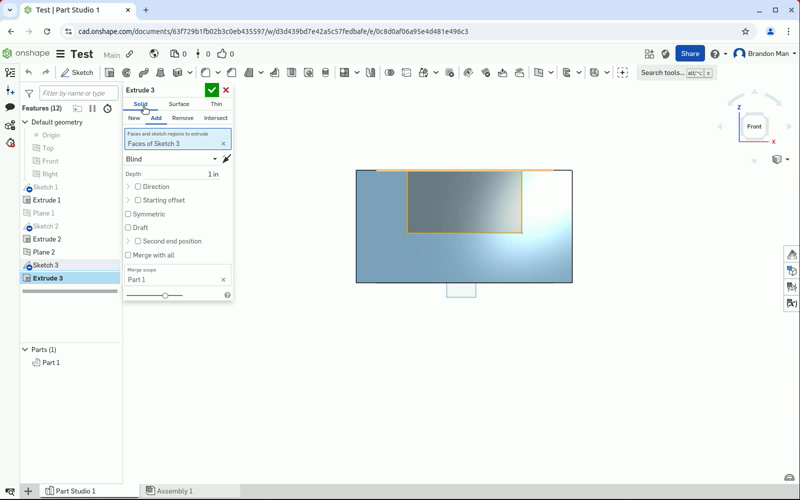
click(143, 106)
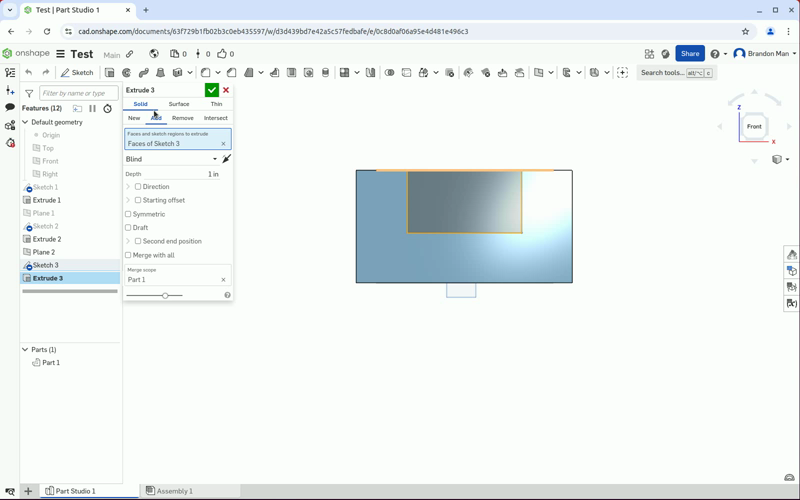
mouse_move(186, 120)
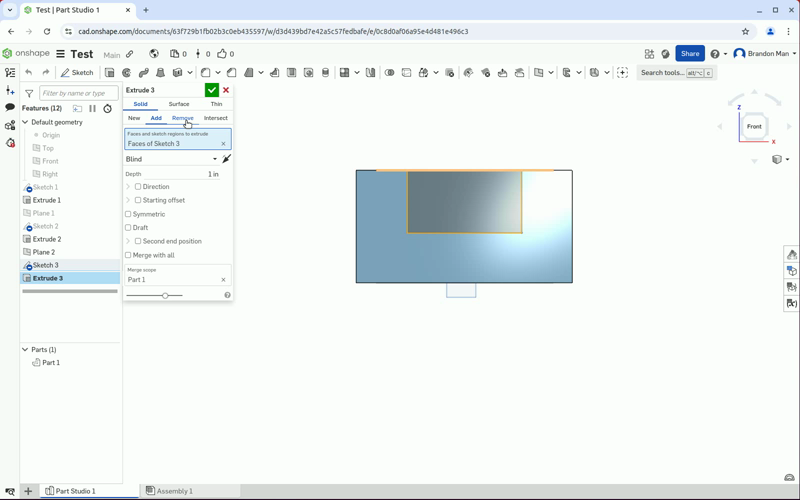
click(186, 120)
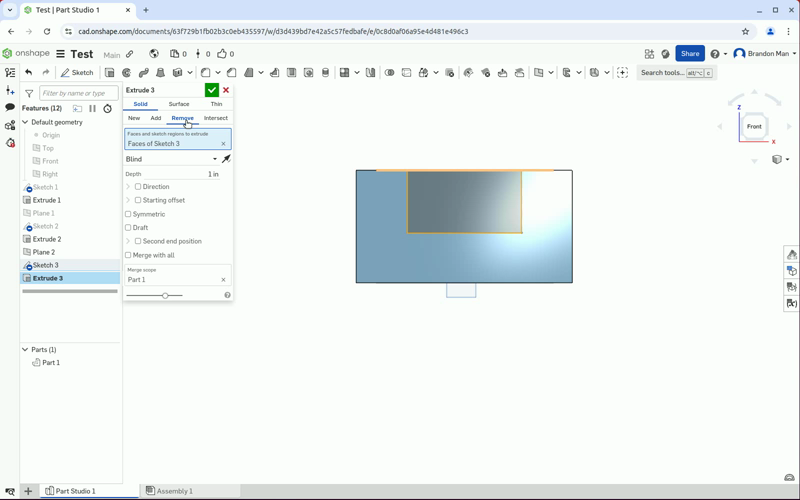
key(tab, 4)
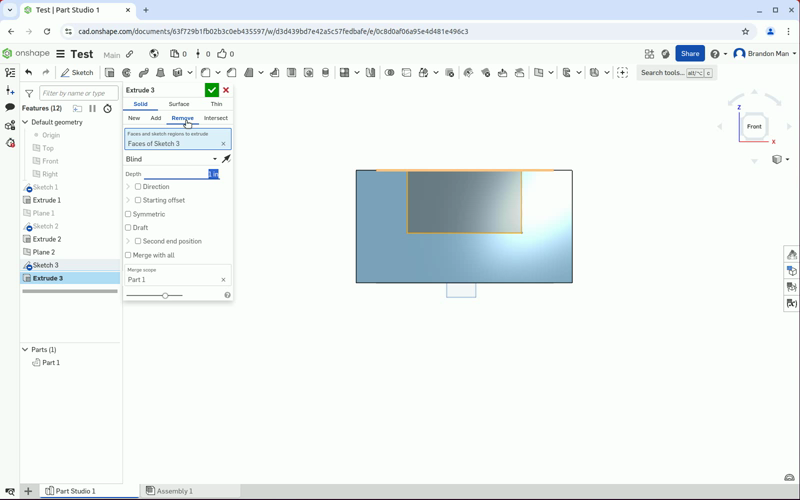
text(30.811)
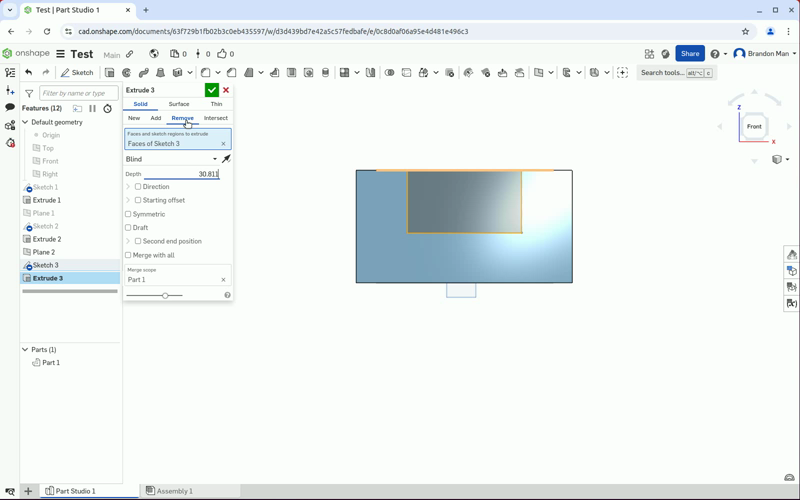
key(tab, 6)
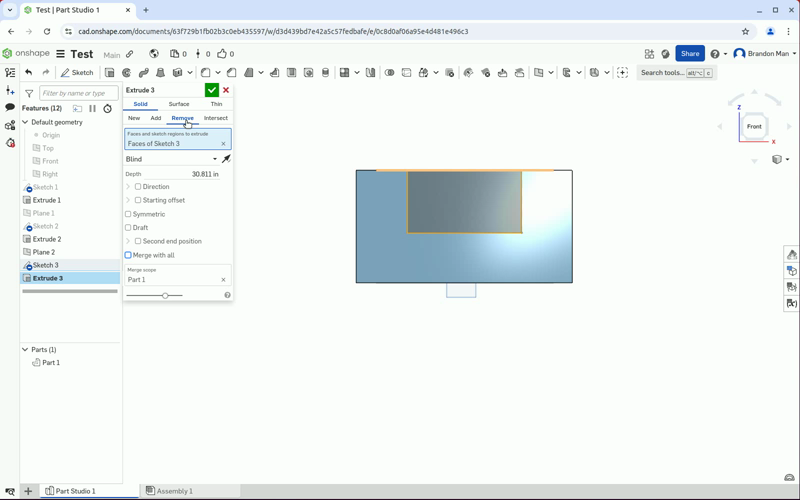
key(space)
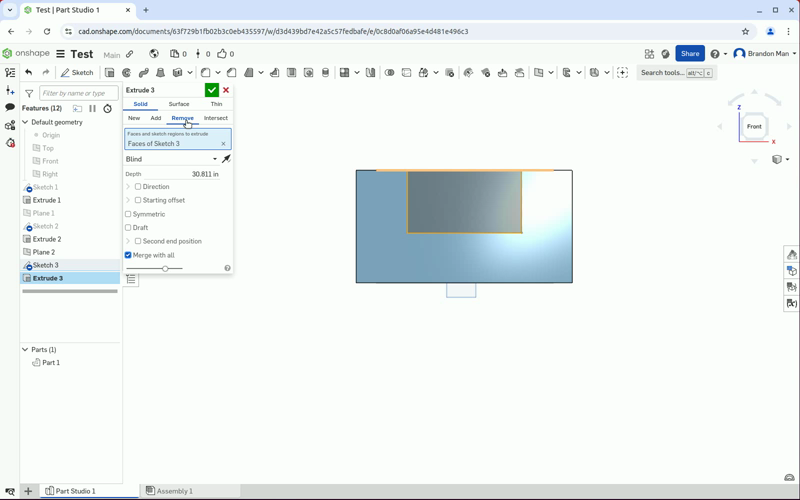
key(enter)
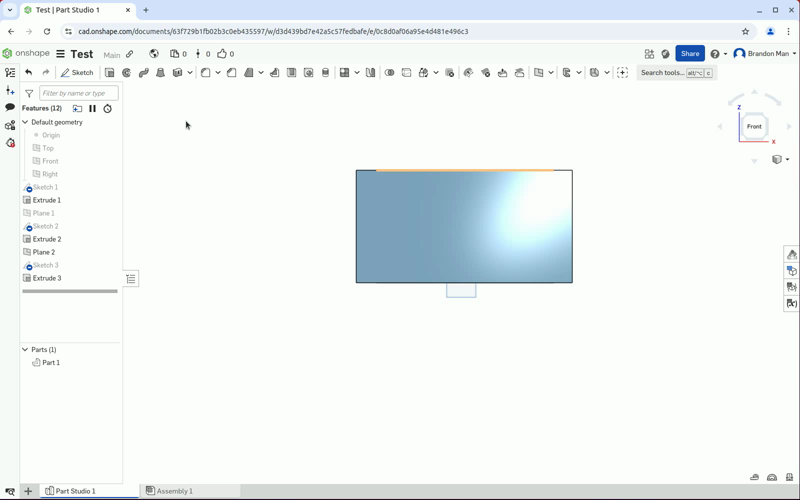
key(shift+h)
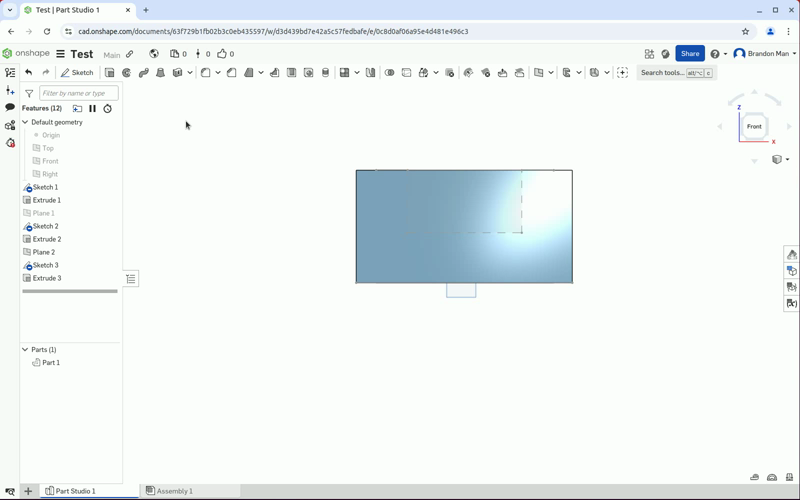
key(shift+h)
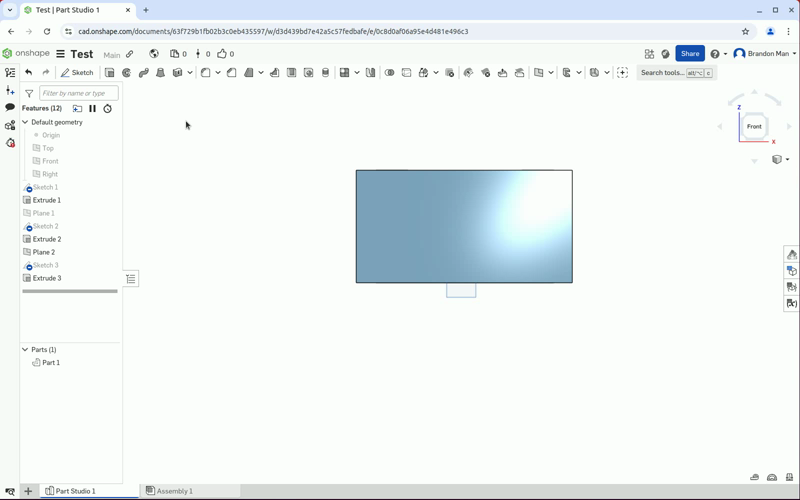
mouse_move(73, 189)
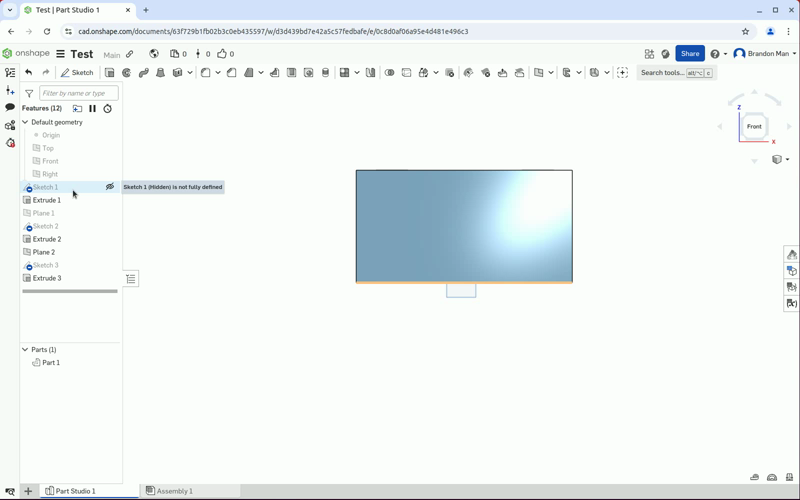
click(73, 189)
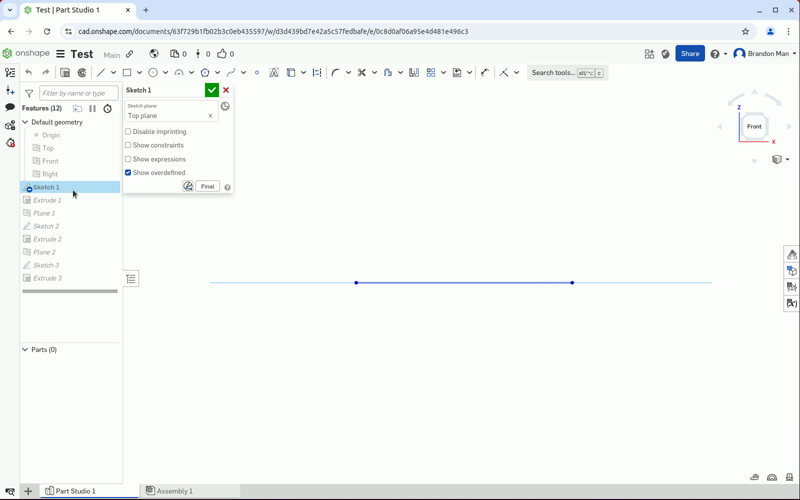
mouse_move(229, 92)
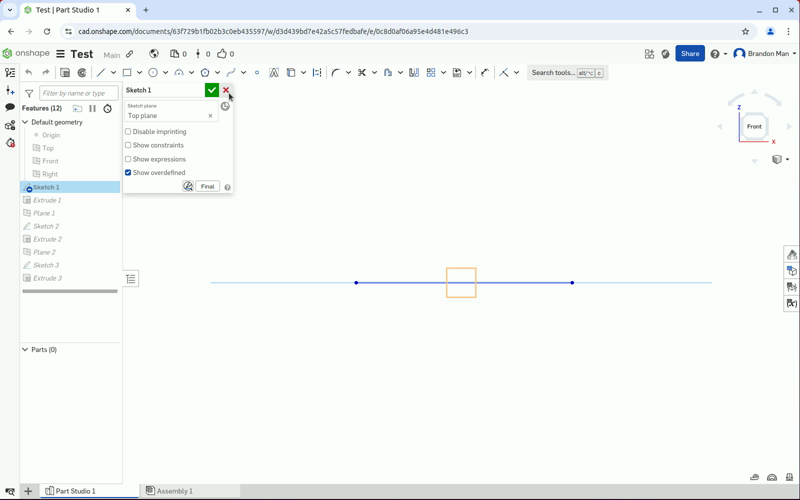
click(229, 92)
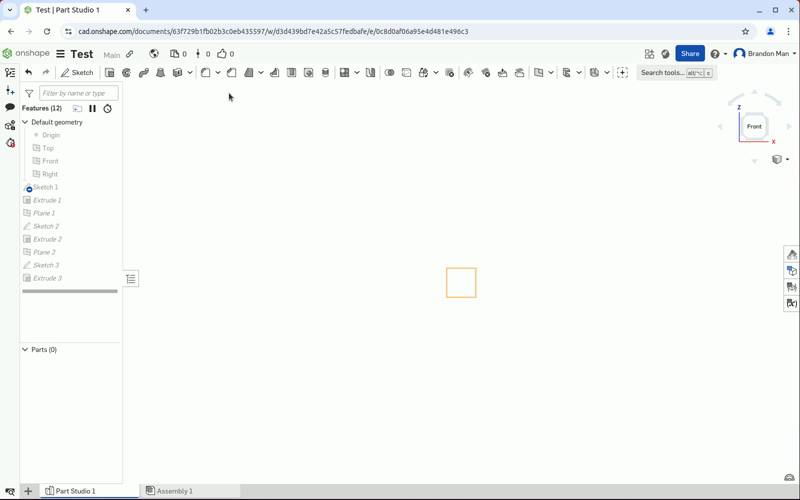
mouse_move(73, 352)
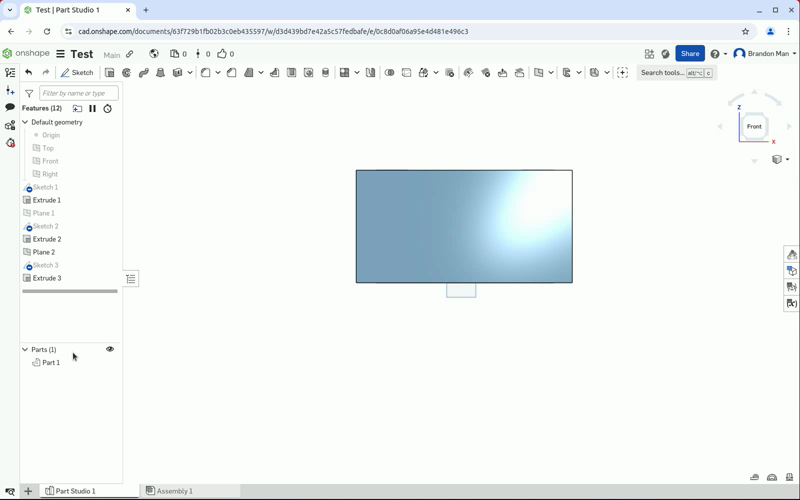
key(y)
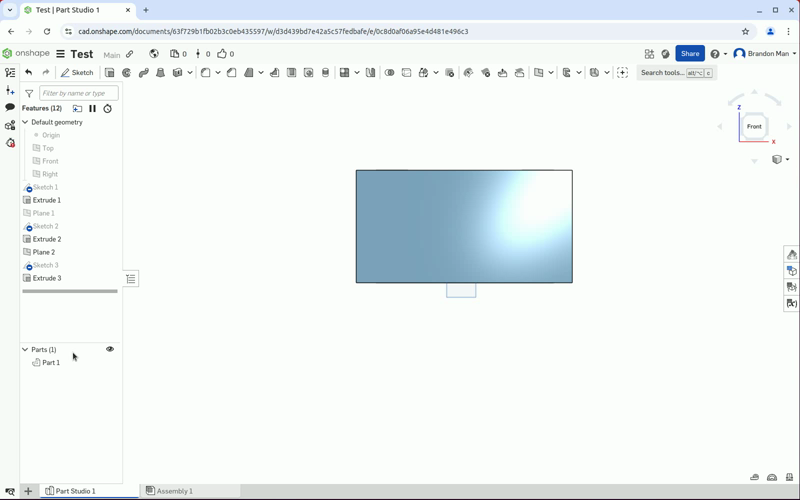
key(shift+p)
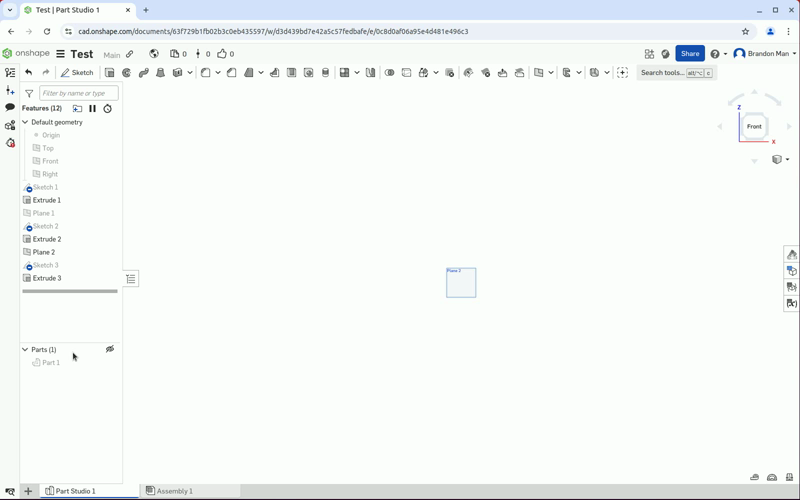
key(space)
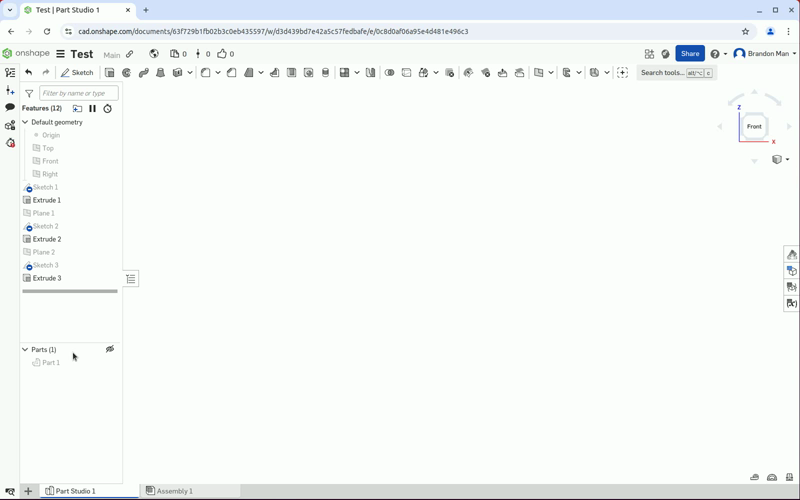
key_down(shift)
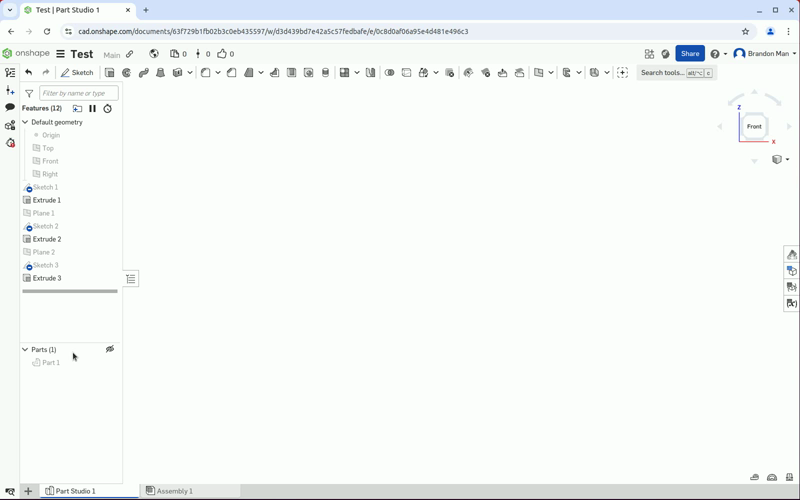
key(left)
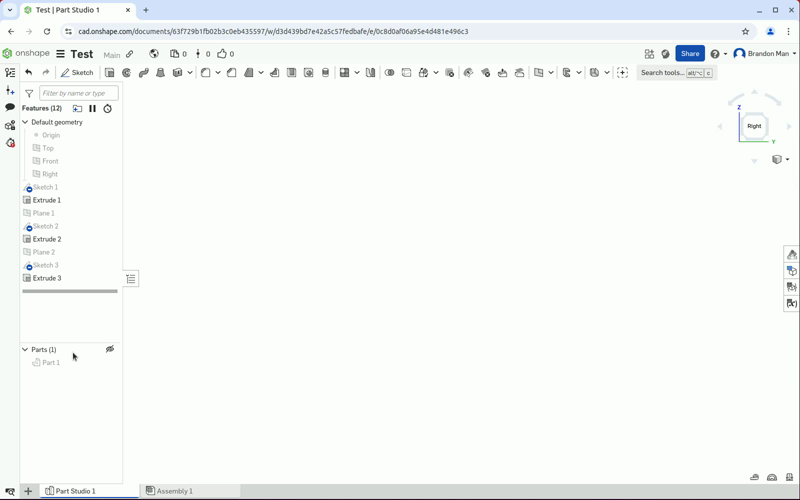
key_up(shift)
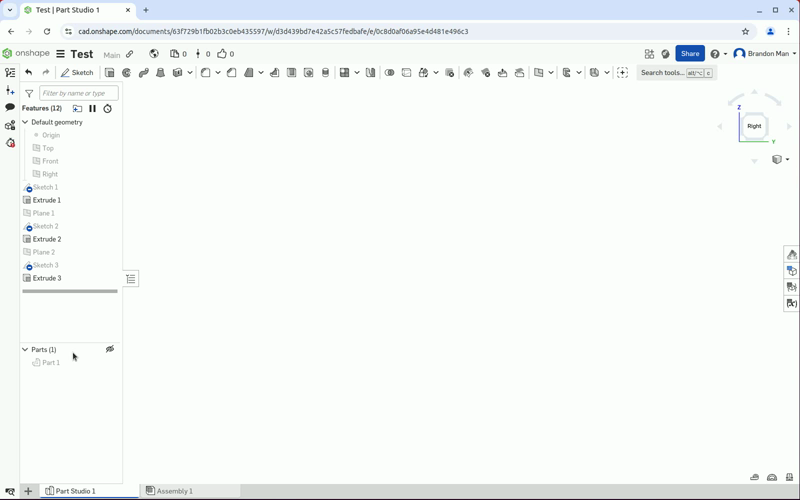
mouse_move(73, 352)
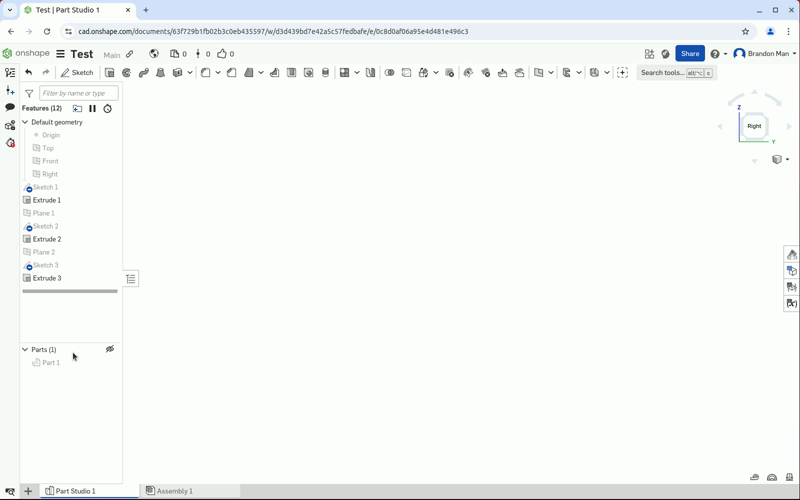
key(shift+y)
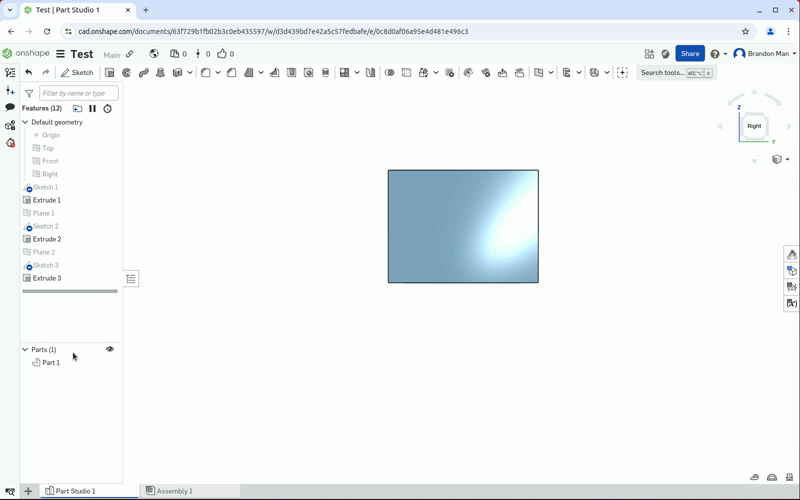
mouse_move(541, 75)
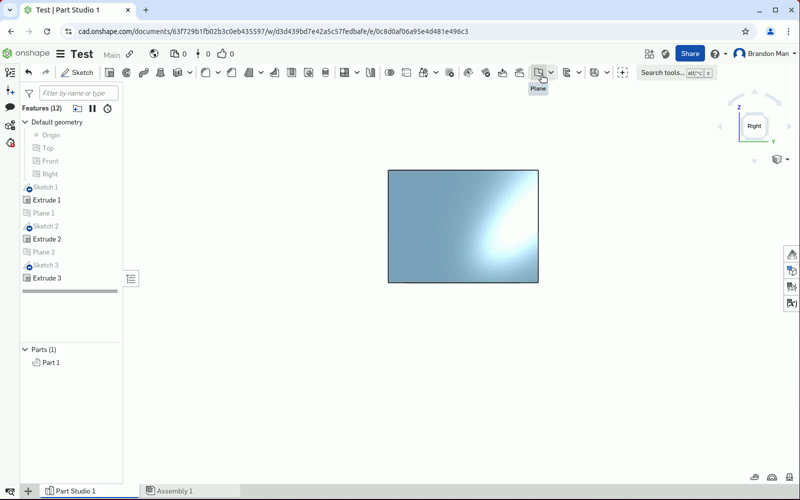
click(541, 75)
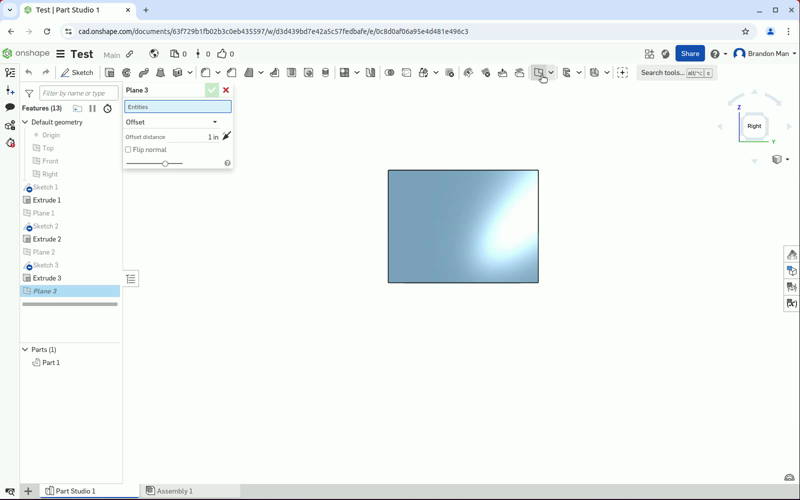
mouse_move(73, 176)
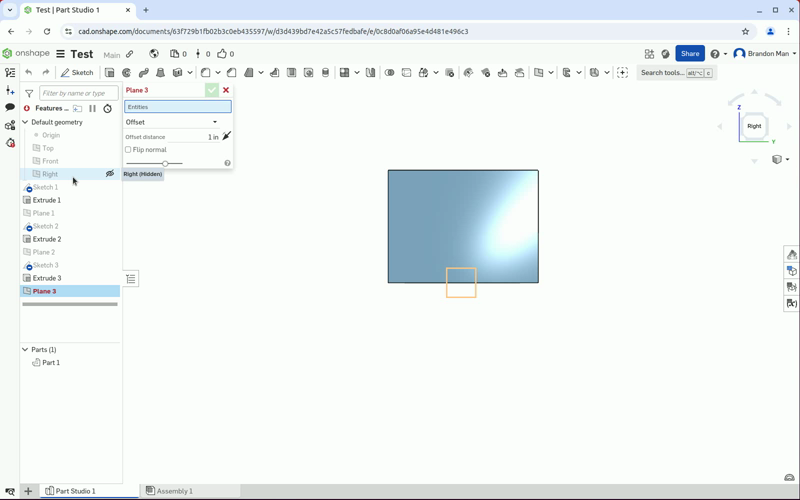
click(73, 176)
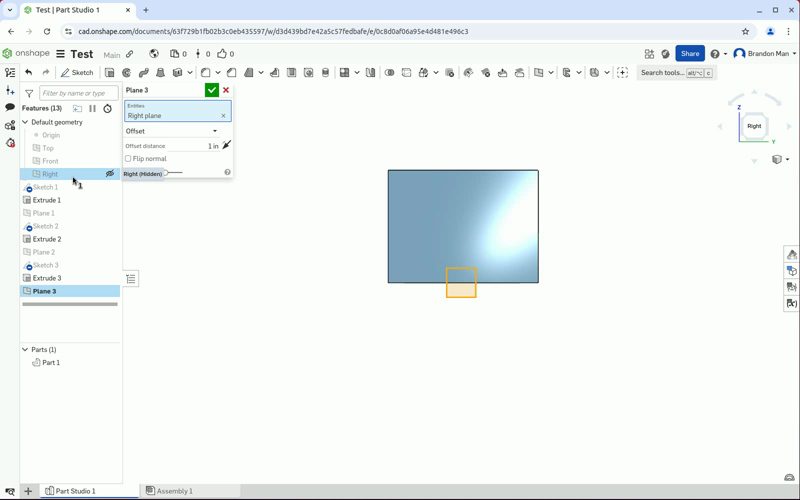
key(tab, 2)
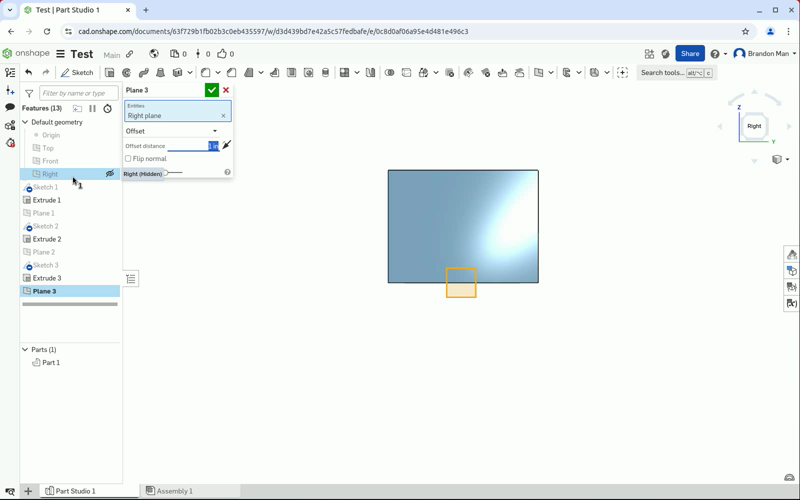
text(21.414)
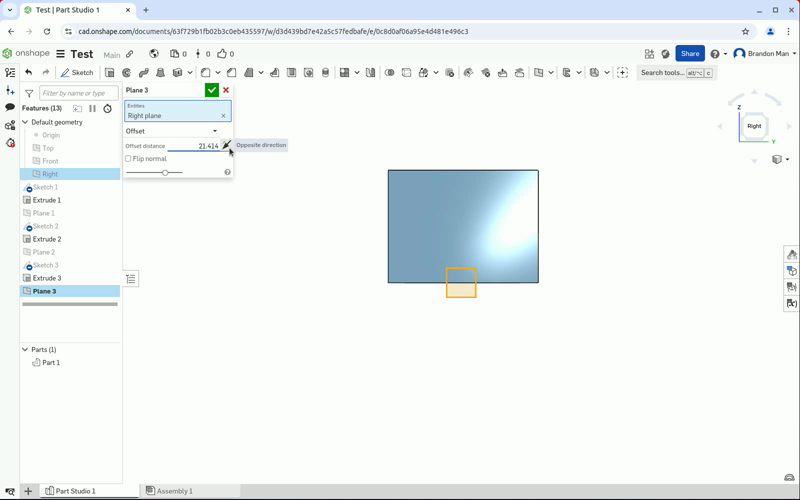
mouse_move(229, 147)
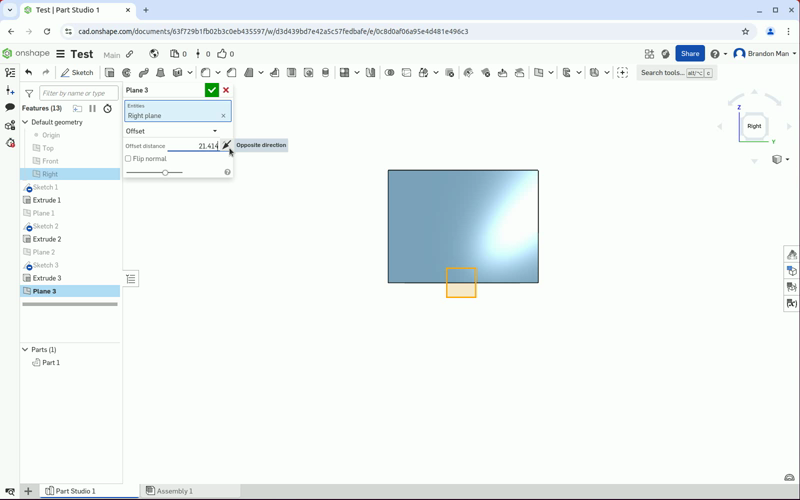
click(229, 147)
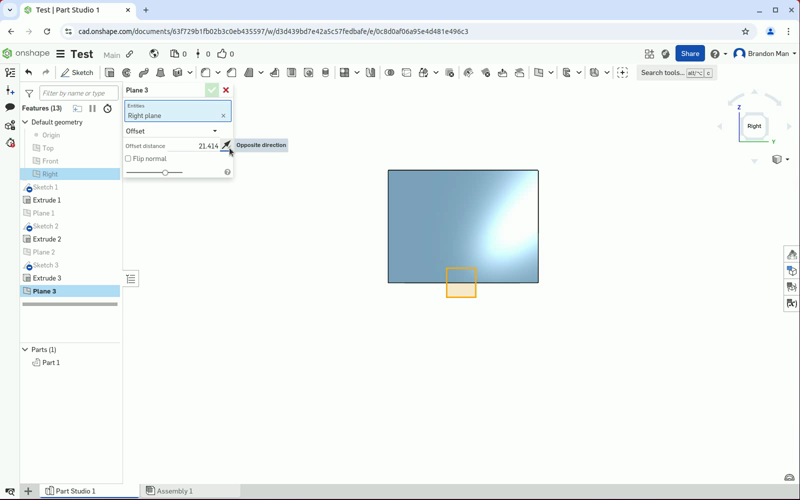
key(enter, 2)
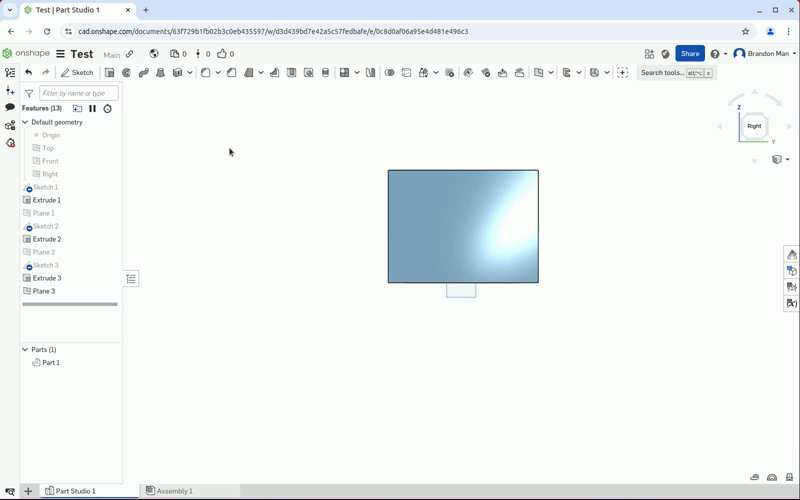
key(shift+s)
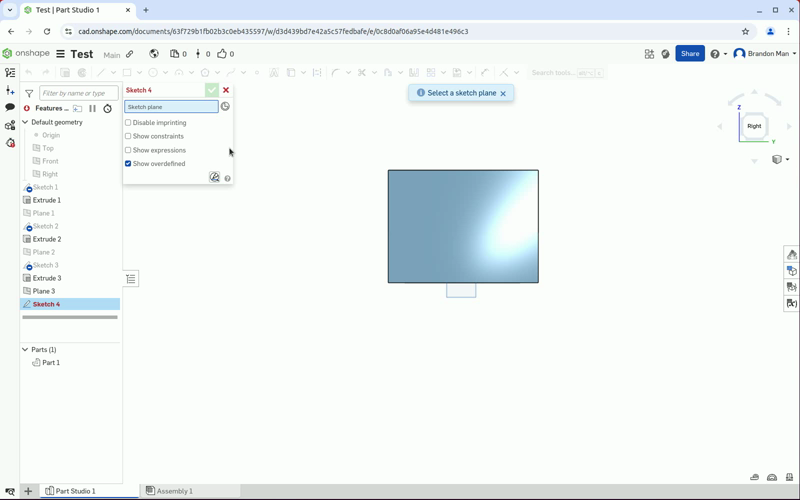
mouse_move(73, 293)
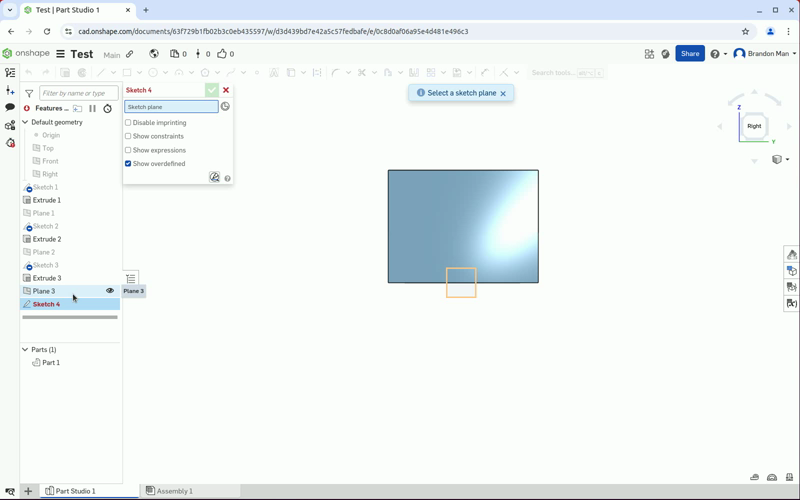
click(73, 293)
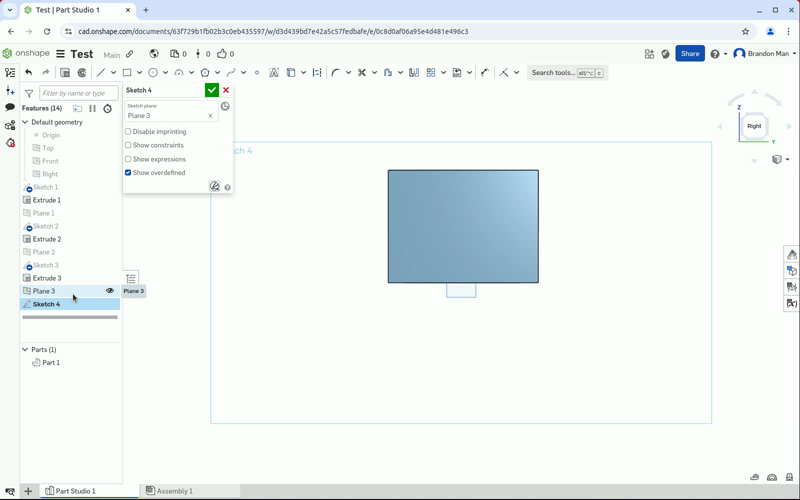
mouse_move(73, 352)
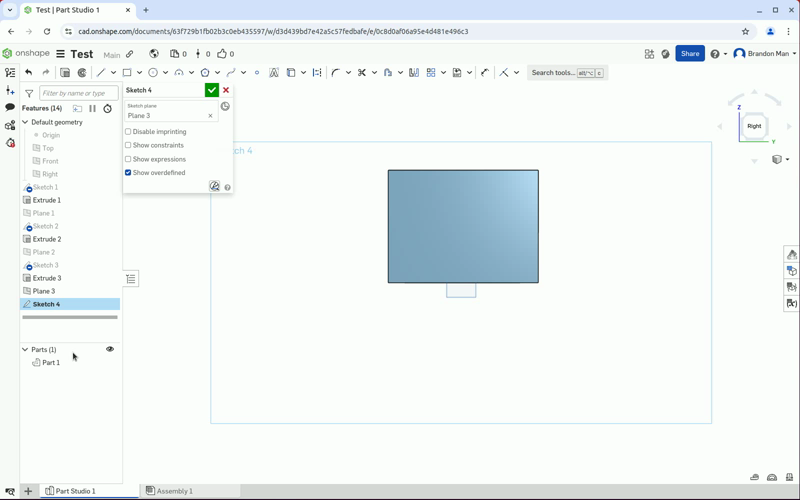
key(y)
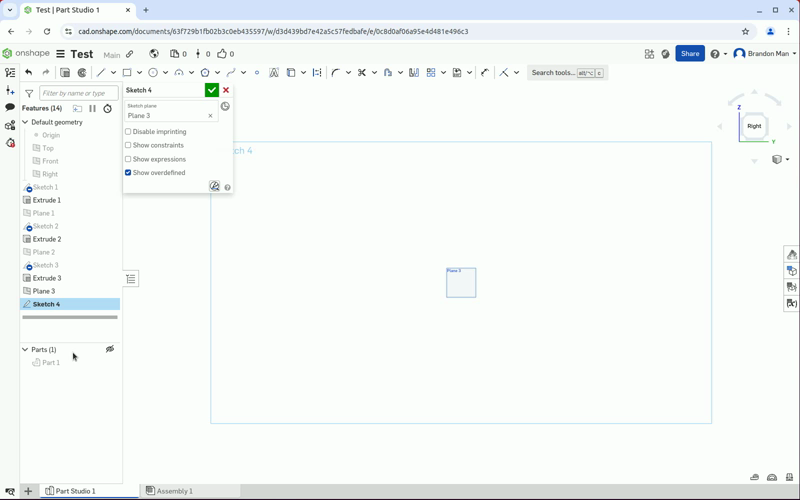
key(c)
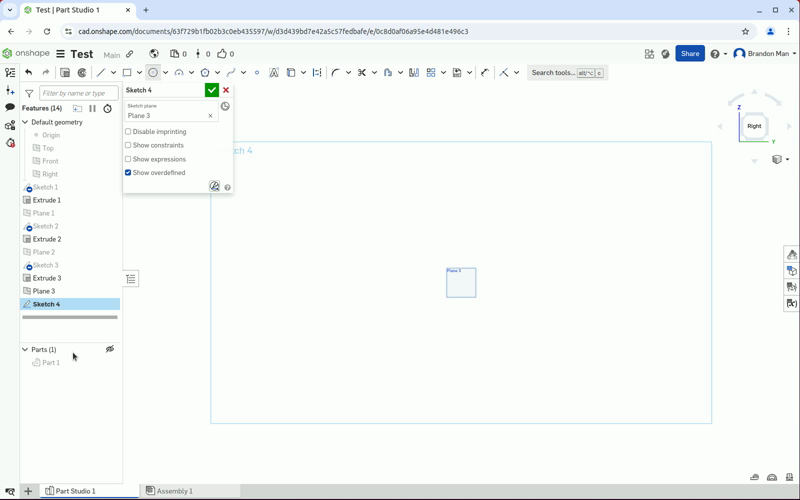
key_down(shift)
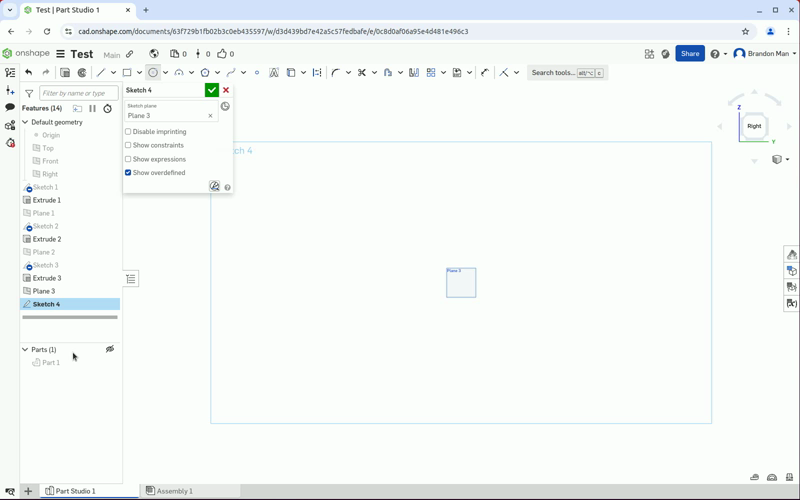
mouse_move(466, 209)
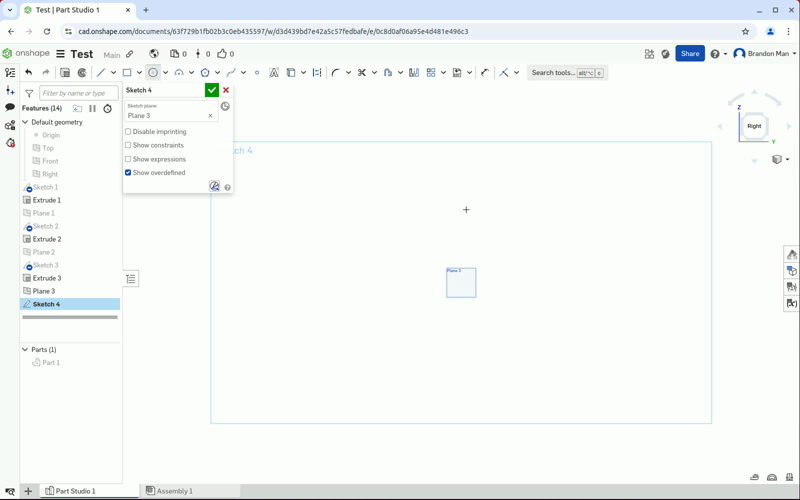
click(466, 209)
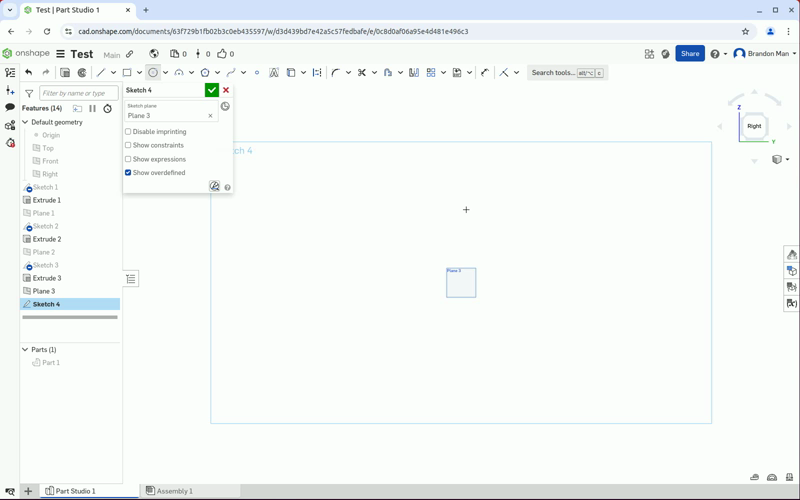
key_up(shift)
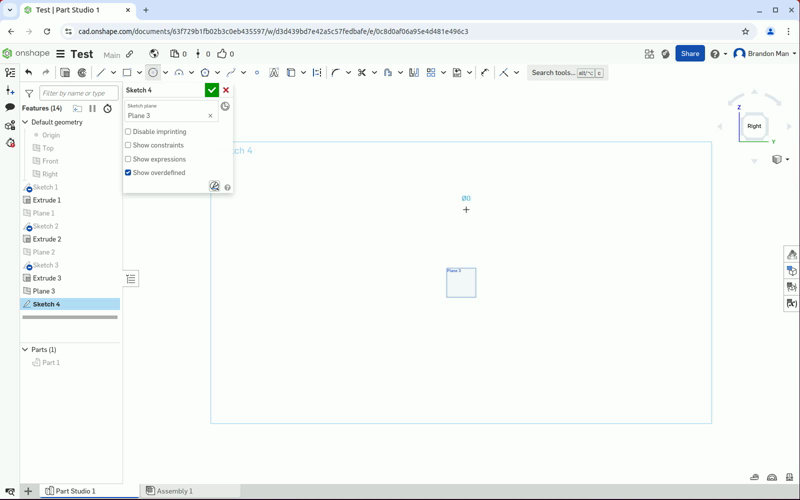
mouse_move(480, 209)
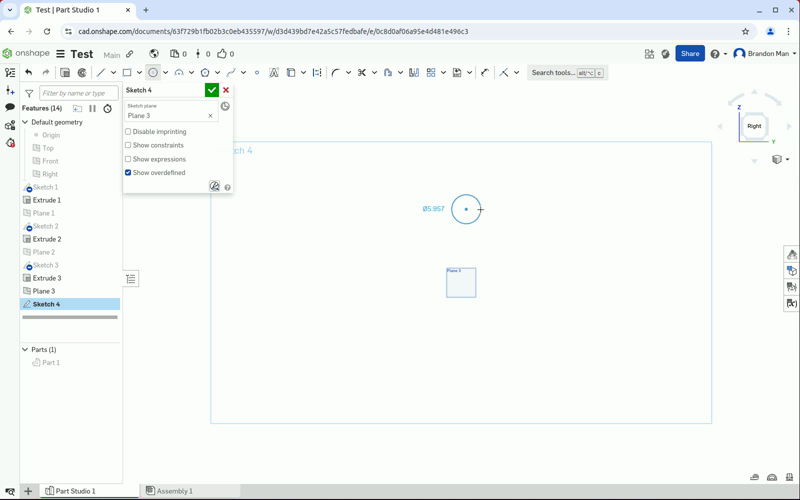
click(480, 209)
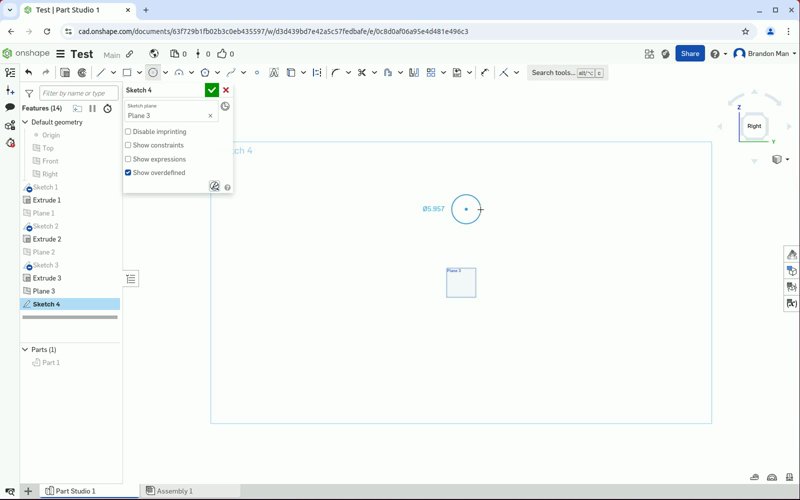
key(esc)
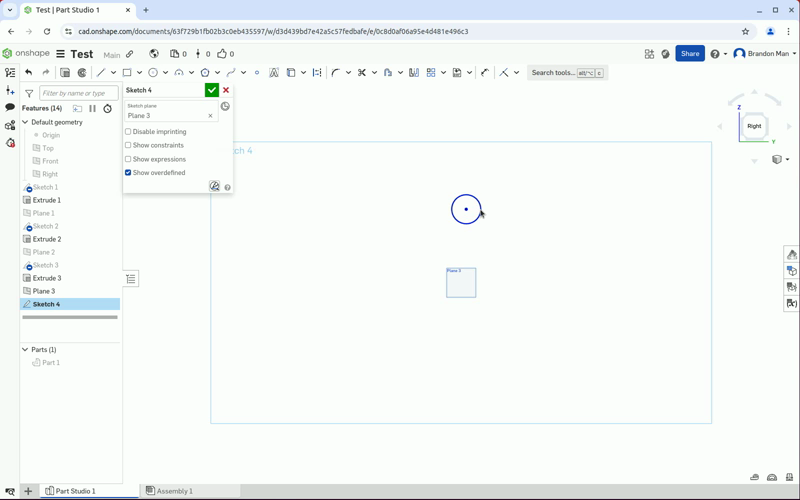
mouse_move(455, 217)
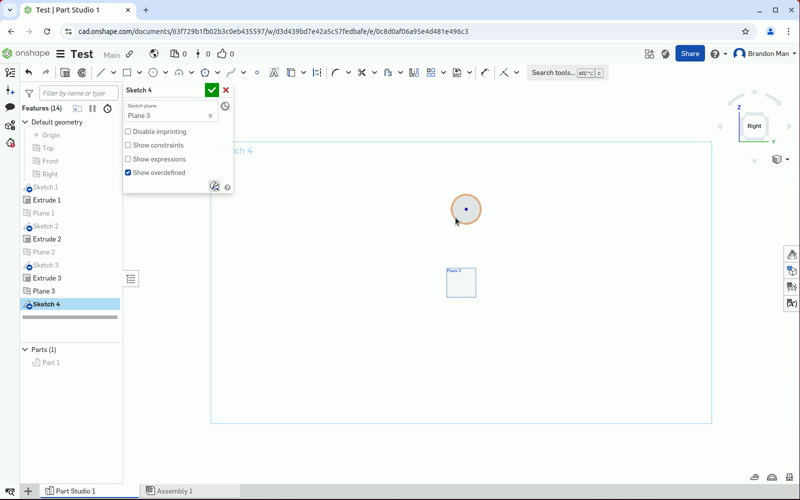
scroll(6)
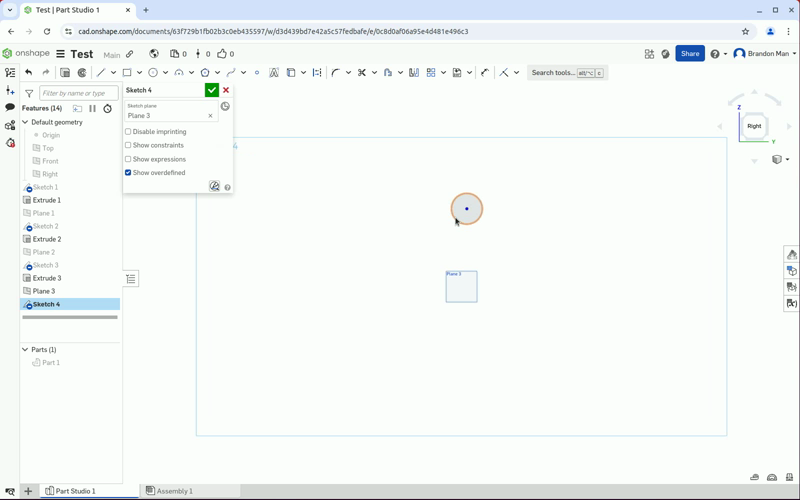
scroll(6)
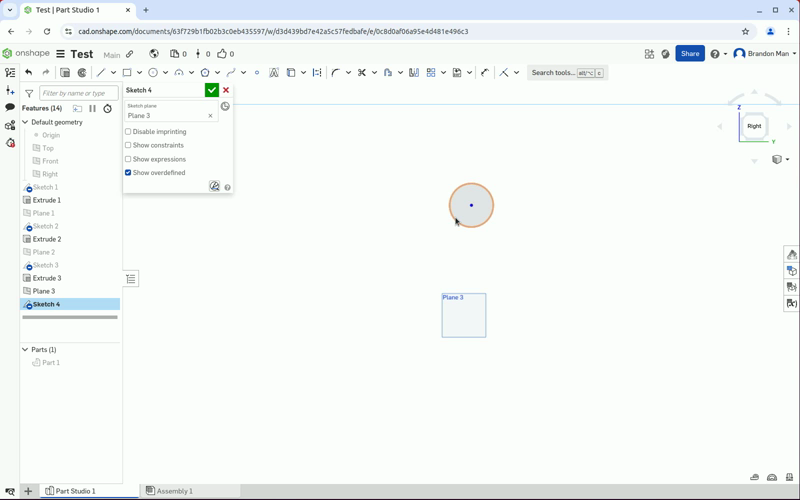
scroll(6)
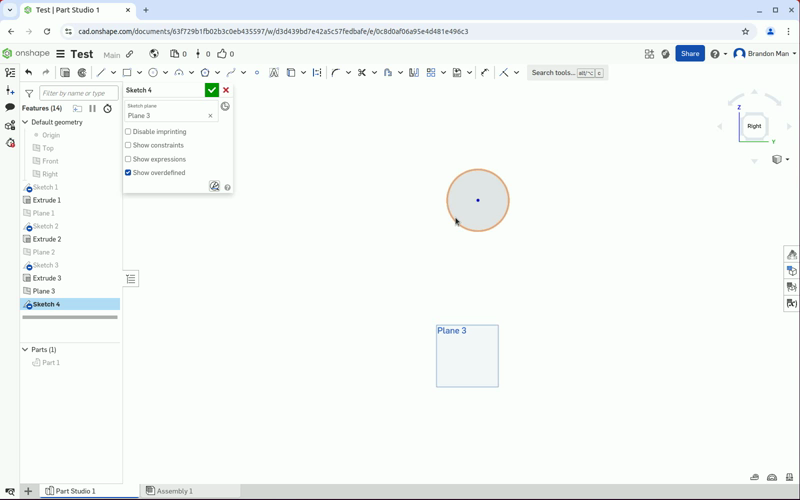
scroll(6)
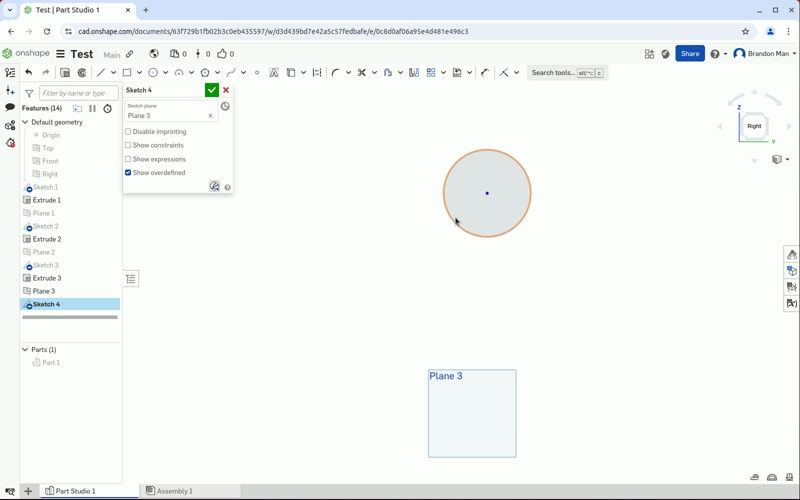
scroll(6)
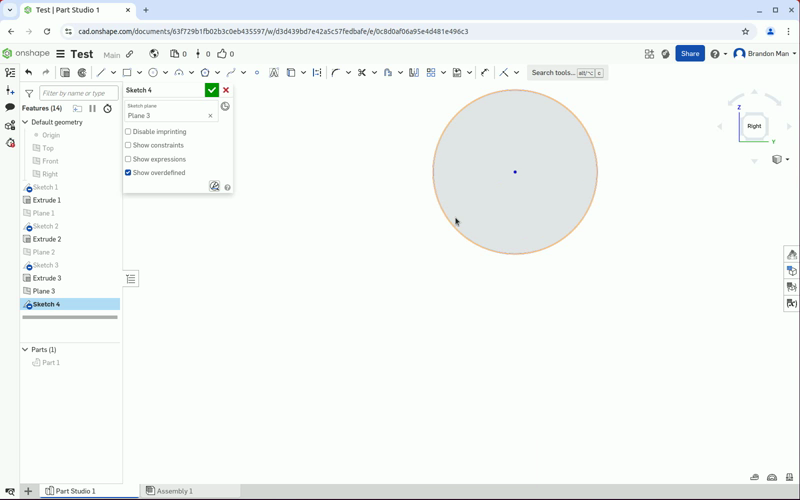
scroll(6)
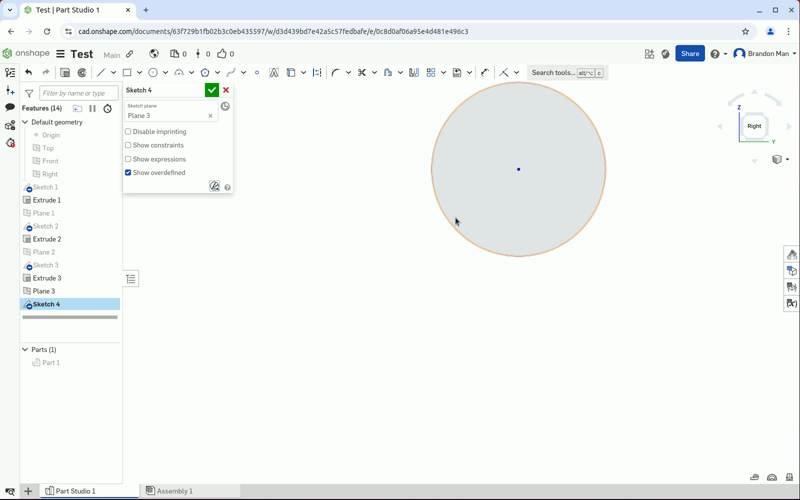
scroll(6)
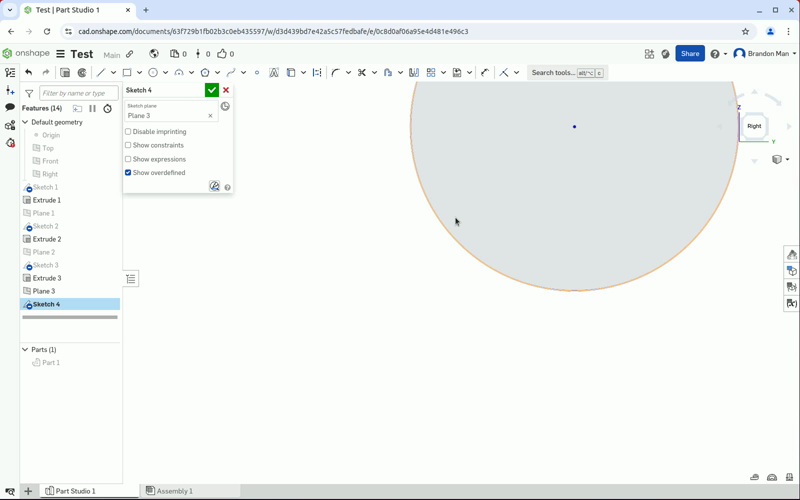
click(455, 217)
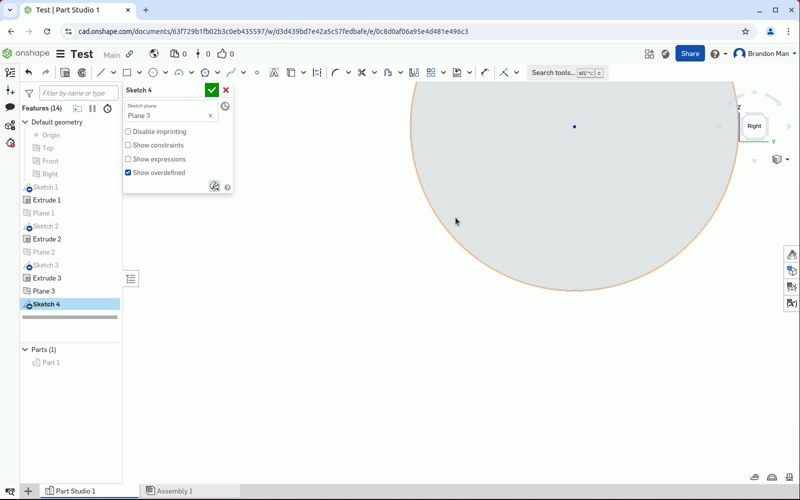
scroll(-6)
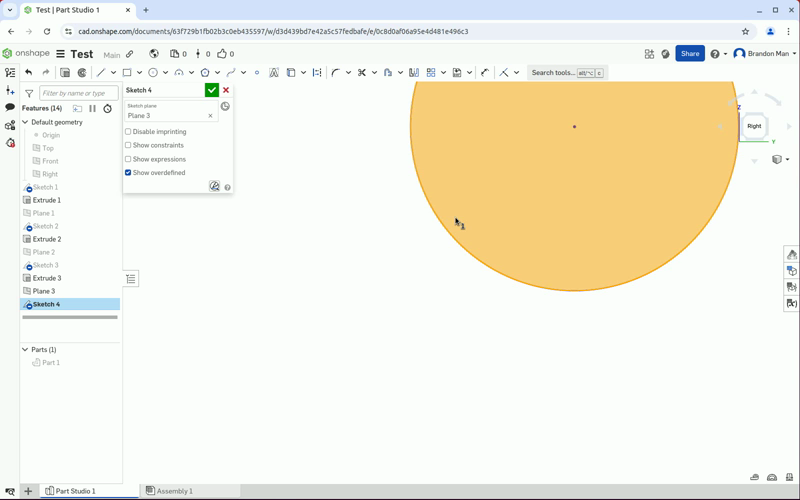
scroll(-6)
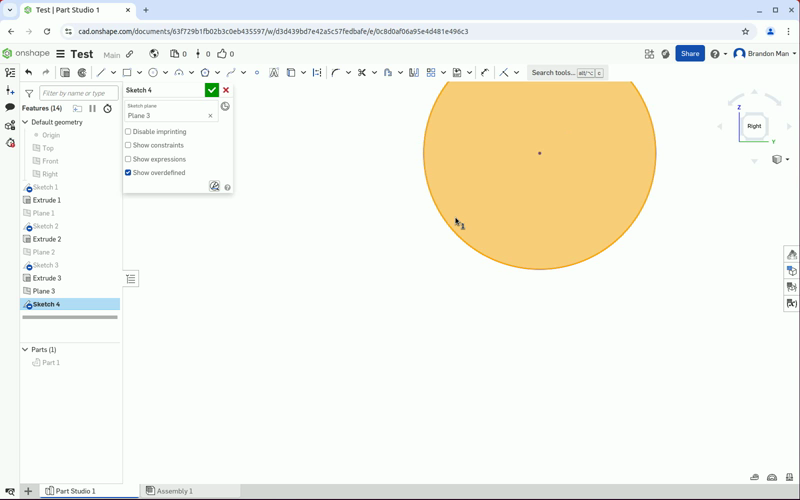
scroll(-6)
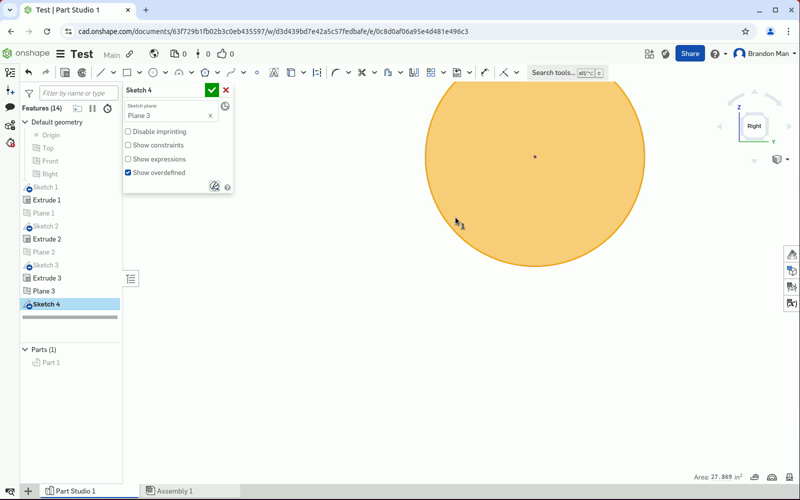
scroll(-6)
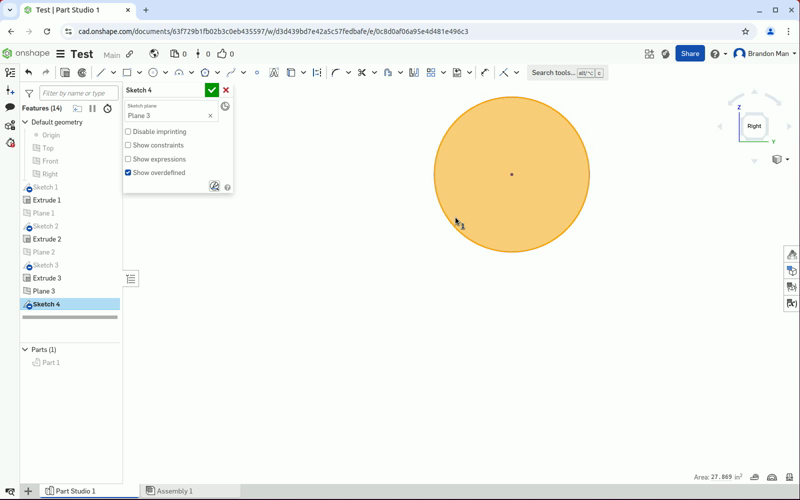
scroll(-6)
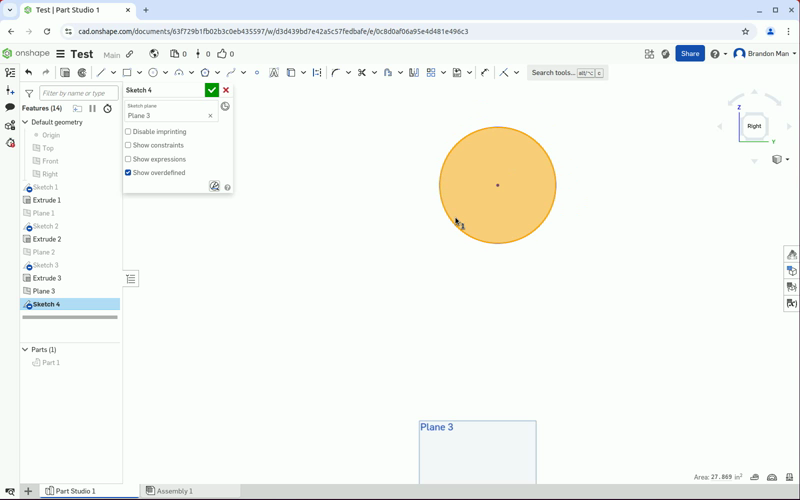
scroll(-6)
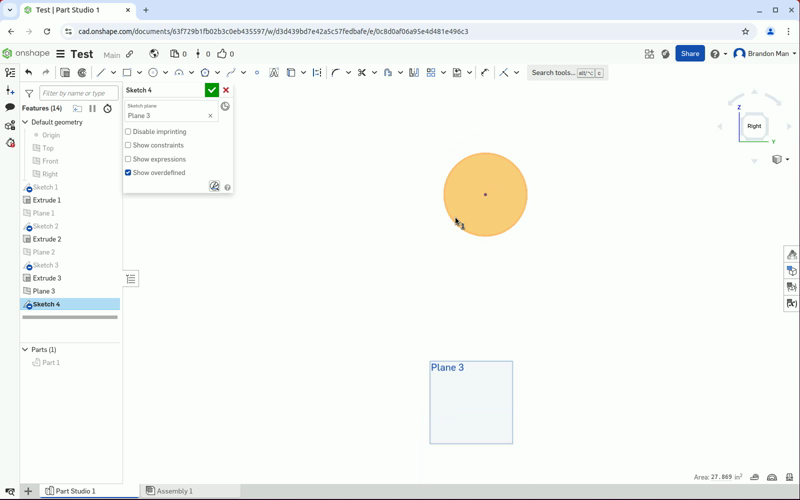
scroll(-6)
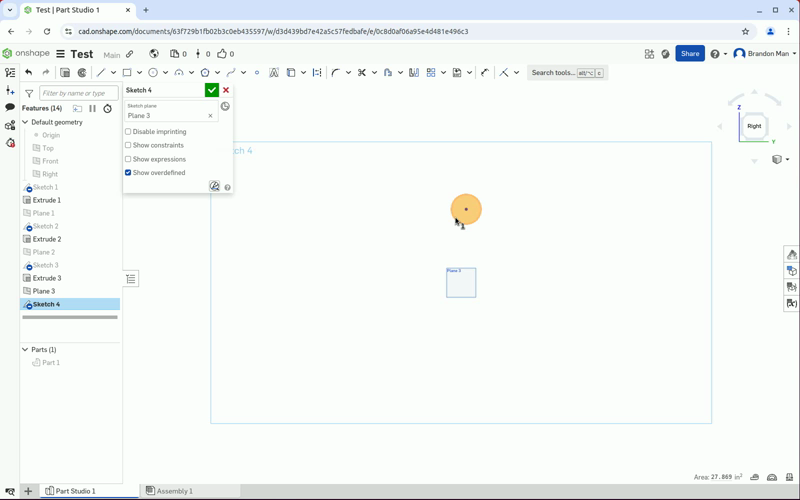
mouse_move(73, 352)
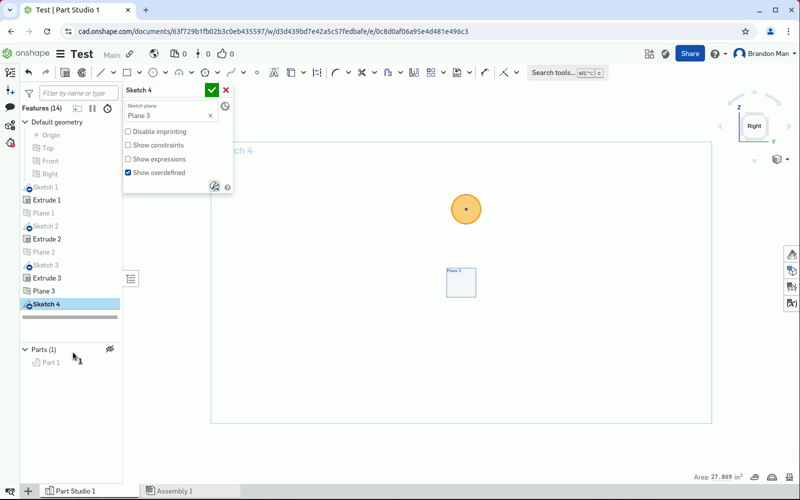
key(shift+y)
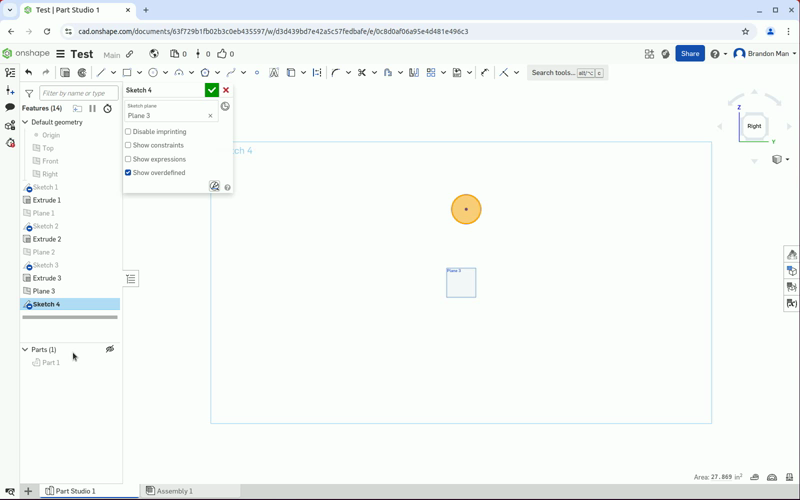
key(shift+e)
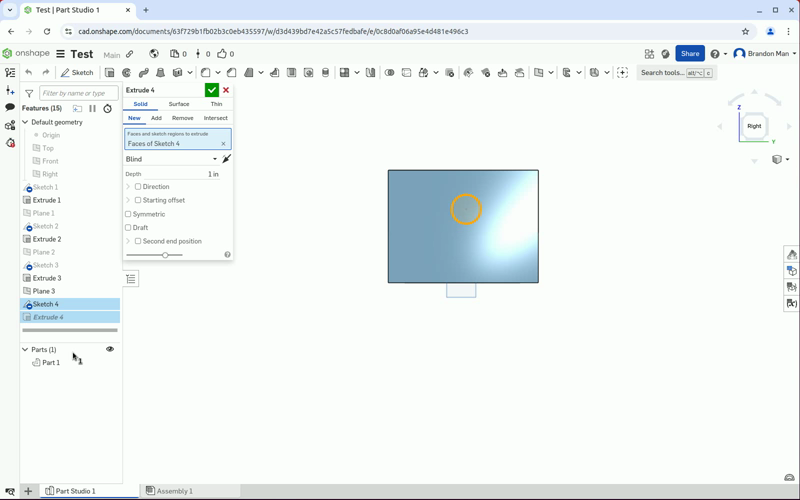
mouse_move(143, 106)
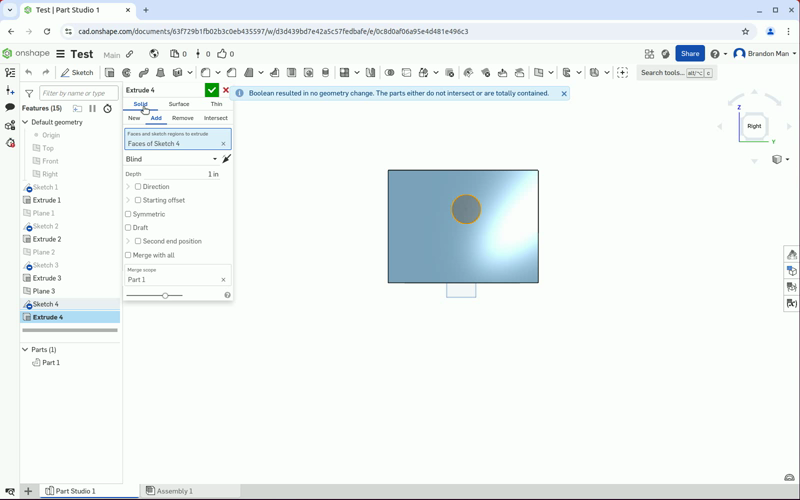
click(143, 106)
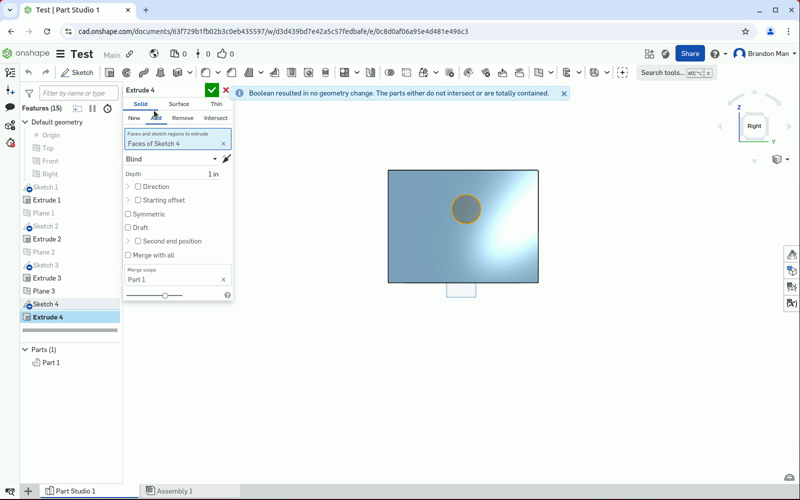
mouse_move(186, 120)
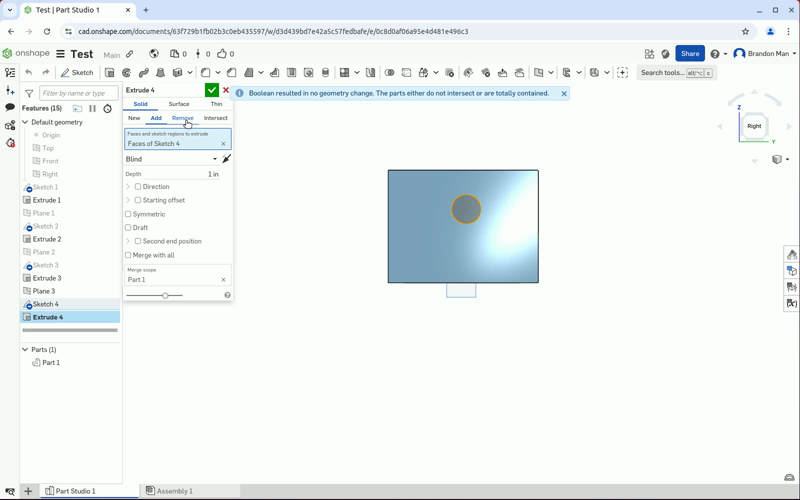
click(186, 120)
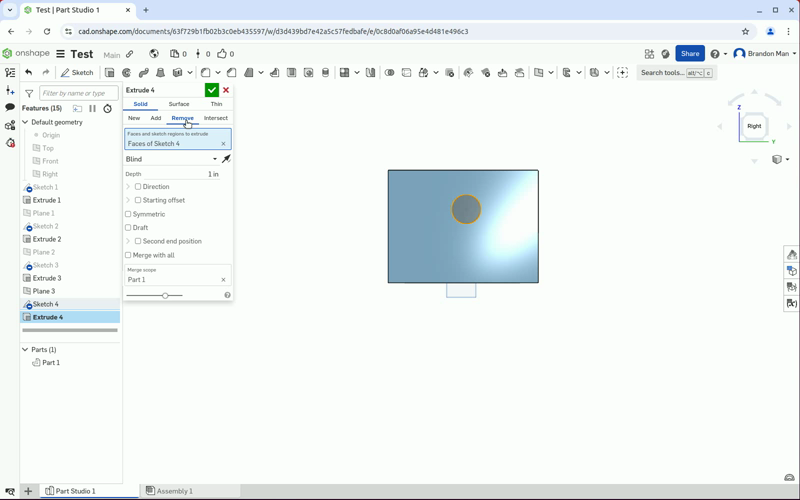
key(tab, 4)
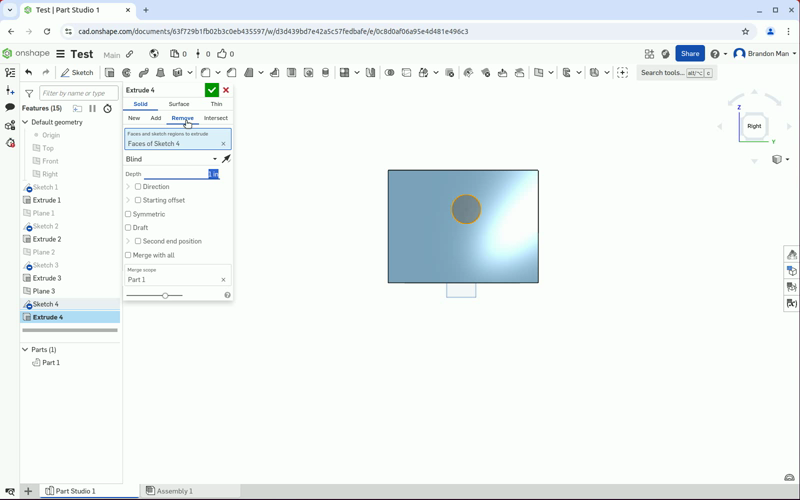
text(30.811)
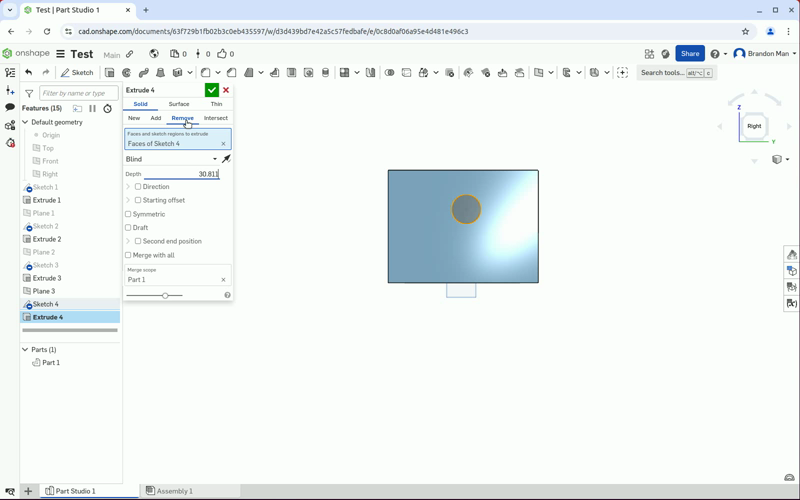
key(tab, 6)
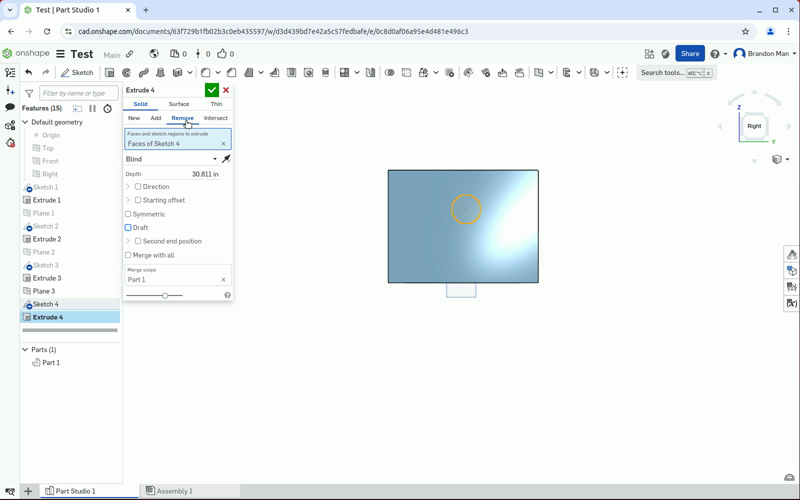
key(space)
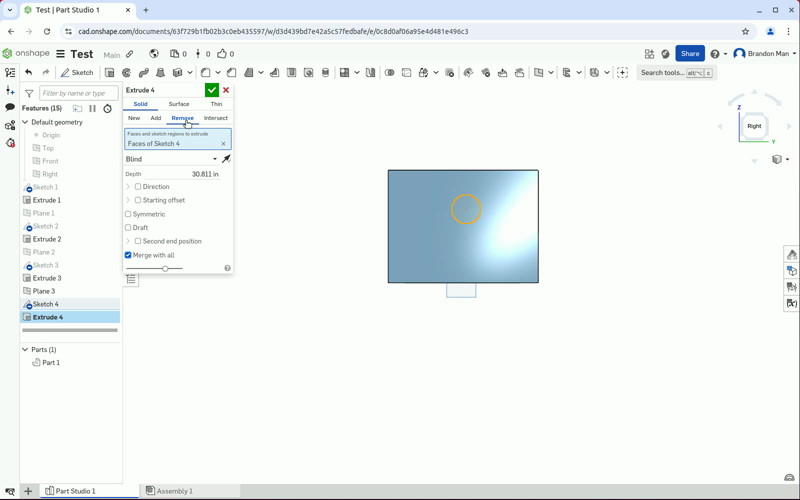
key(enter)
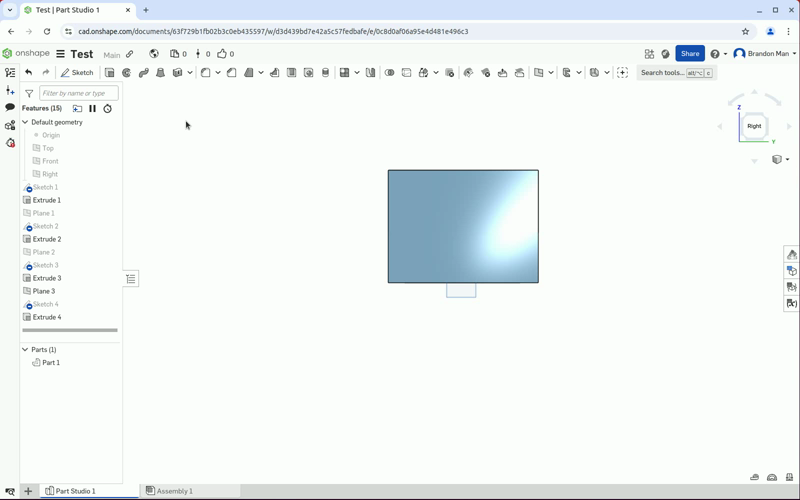
key(shift+h)
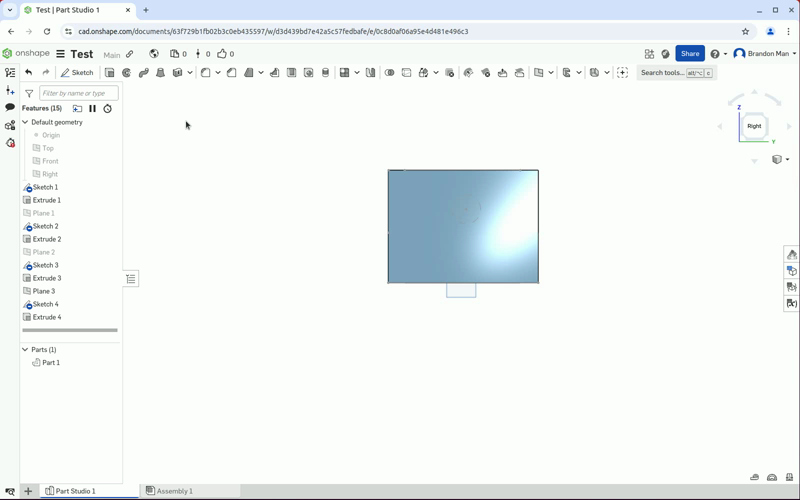
key(shift+h)
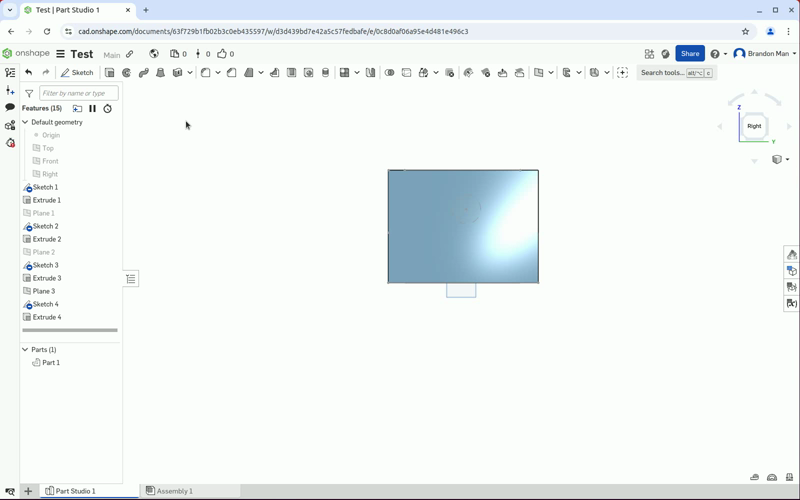
key(shift+7)
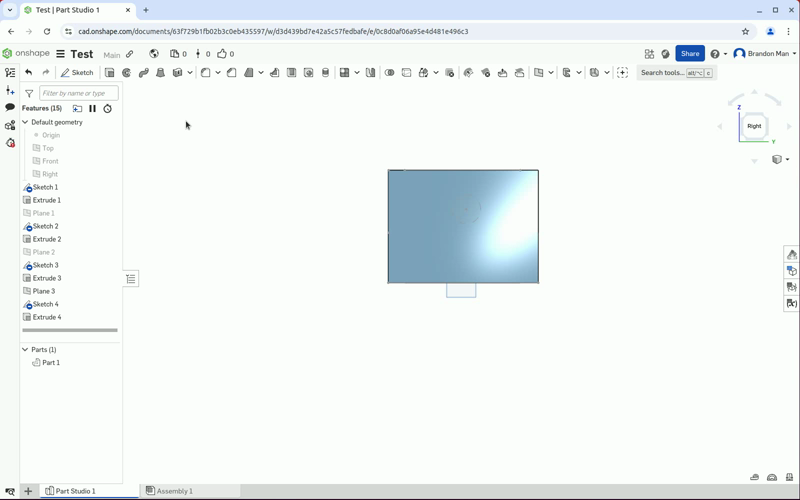
key(right, 2)
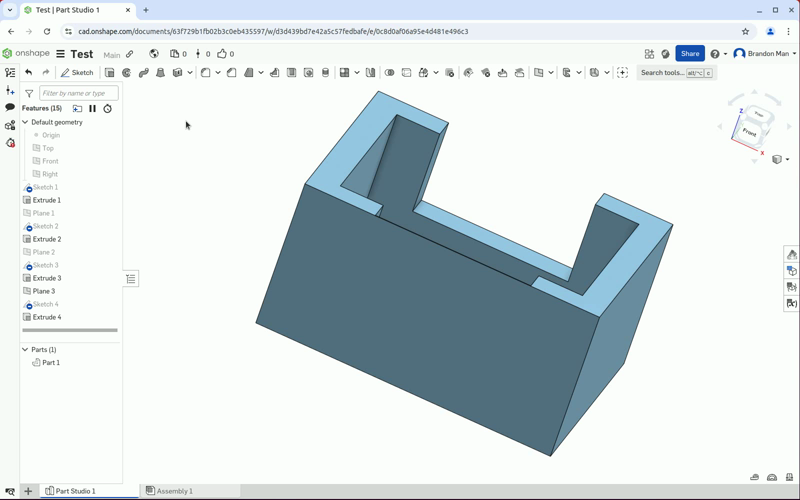
key(down, 2)
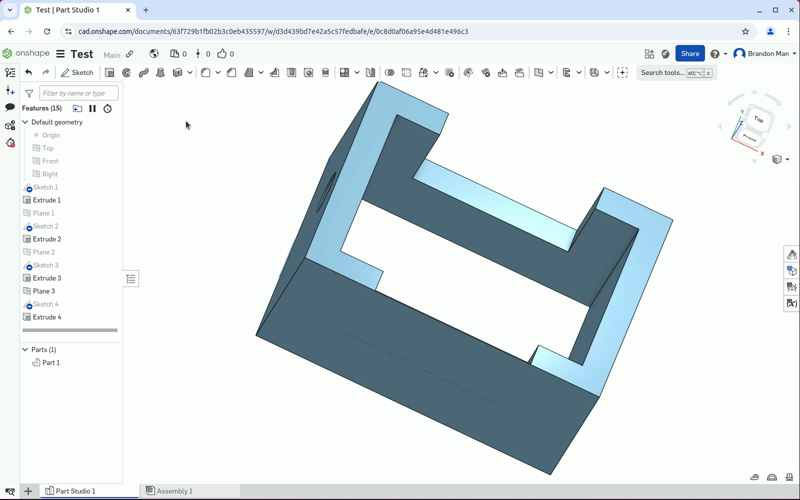
key(up, 2)
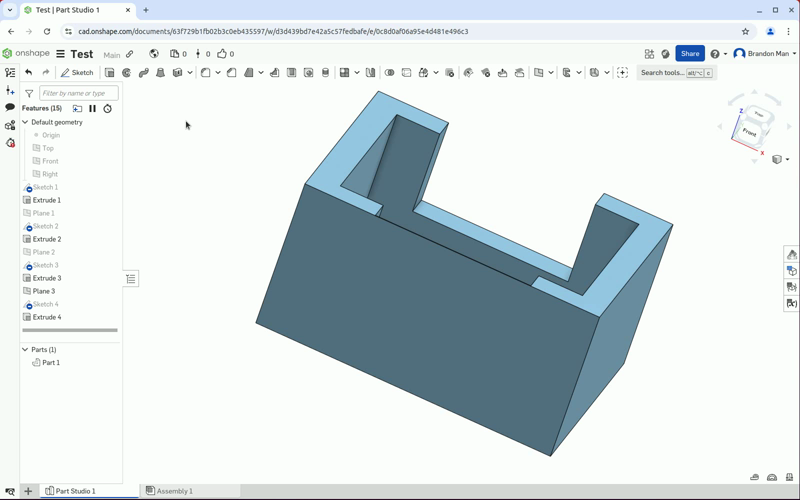
key(left, 2)
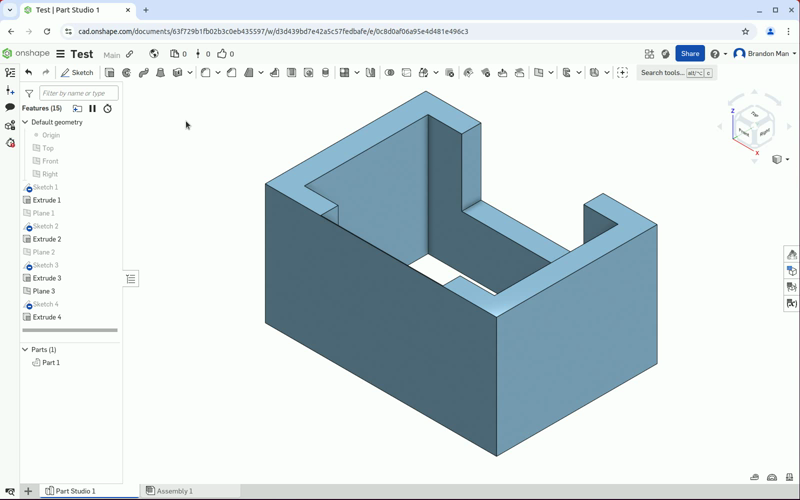
mouse_move(73, 189)
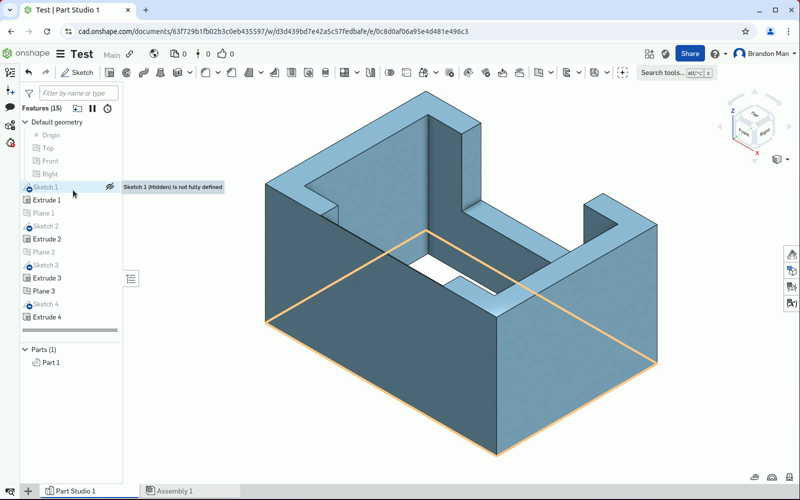
click(73, 189)